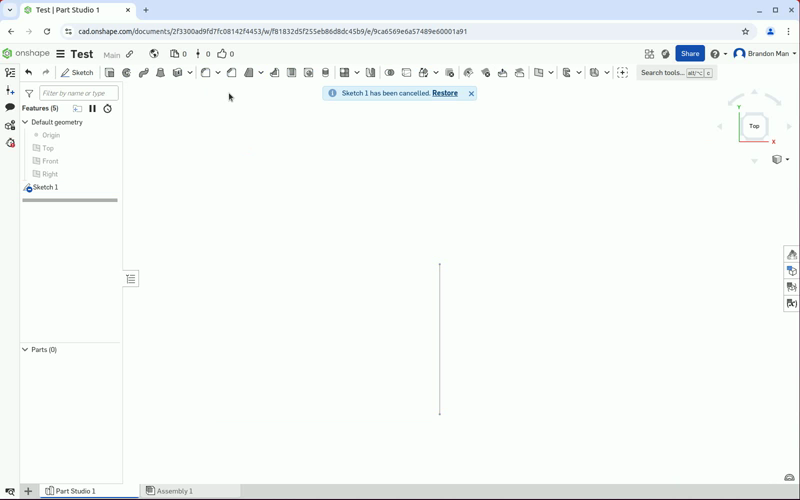
key(shift+h)
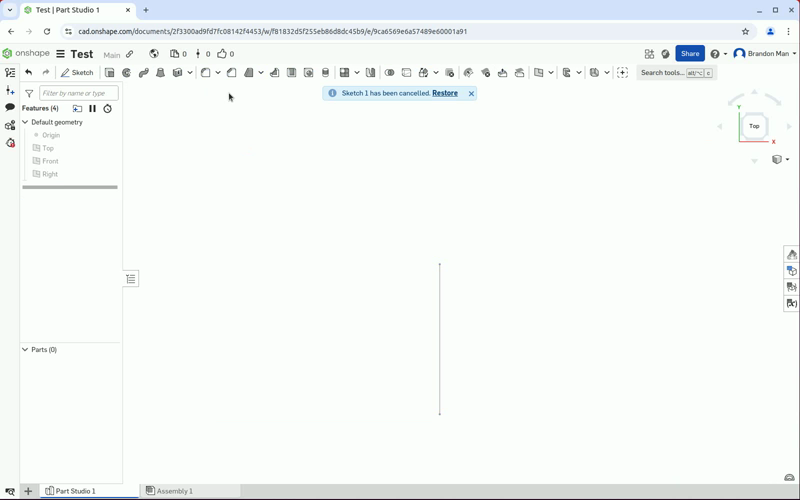
key(shift+s)
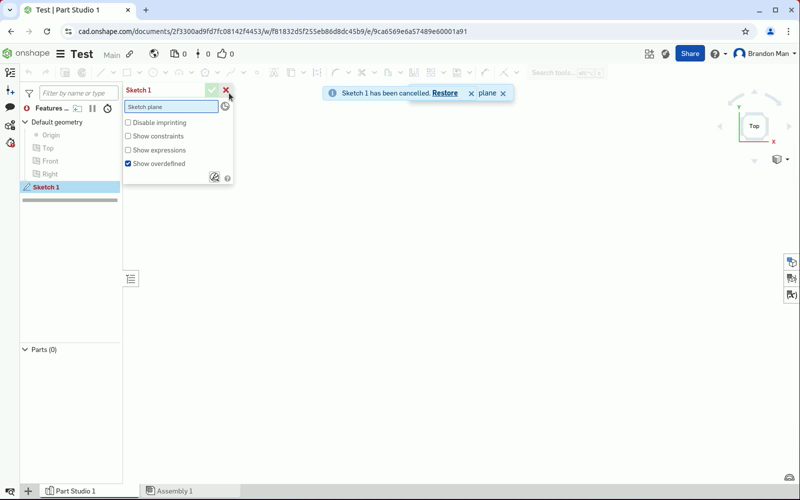
mouse_move(73, 150)
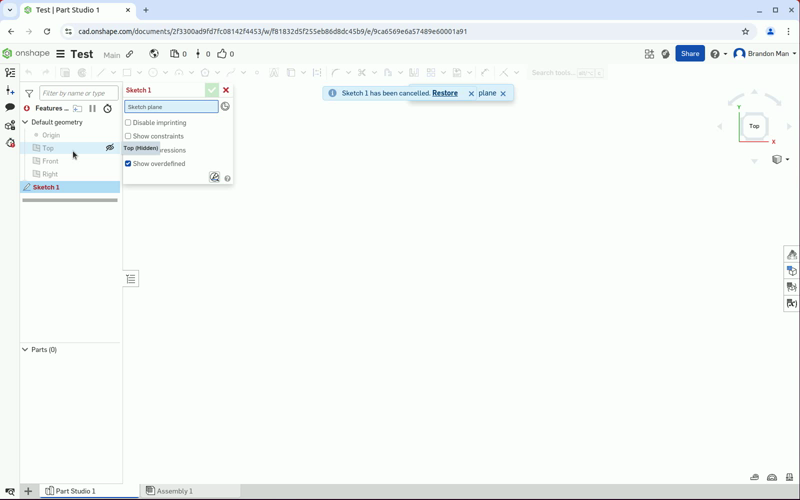
click(73, 150)
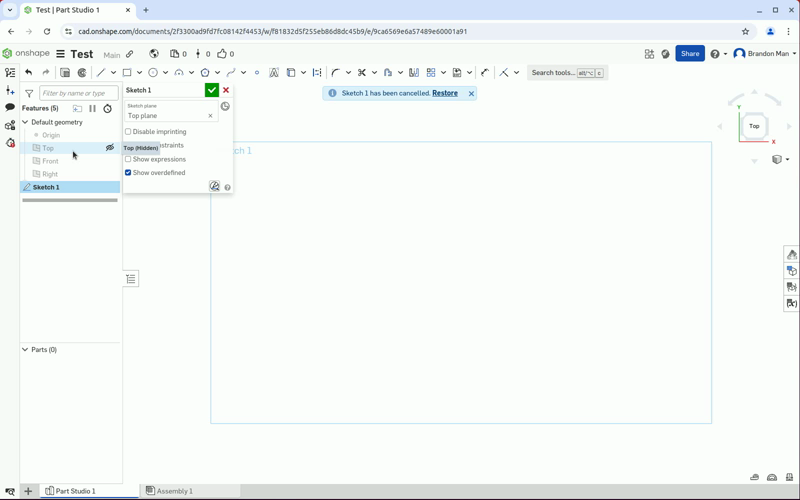
mouse_move(73, 352)
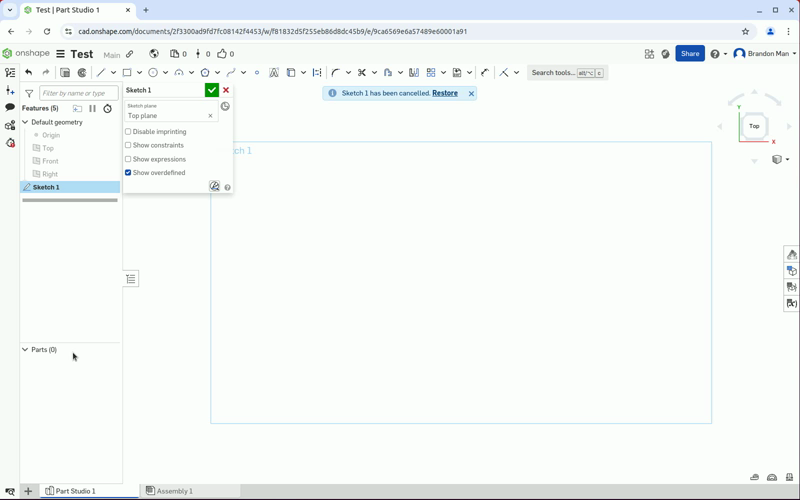
key(y)
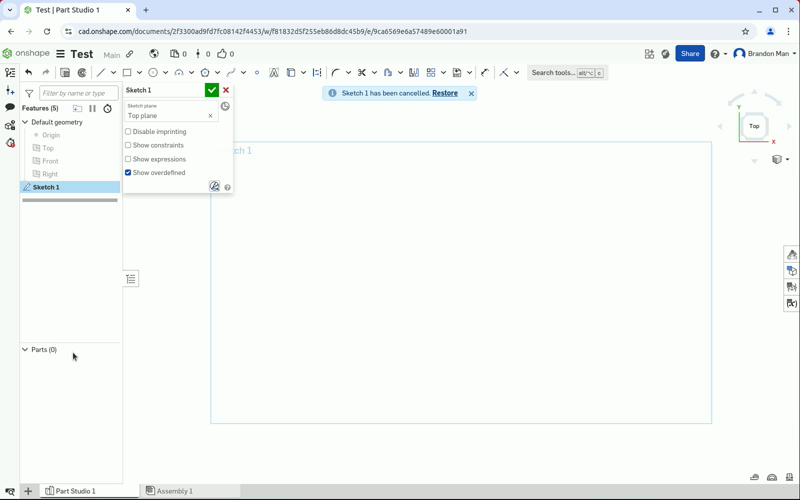
key(c)
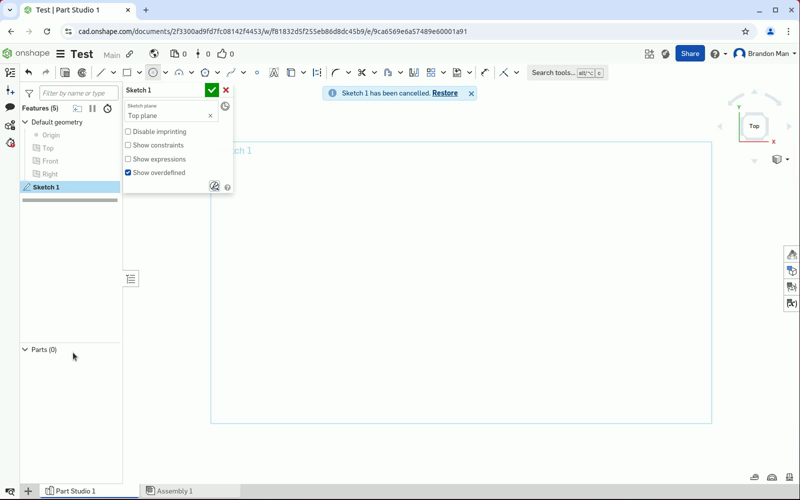
key_down(shift)
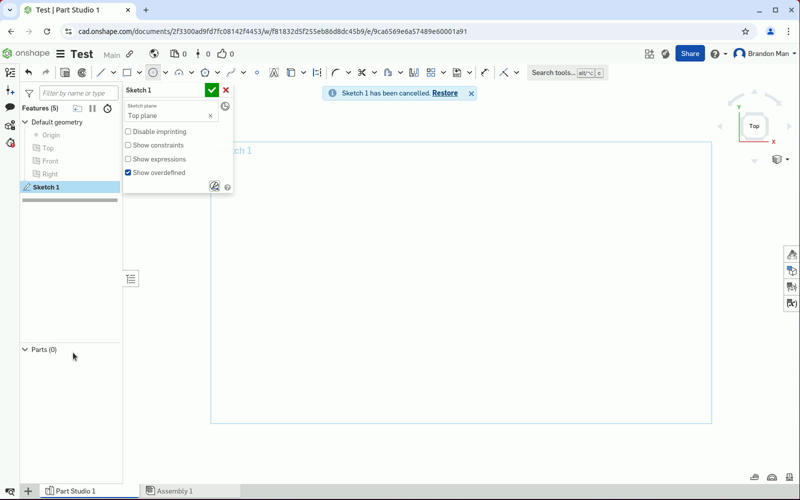
mouse_move(461, 282)
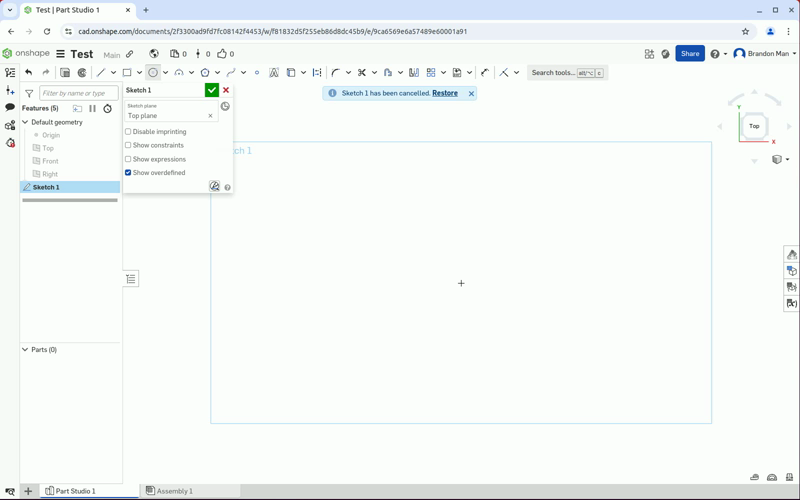
click(461, 282)
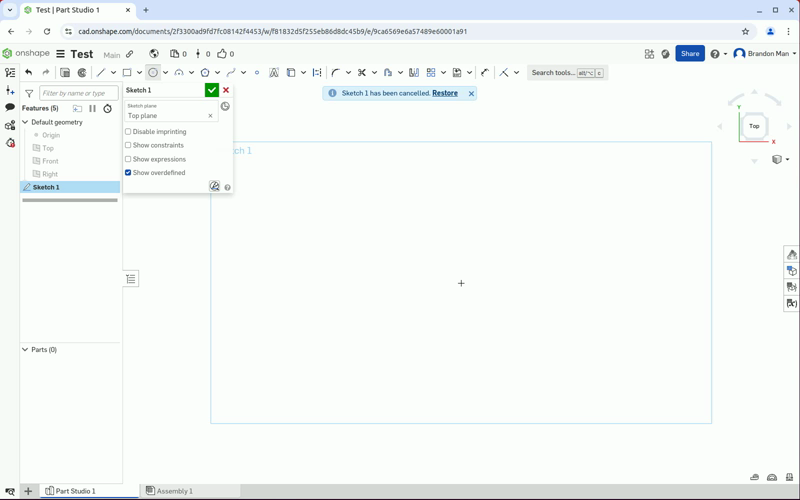
key_up(shift)
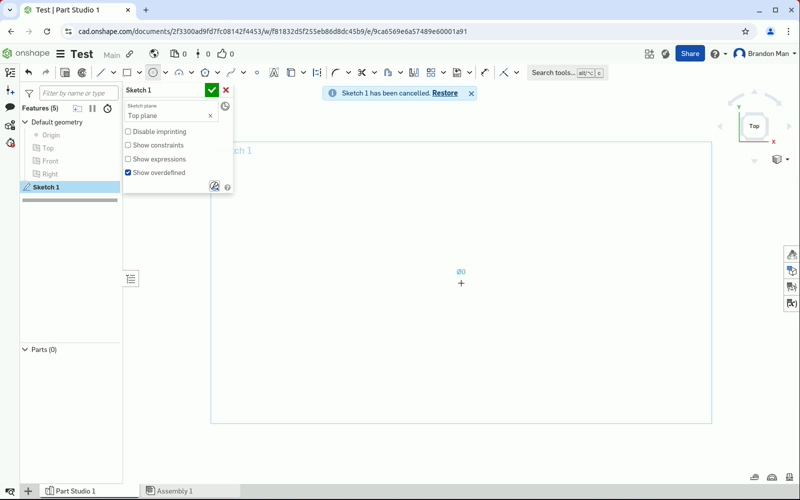
mouse_move(574, 282)
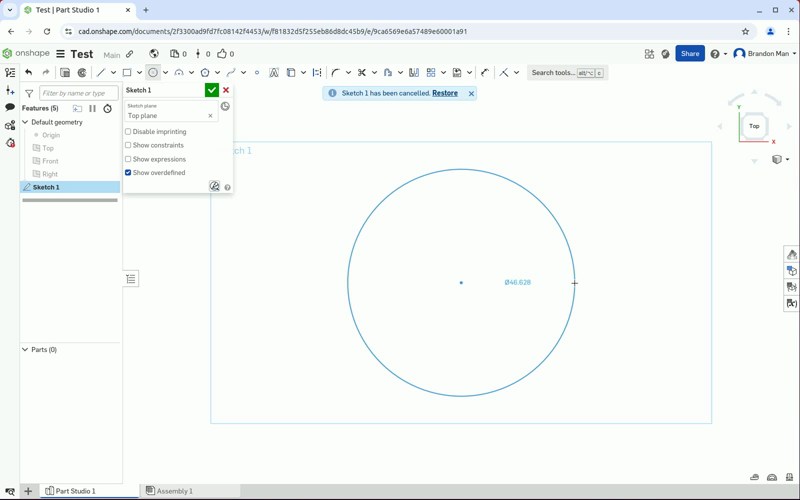
click(574, 282)
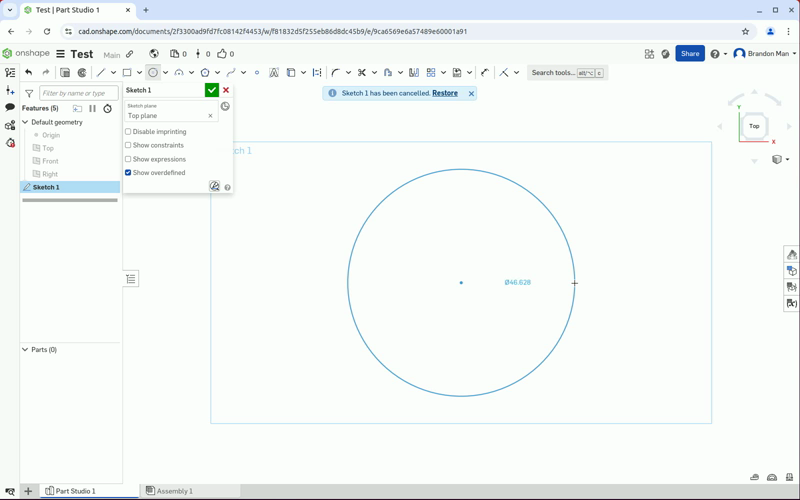
key(esc)
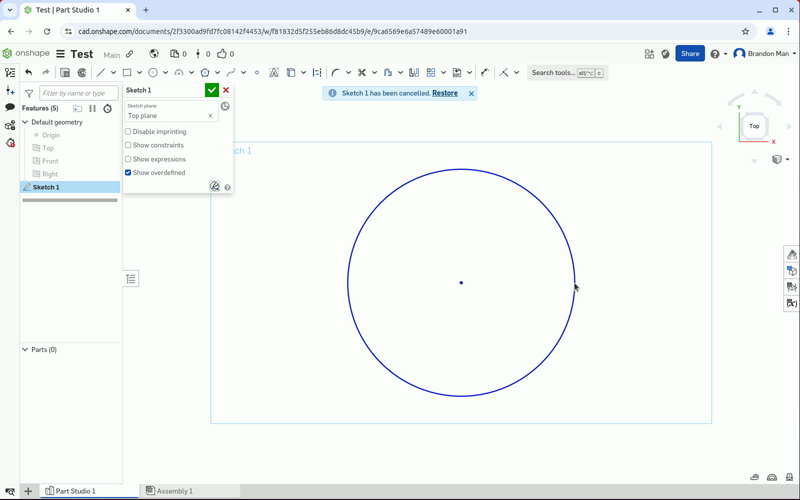
key(c)
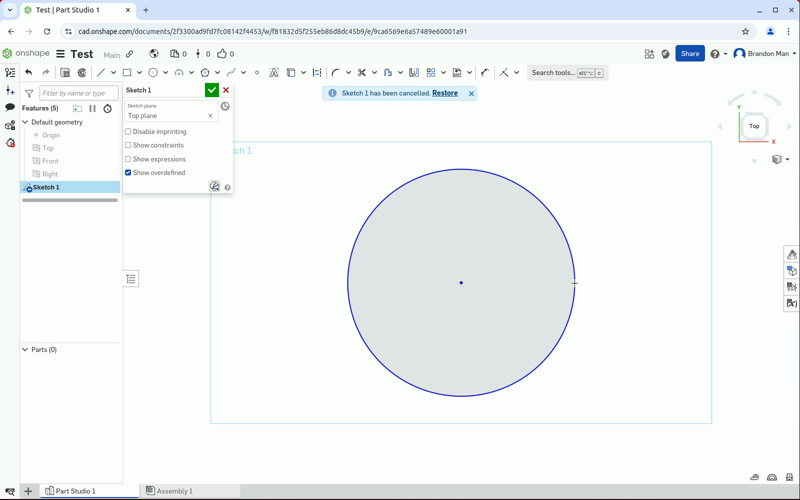
key_down(shift)
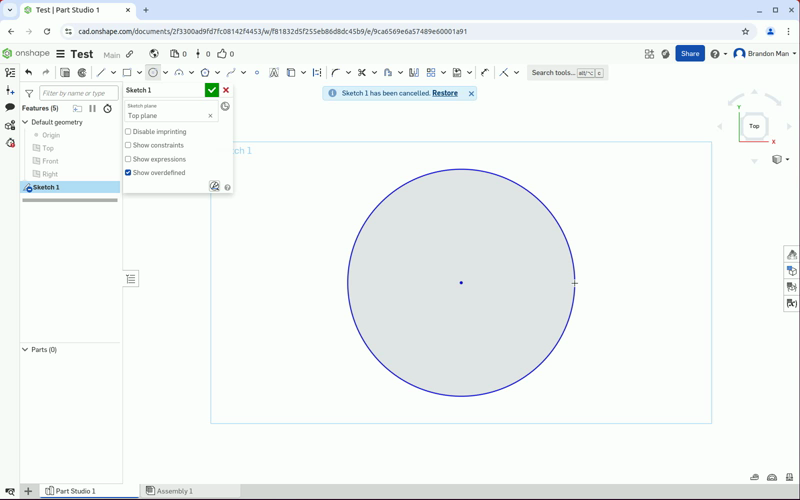
mouse_move(397, 344)
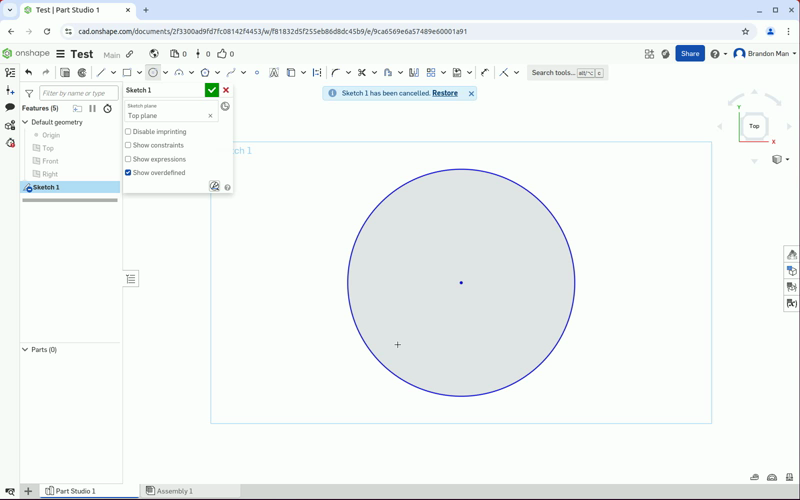
click(397, 344)
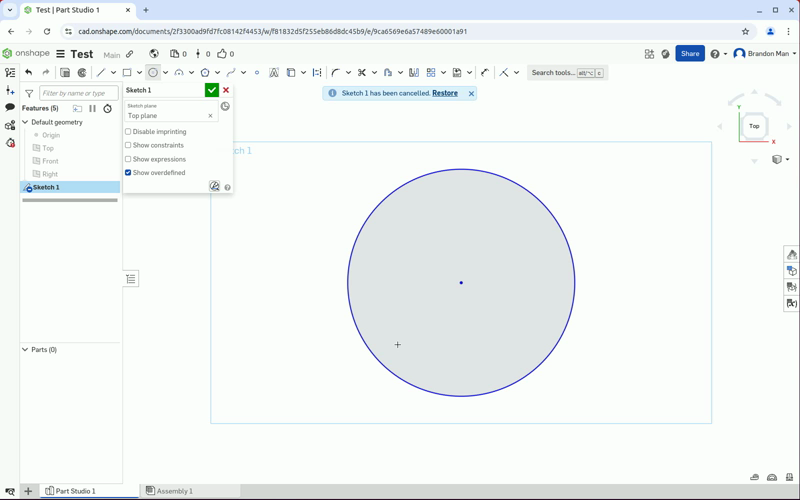
key_up(shift)
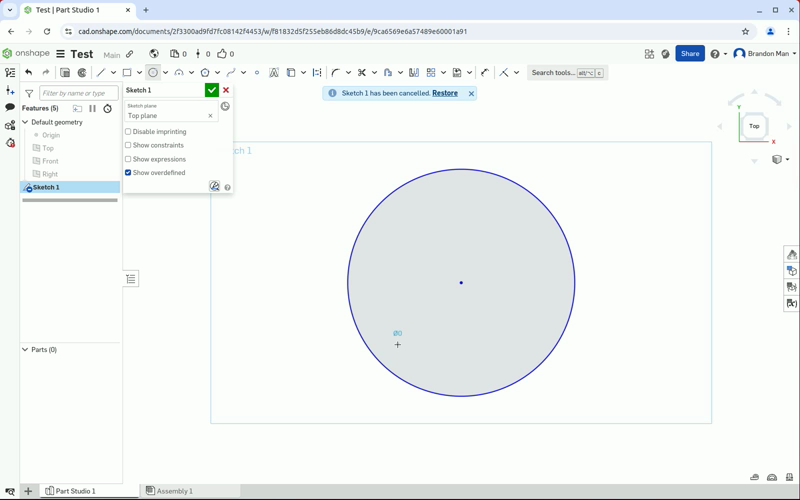
mouse_move(407, 344)
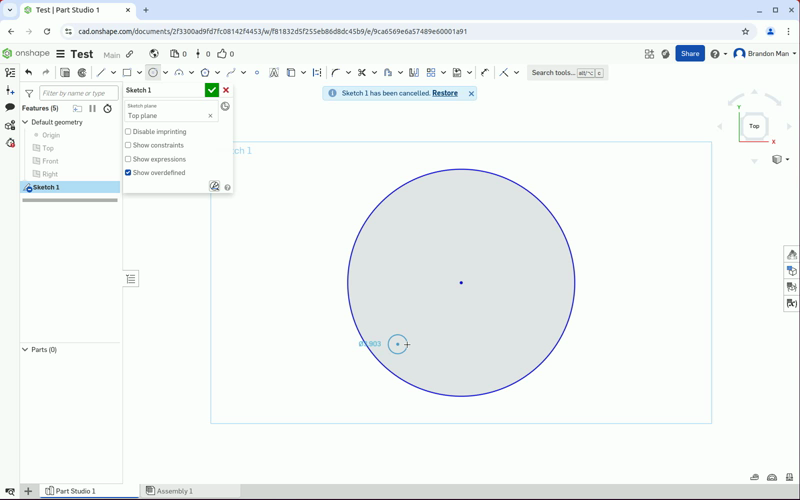
click(407, 344)
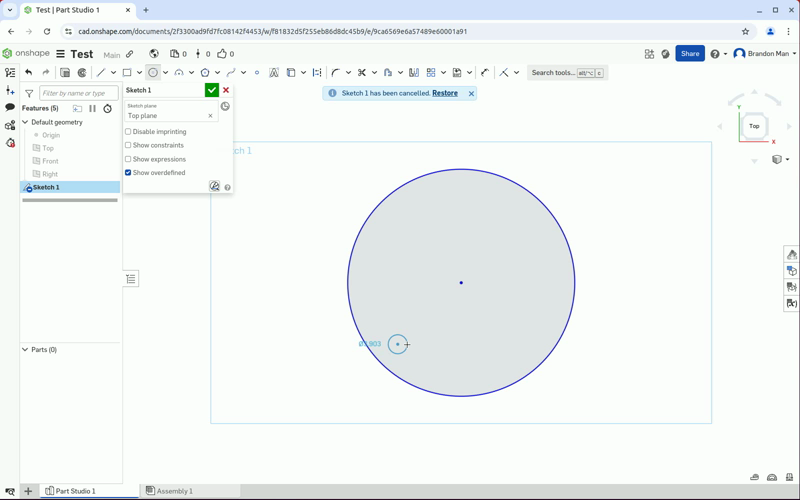
key(esc)
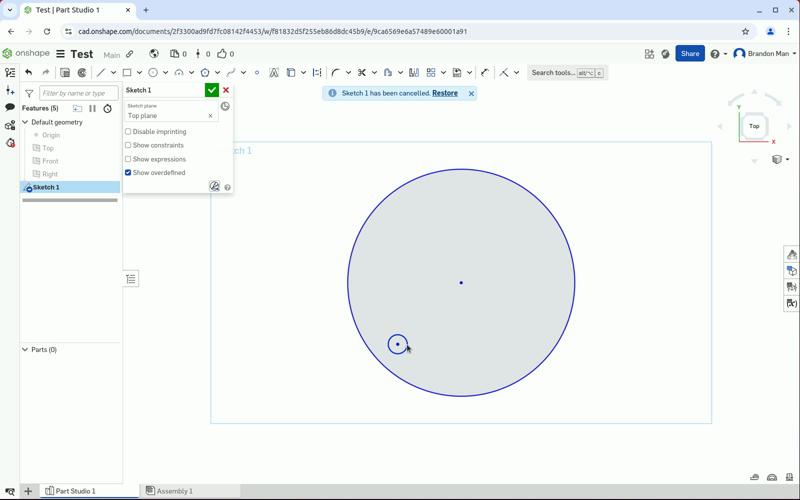
key(c)
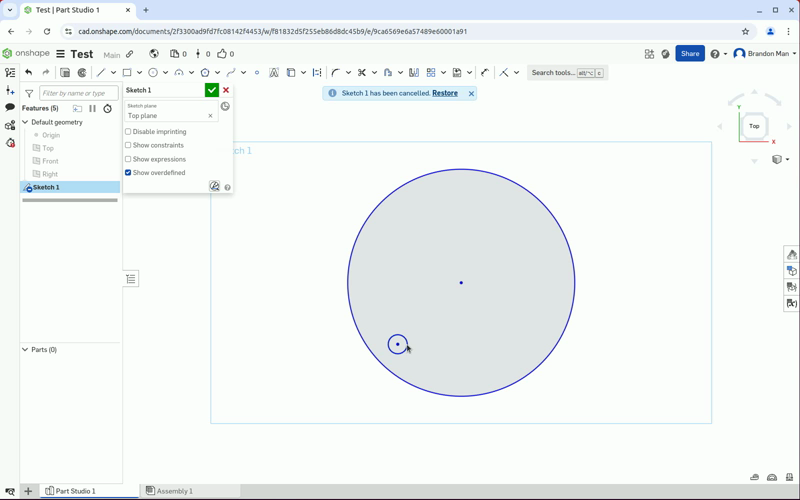
key_down(shift)
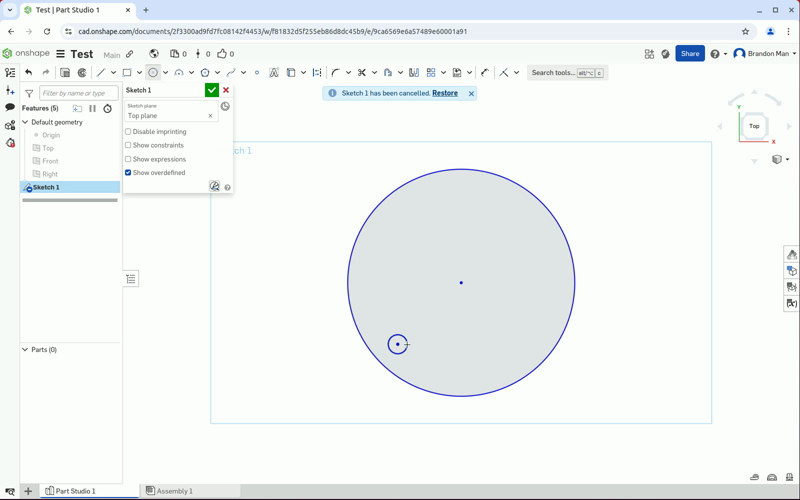
mouse_move(397, 221)
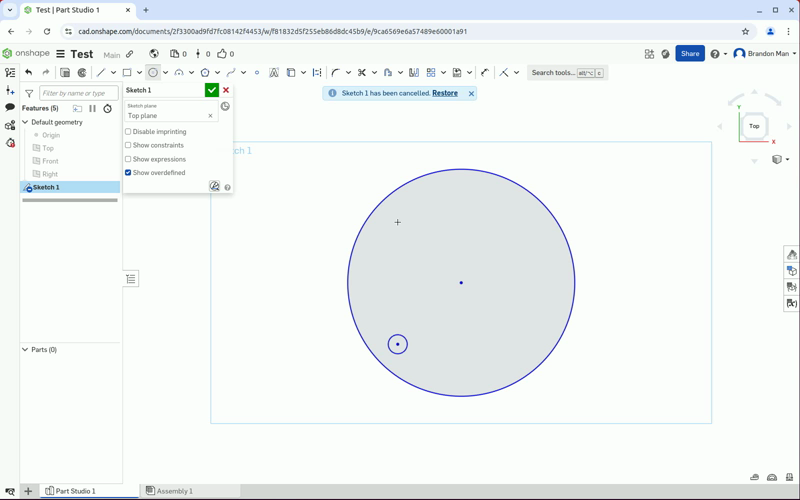
click(397, 221)
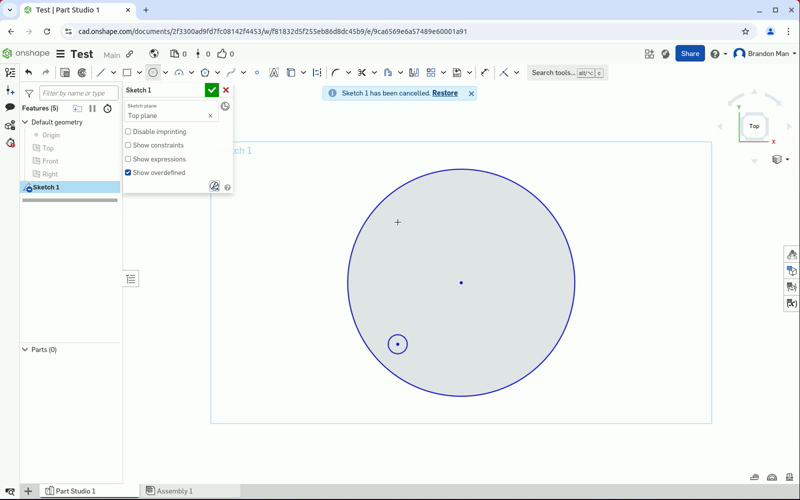
key_up(shift)
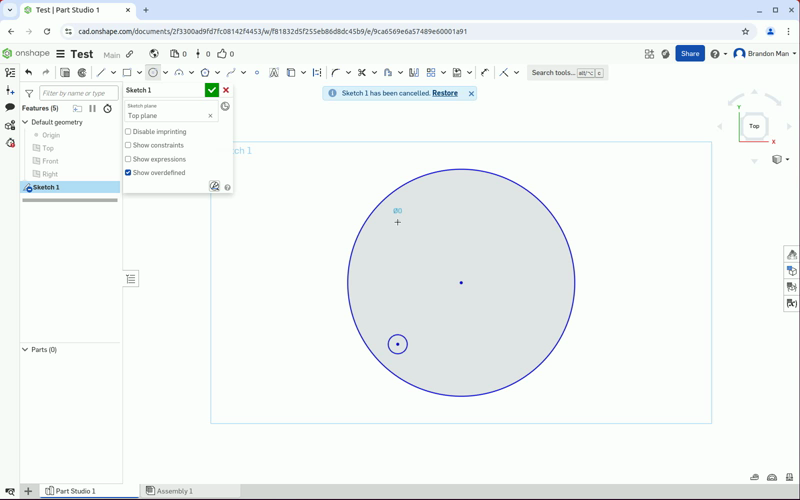
mouse_move(407, 221)
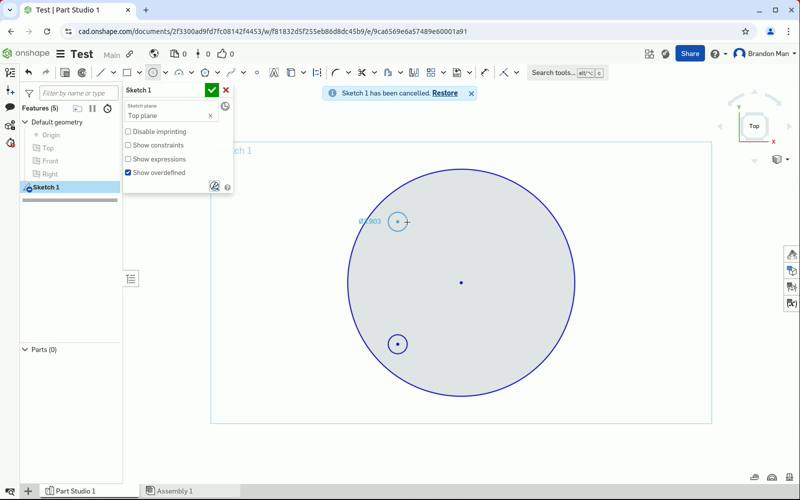
click(407, 221)
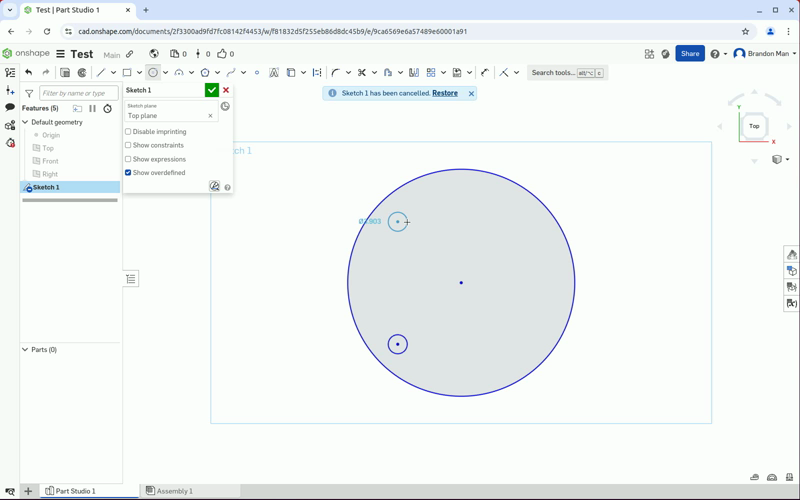
key(esc)
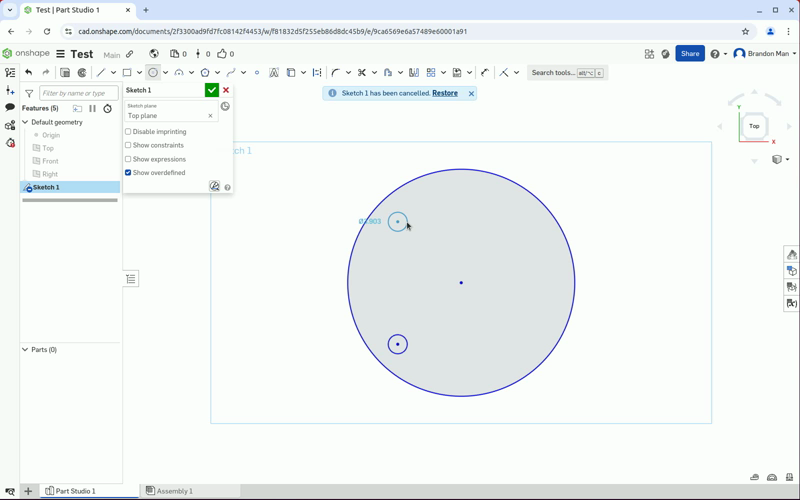
key(c)
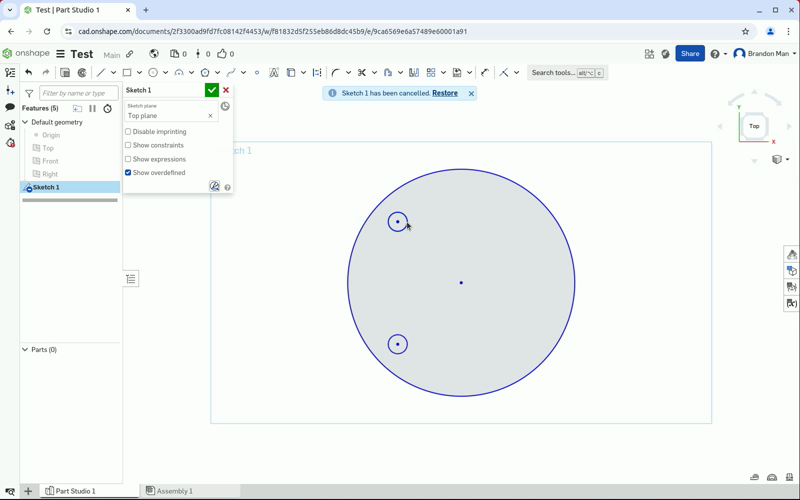
key_down(shift)
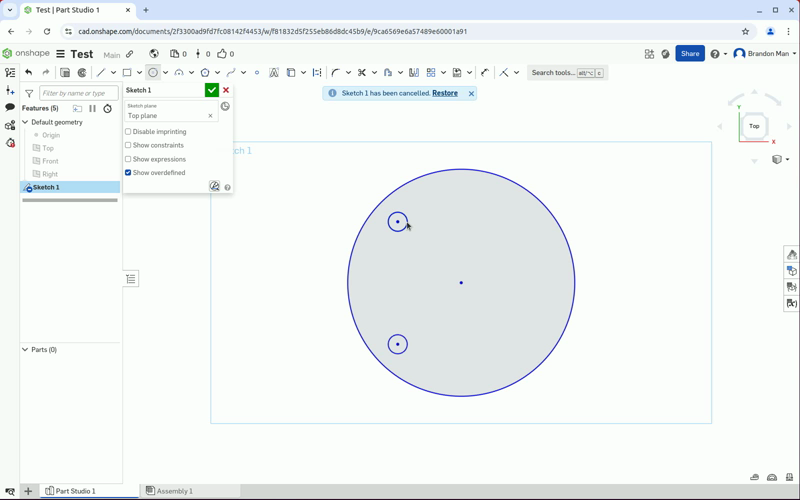
mouse_move(461, 282)
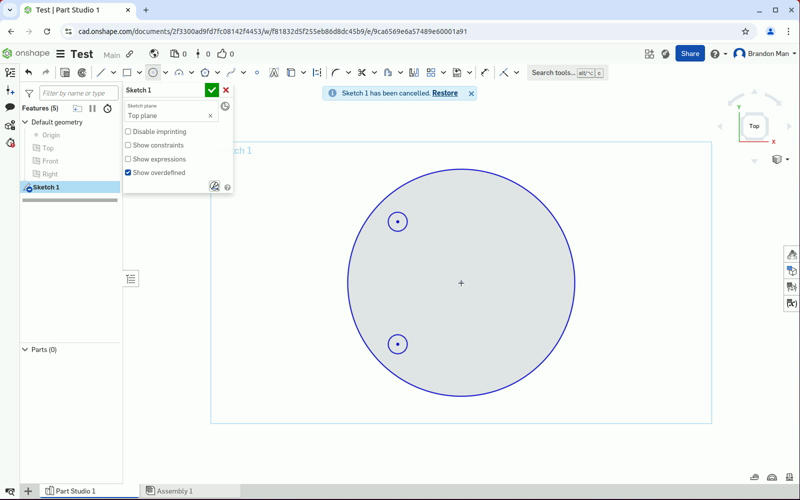
click(461, 282)
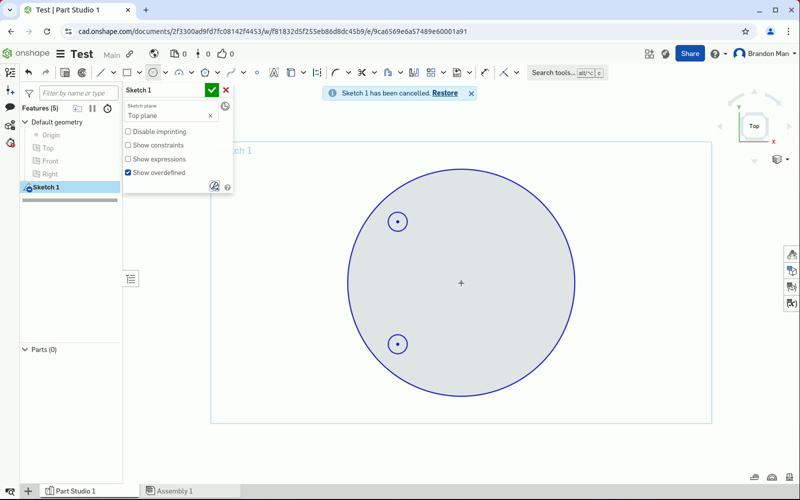
key_up(shift)
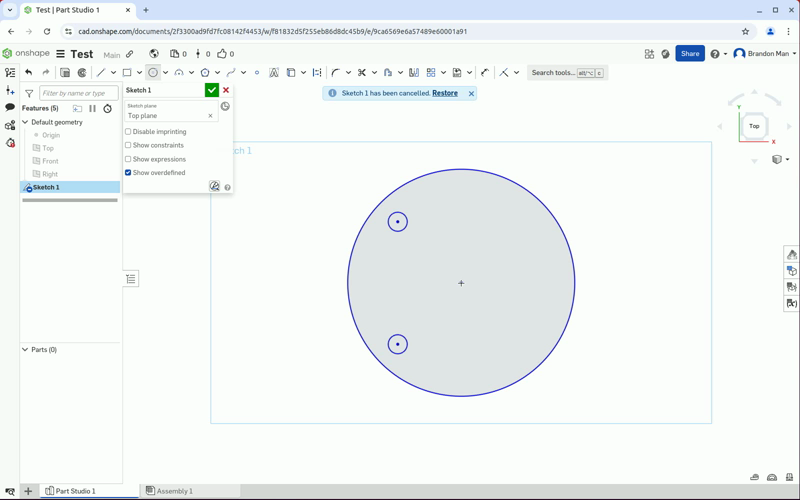
mouse_move(525, 282)
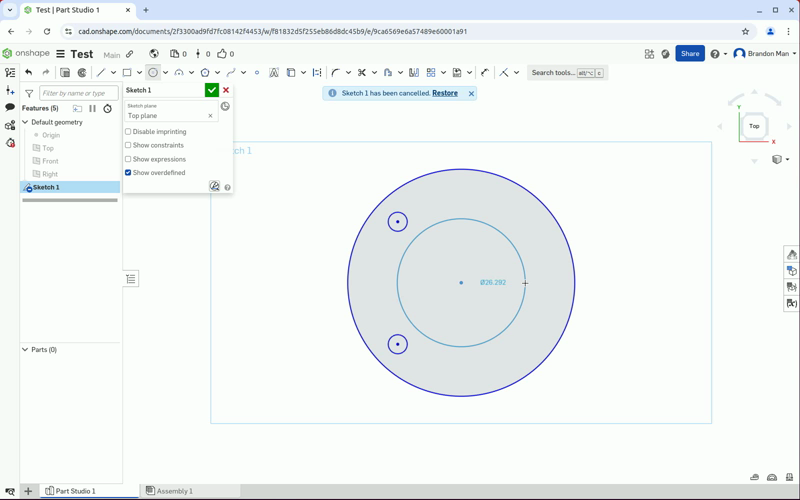
click(525, 282)
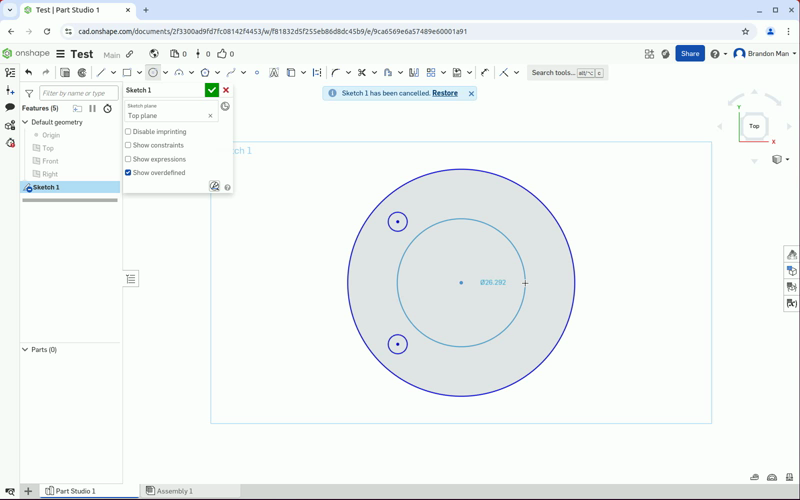
key(esc)
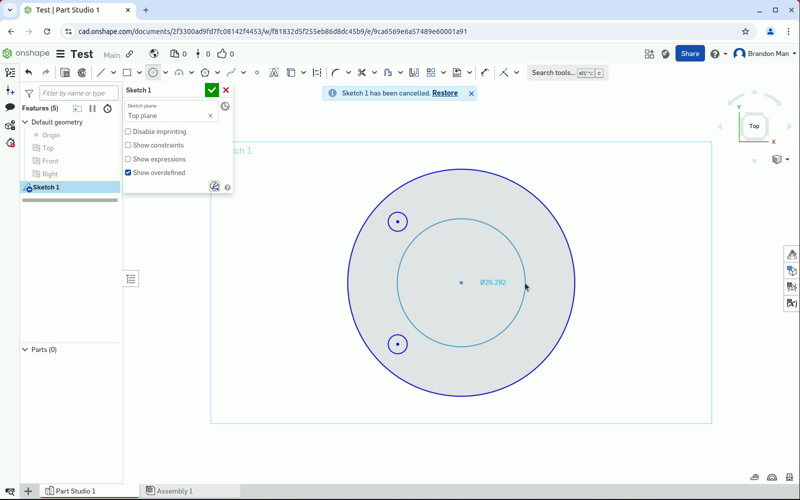
key(c)
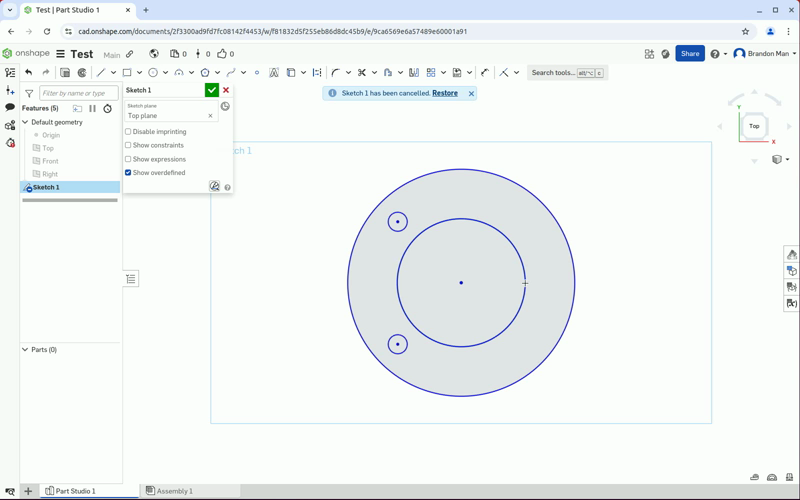
key_down(shift)
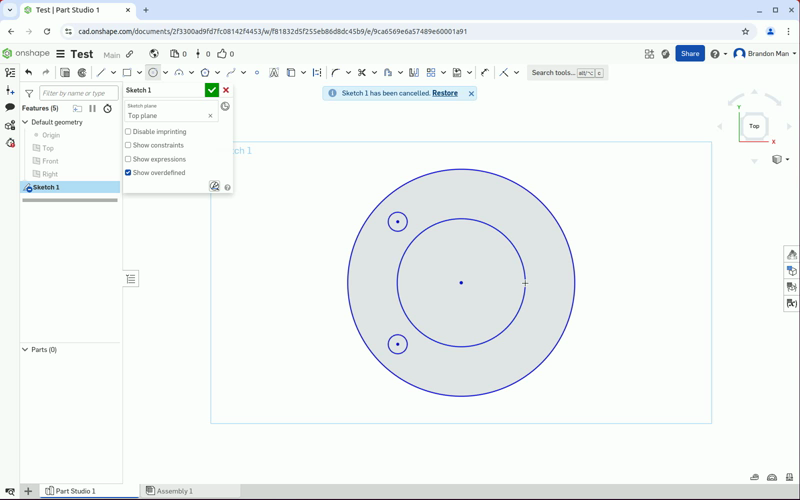
mouse_move(522, 344)
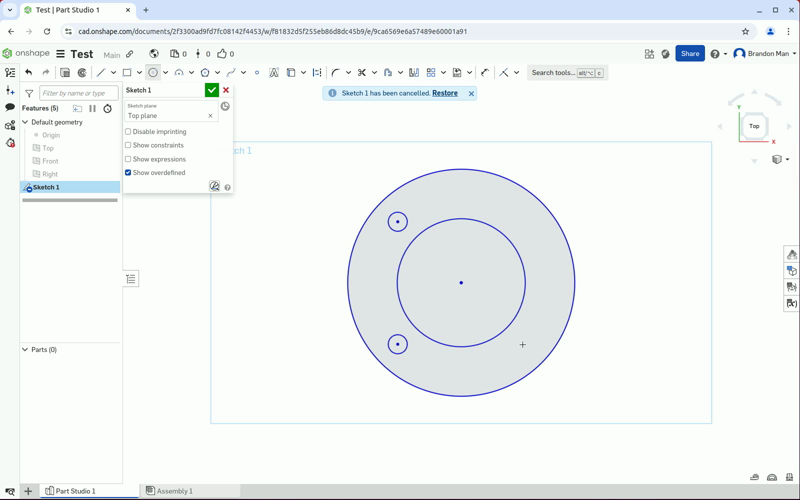
click(522, 344)
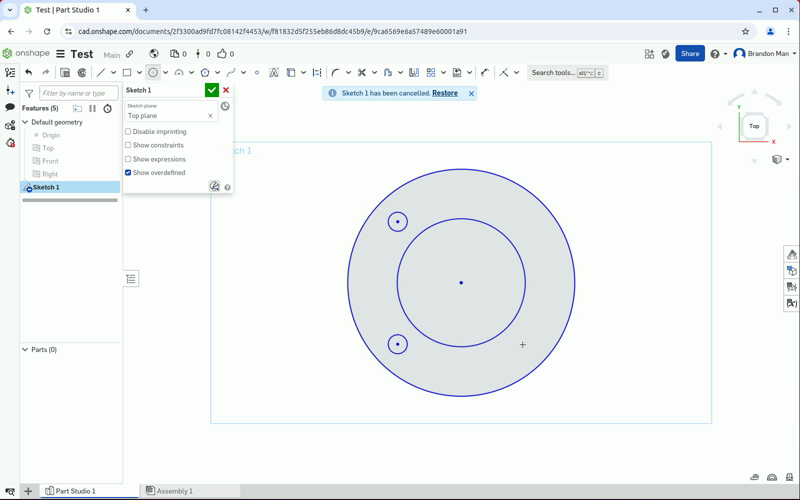
key_up(shift)
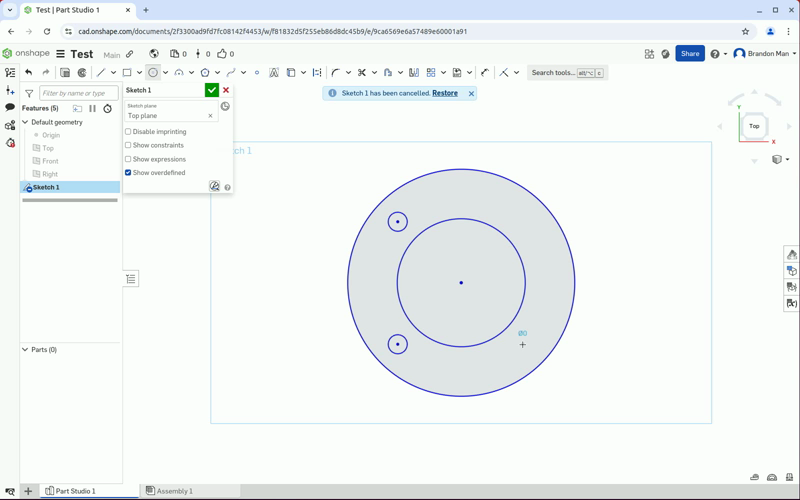
mouse_move(531, 344)
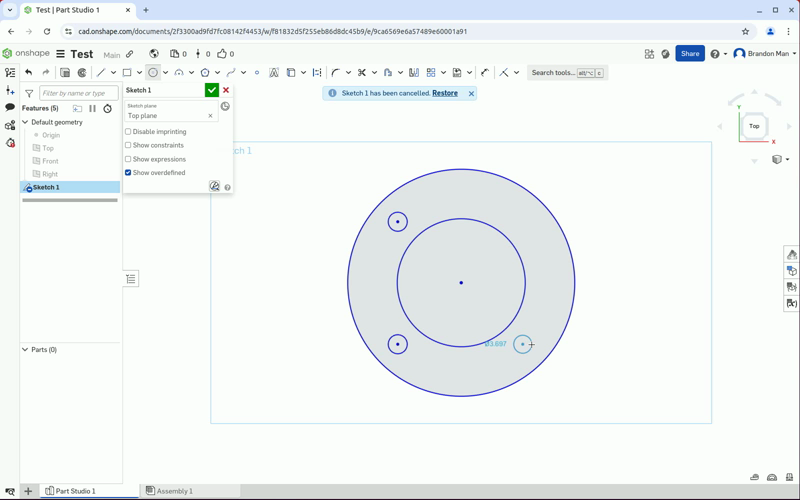
click(531, 344)
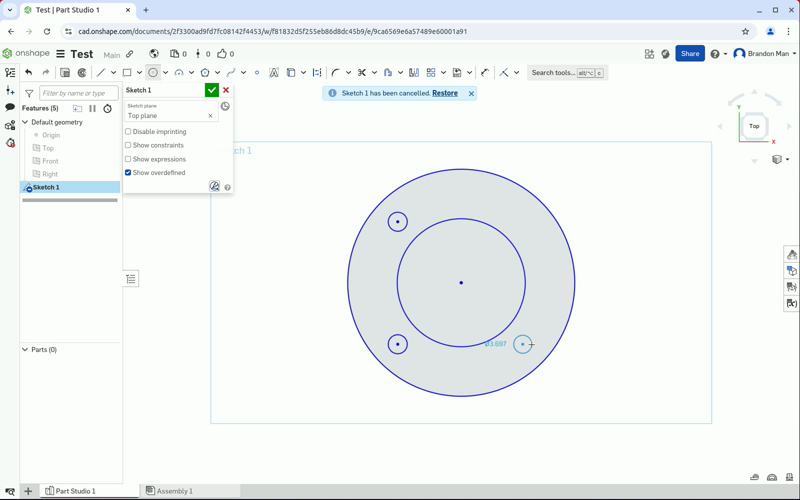
key(esc)
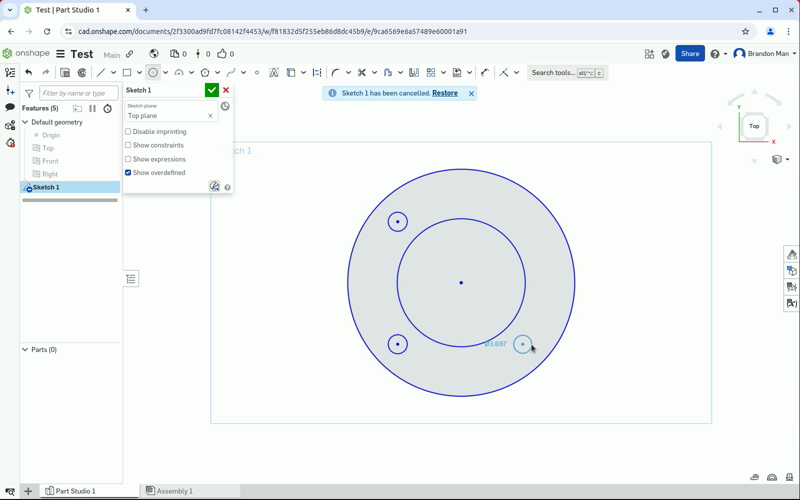
key(c)
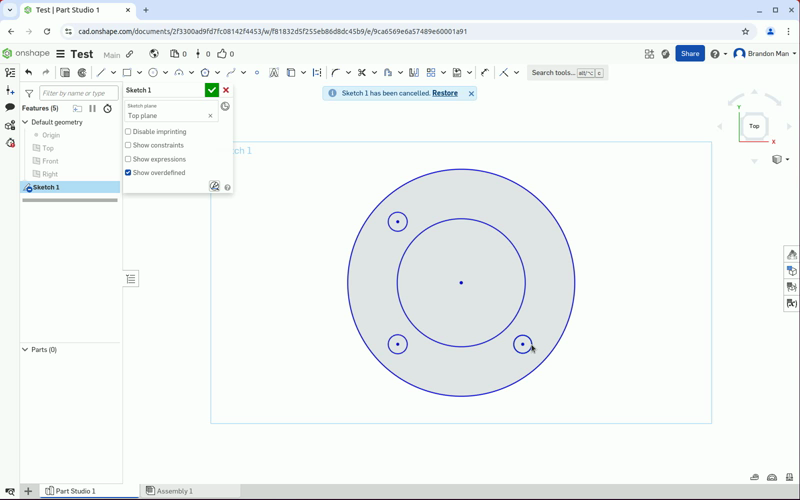
key_down(shift)
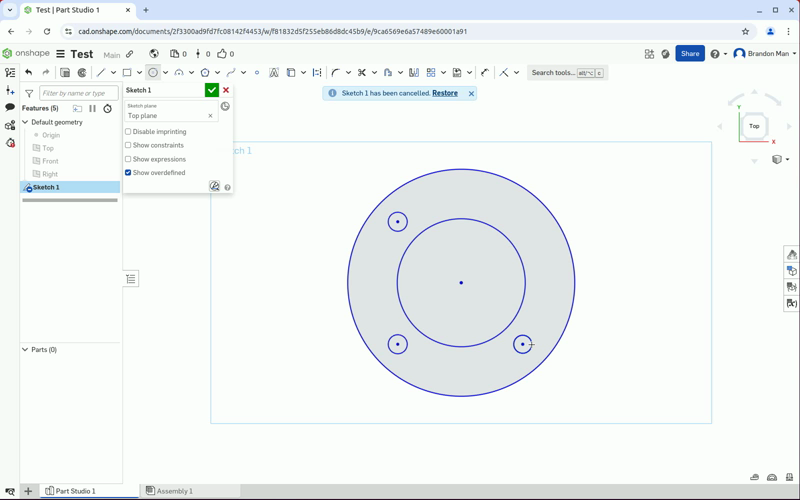
mouse_move(522, 221)
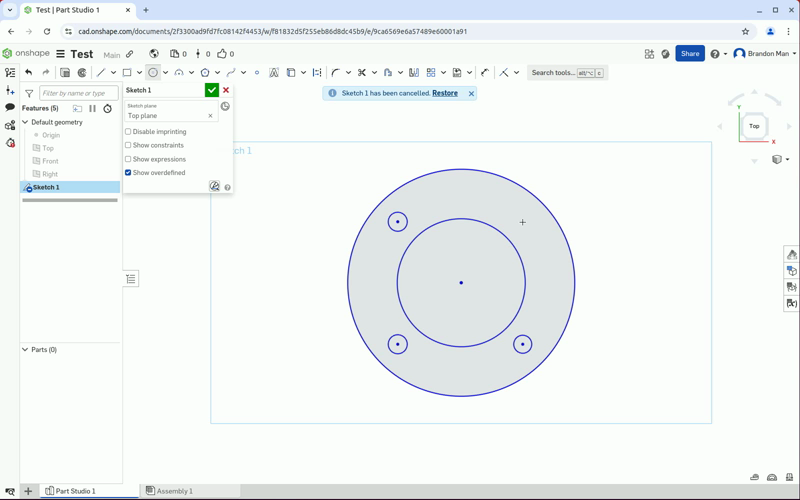
click(522, 221)
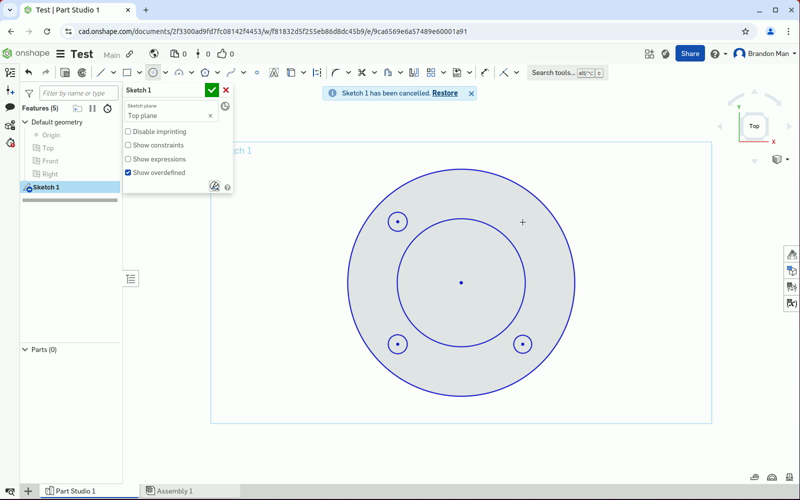
key_up(shift)
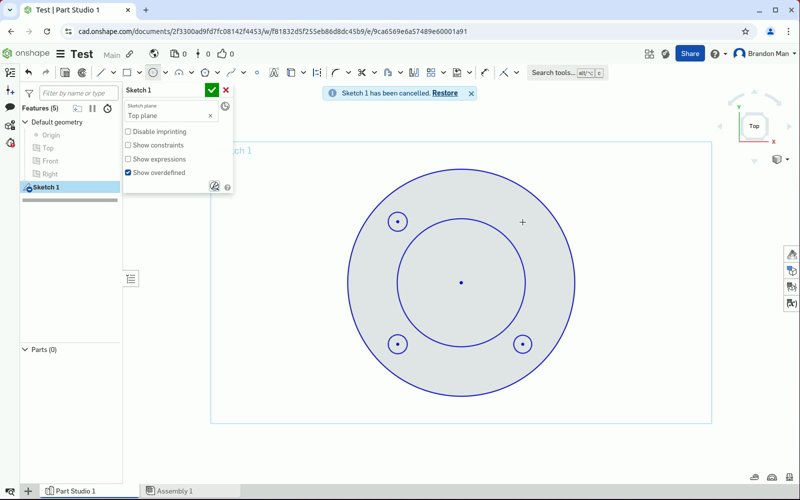
mouse_move(531, 221)
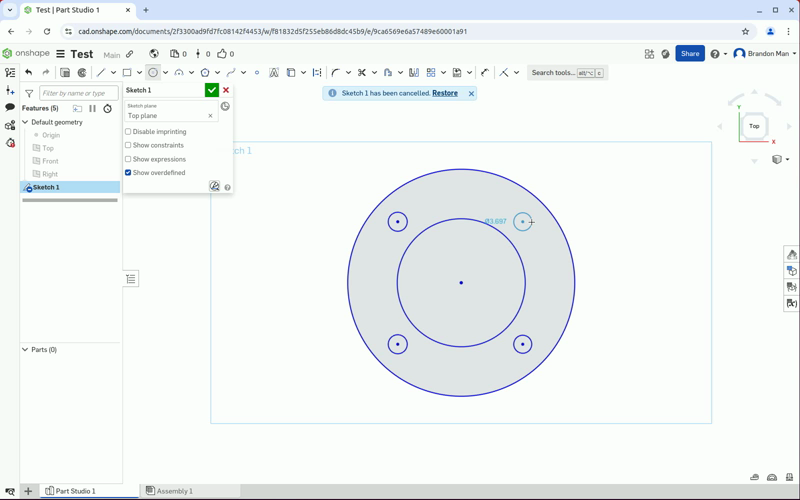
click(531, 221)
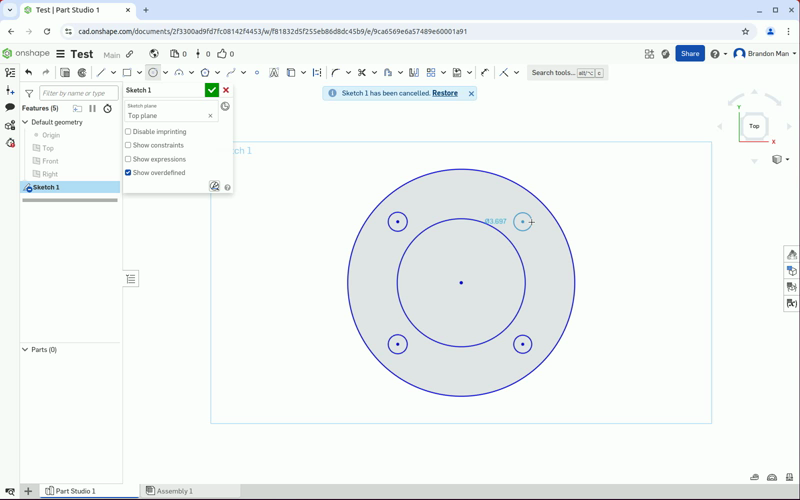
key(esc)
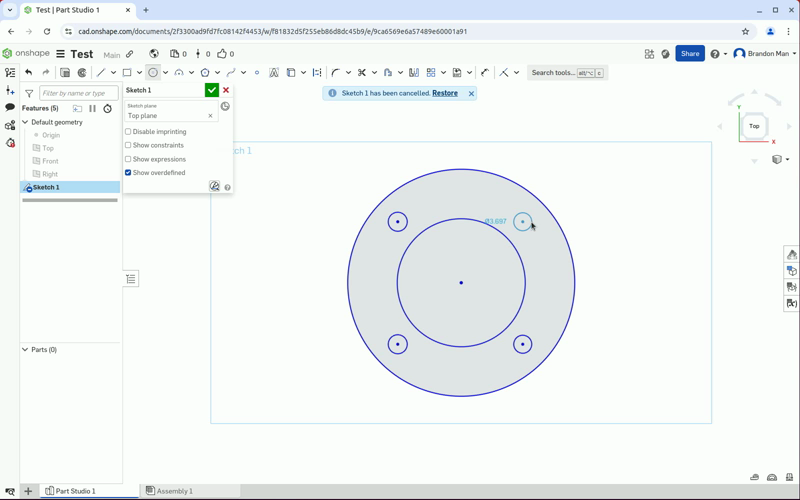
mouse_move(427, 194)
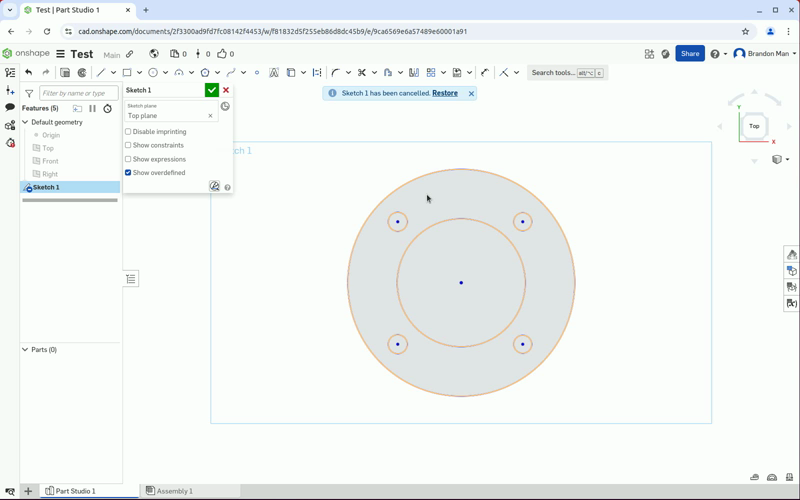
click(427, 194)
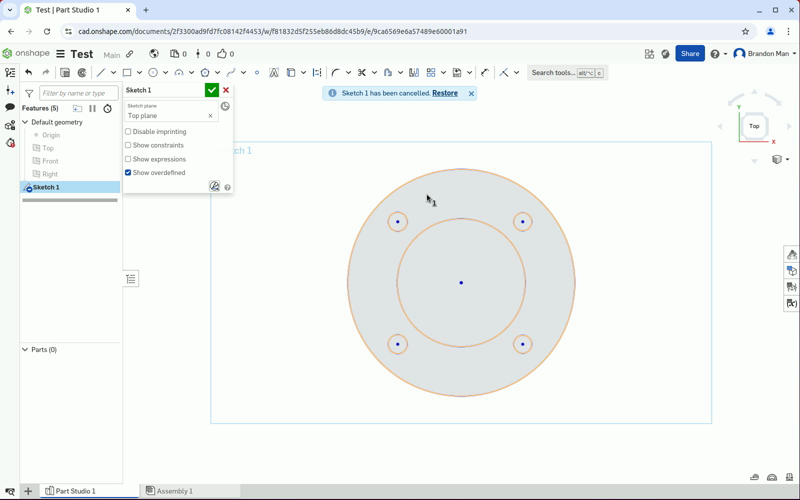
mouse_move(73, 352)
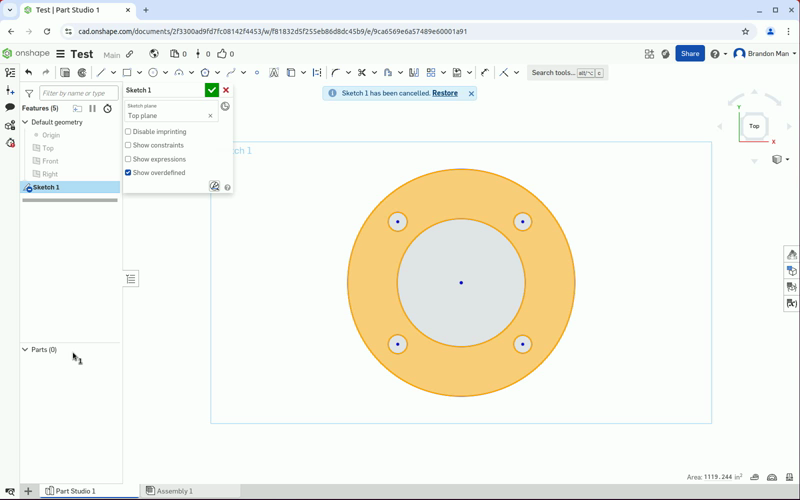
key(shift+y)
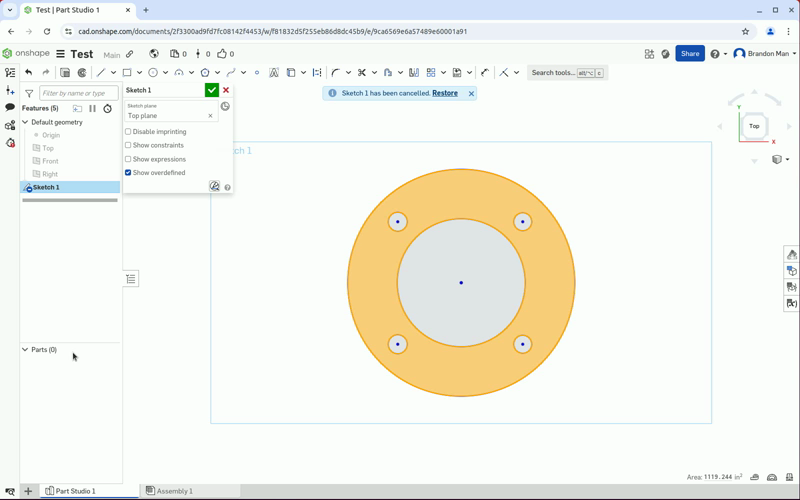
key(shift+e)
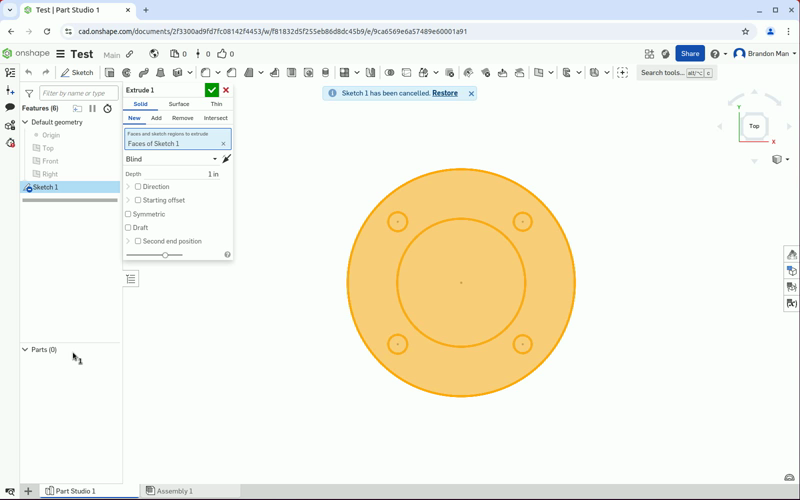
mouse_move(143, 106)
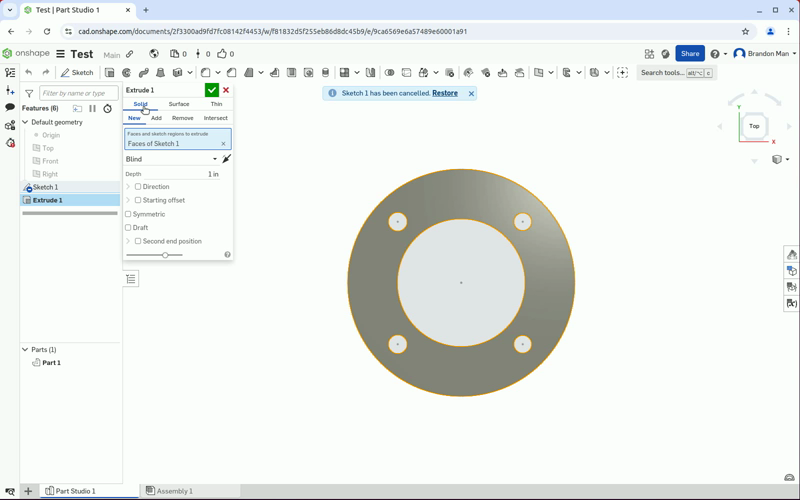
click(143, 106)
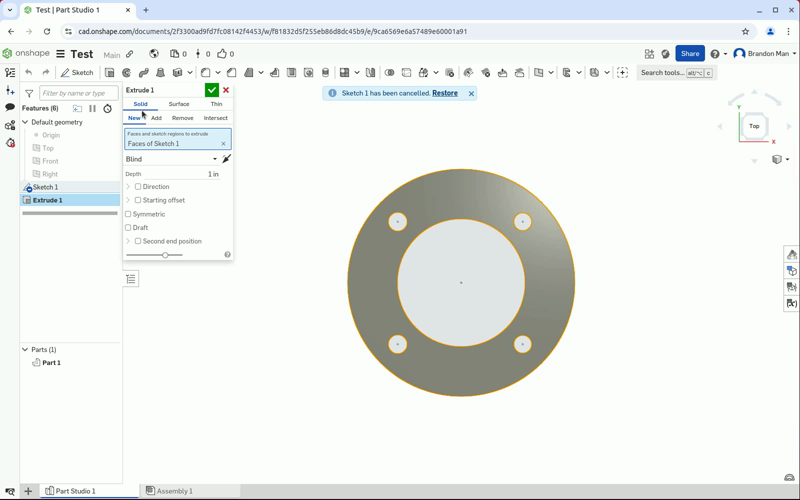
mouse_move(137, 120)
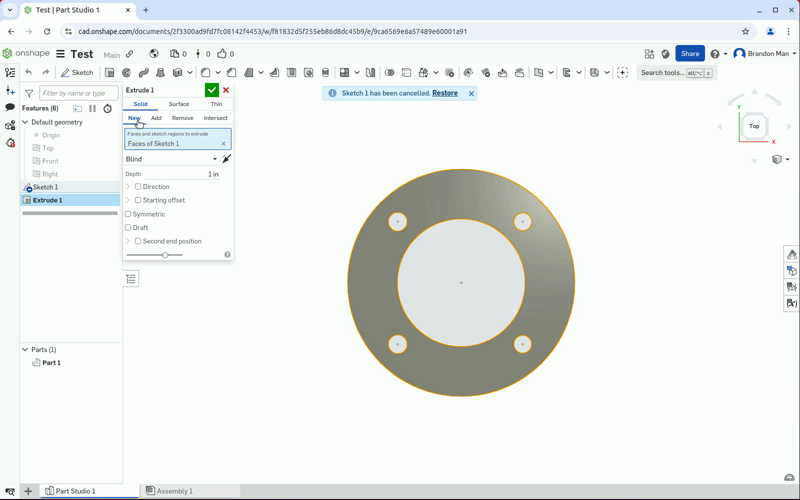
click(137, 120)
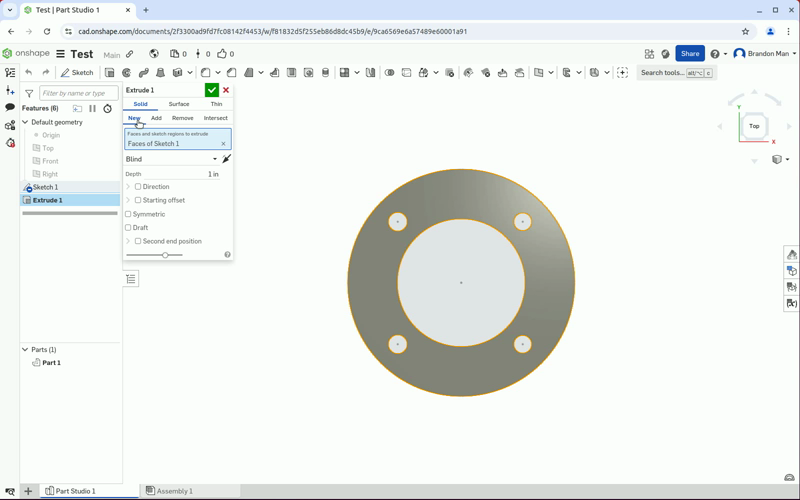
key(tab, 4)
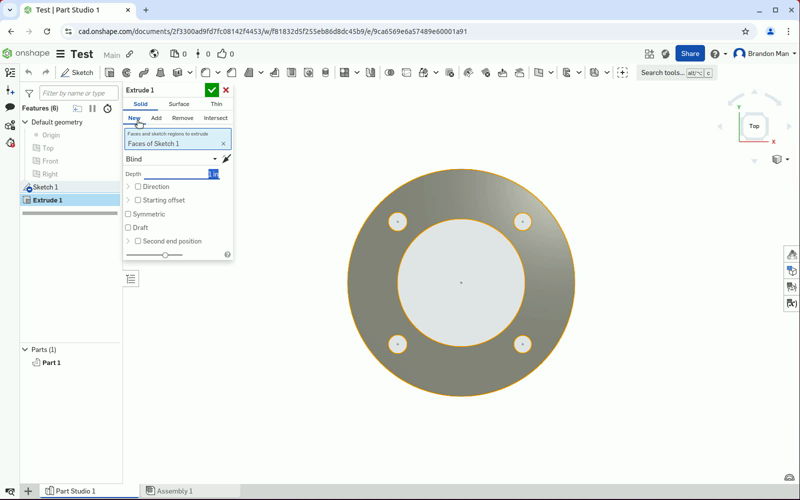
text(4.574)
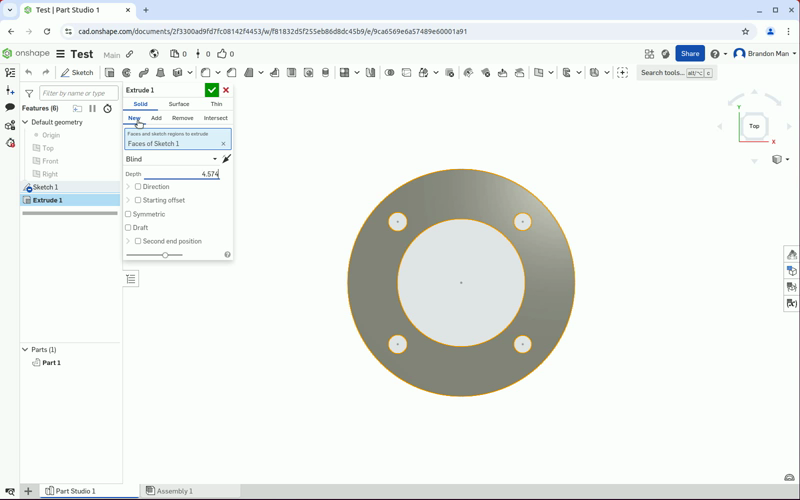
key(enter)
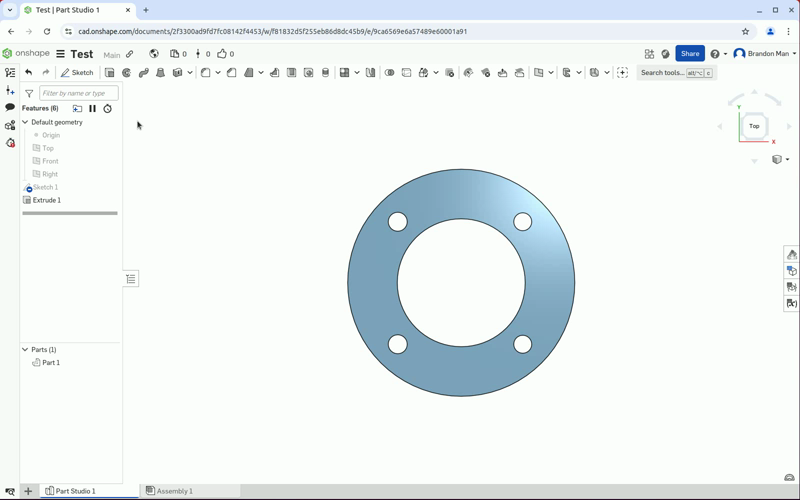
key(shift+h)
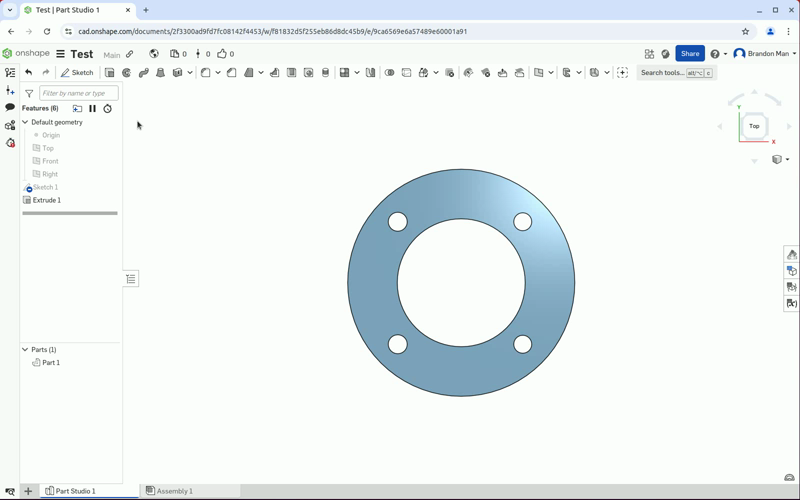
key(shift+h)
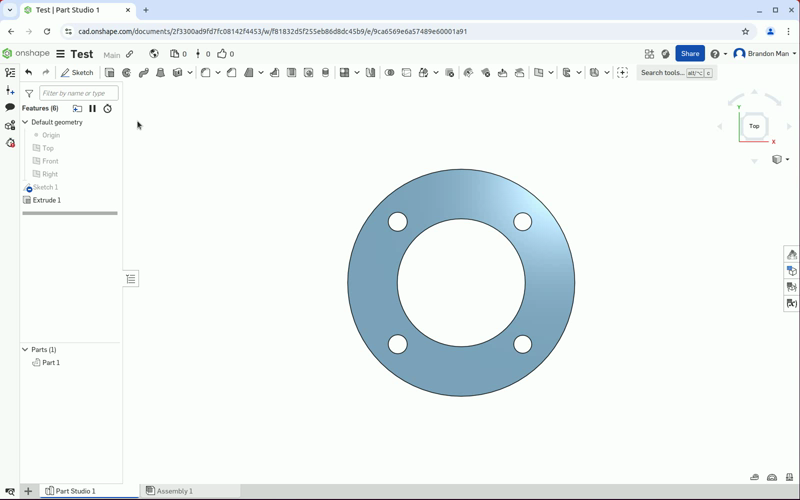
mouse_move(73, 189)
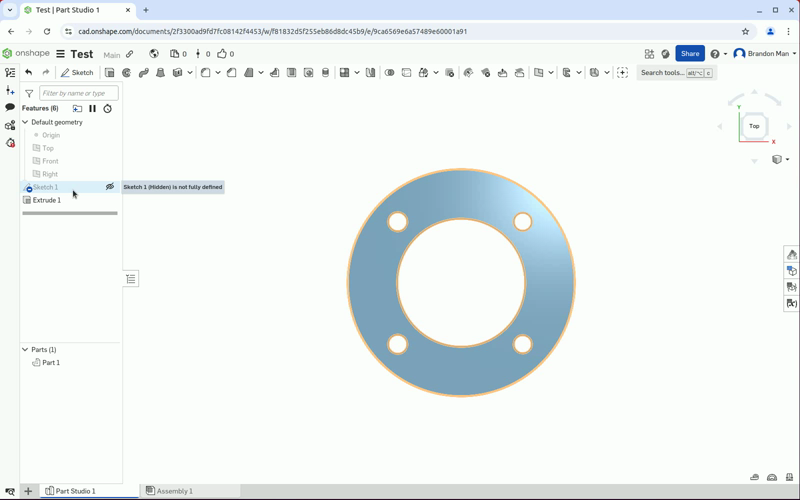
click(73, 189)
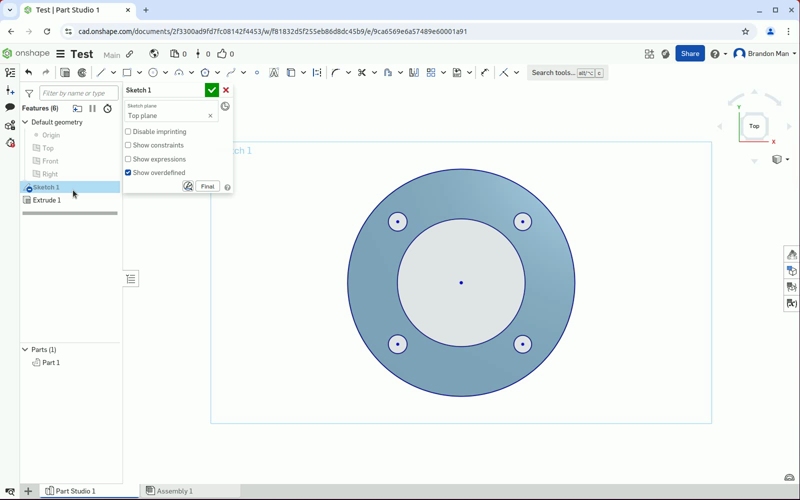
mouse_move(229, 92)
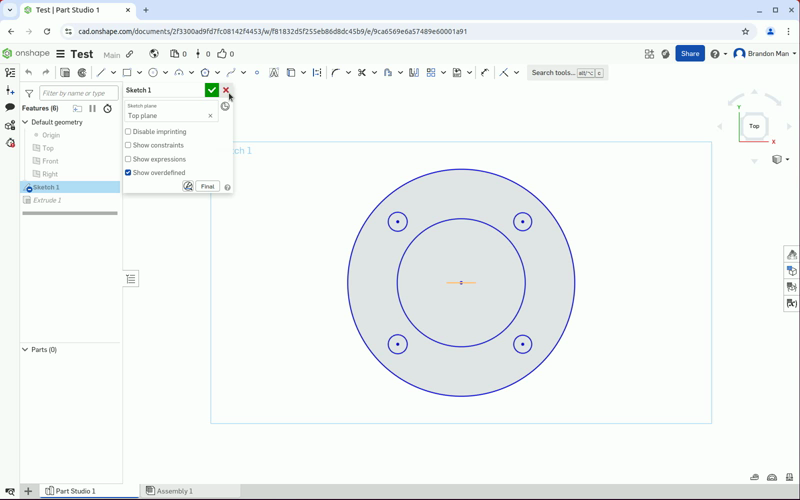
click(229, 92)
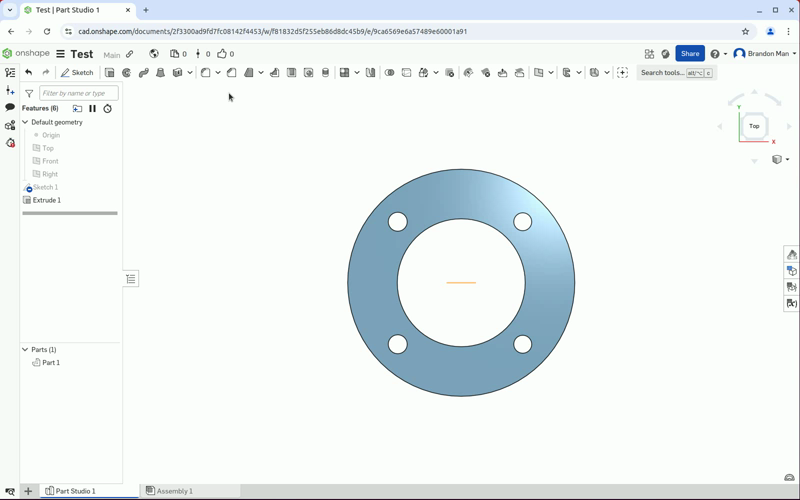
mouse_move(541, 75)
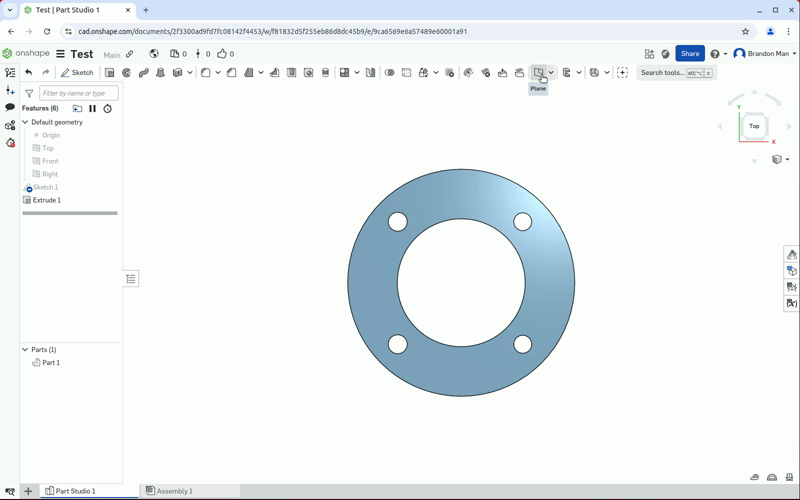
click(541, 75)
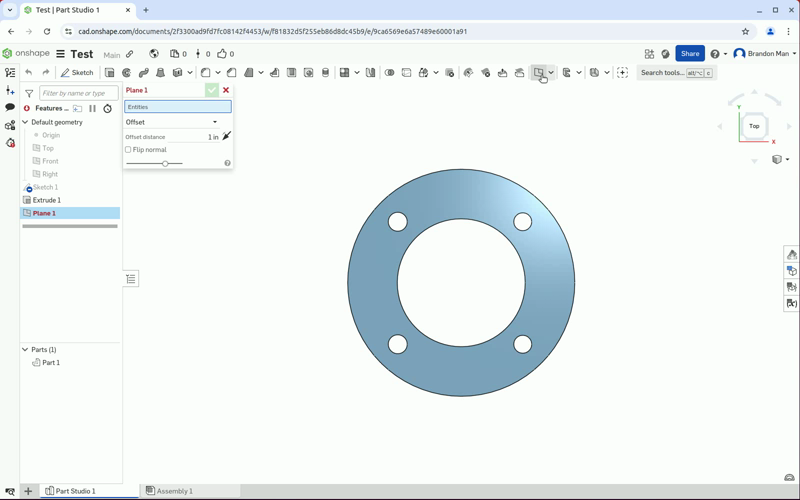
mouse_move(73, 150)
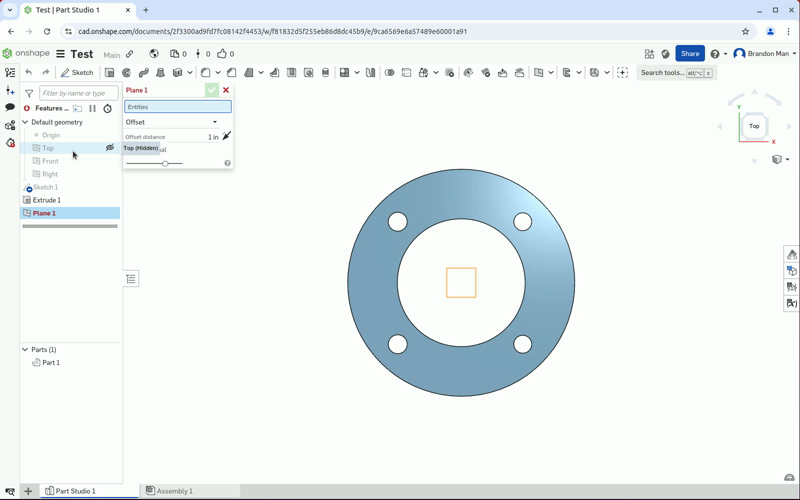
click(73, 150)
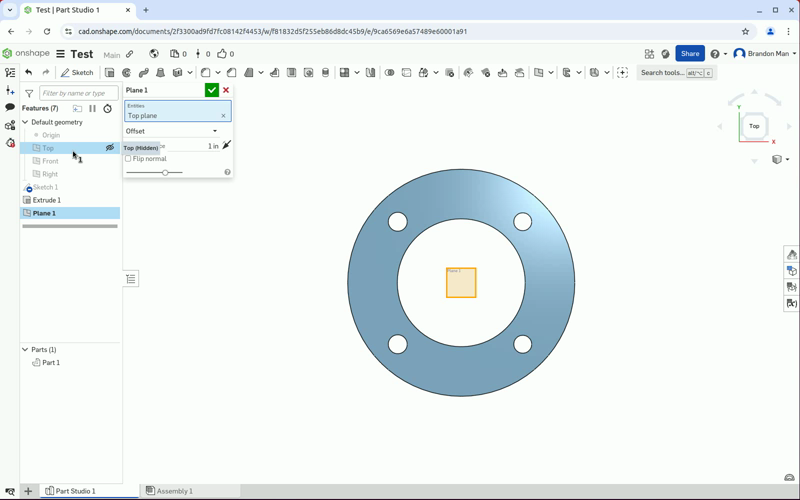
key(tab, 2)
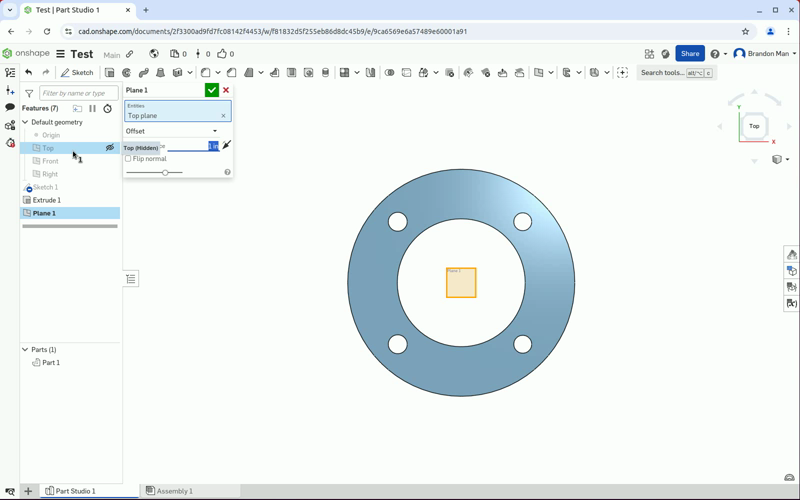
text(4.56)
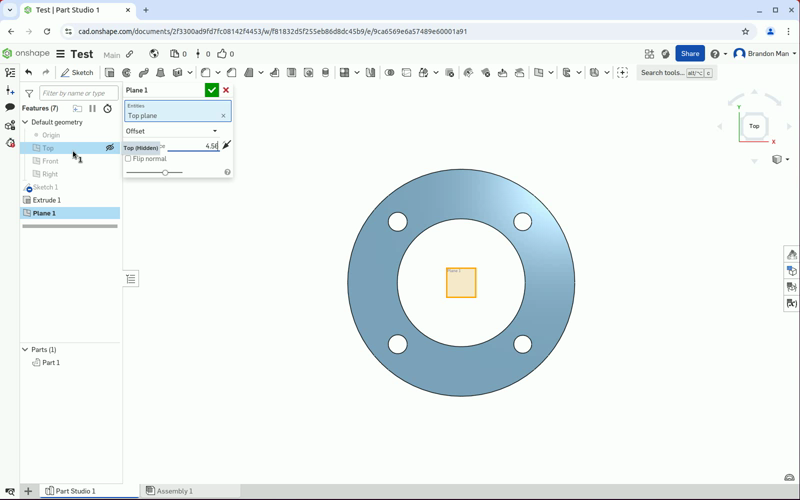
key(enter, 2)
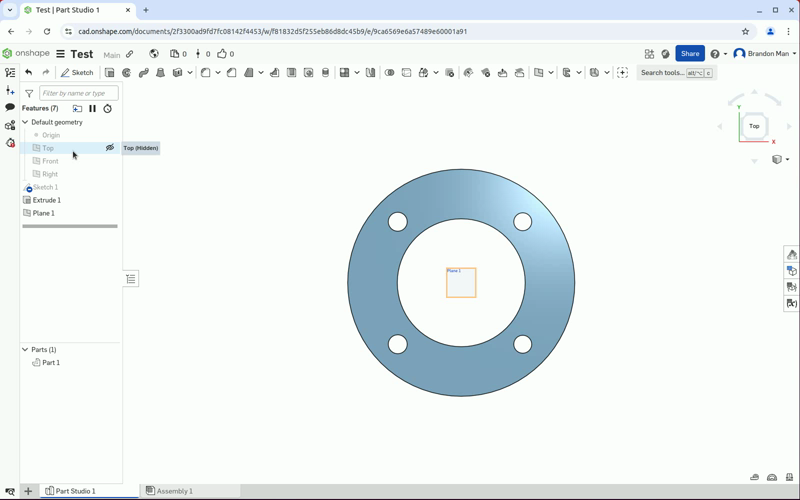
key(shift+s)
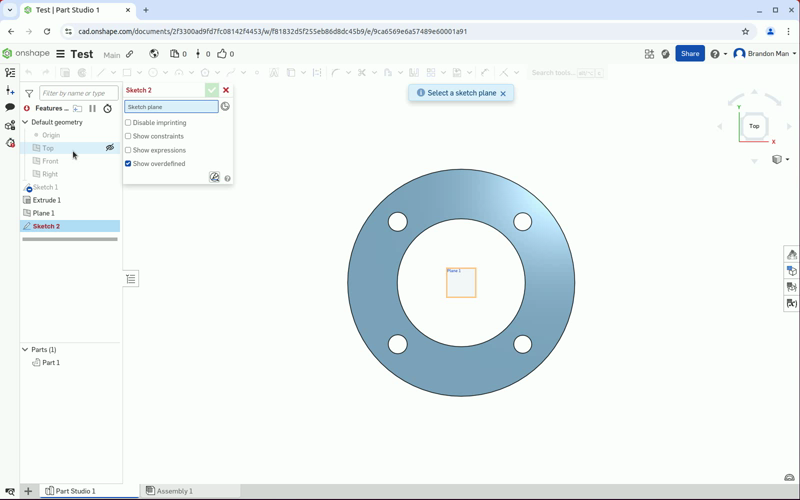
mouse_move(73, 215)
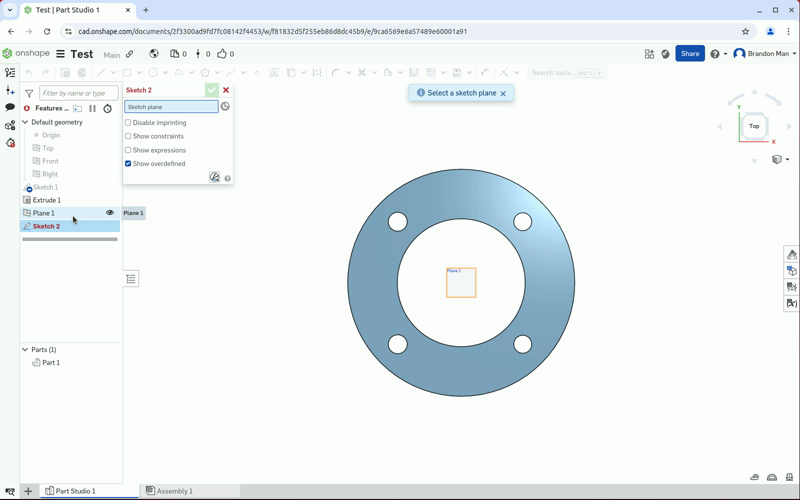
click(73, 215)
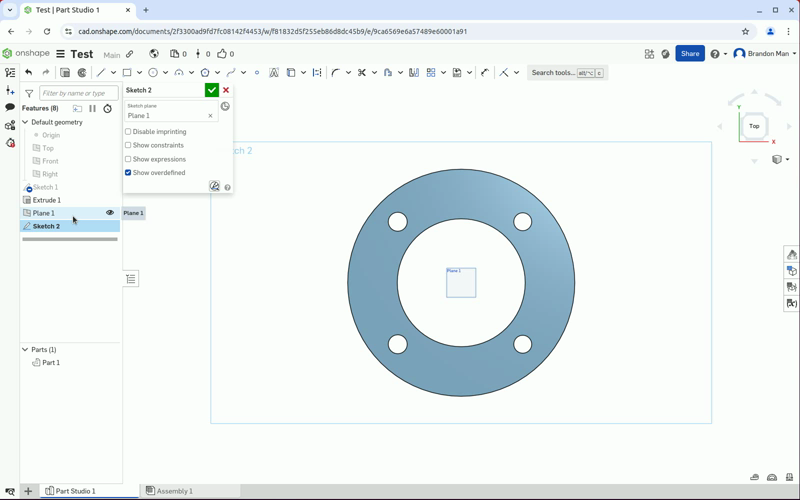
mouse_move(73, 352)
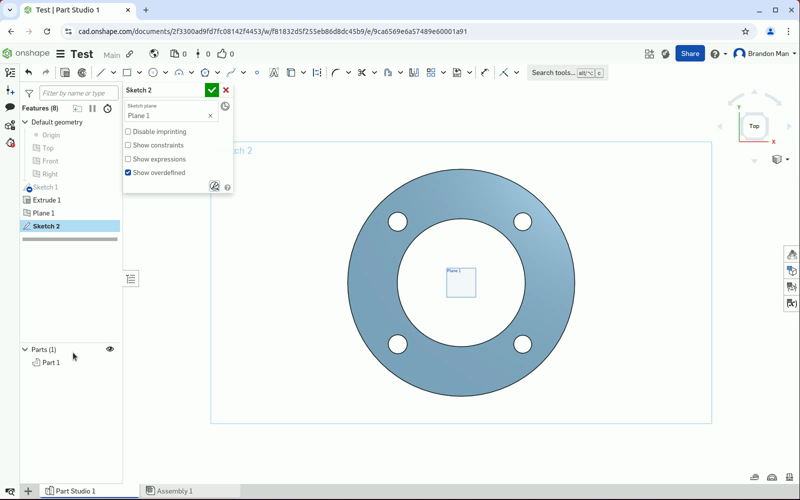
key(y)
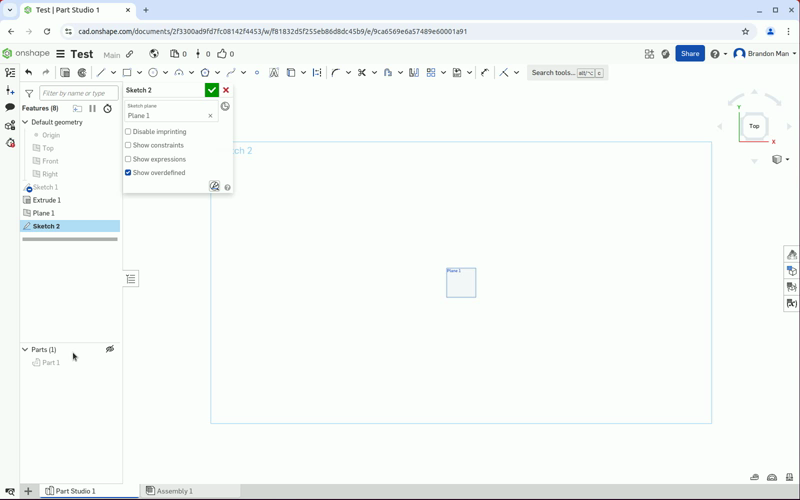
key(c)
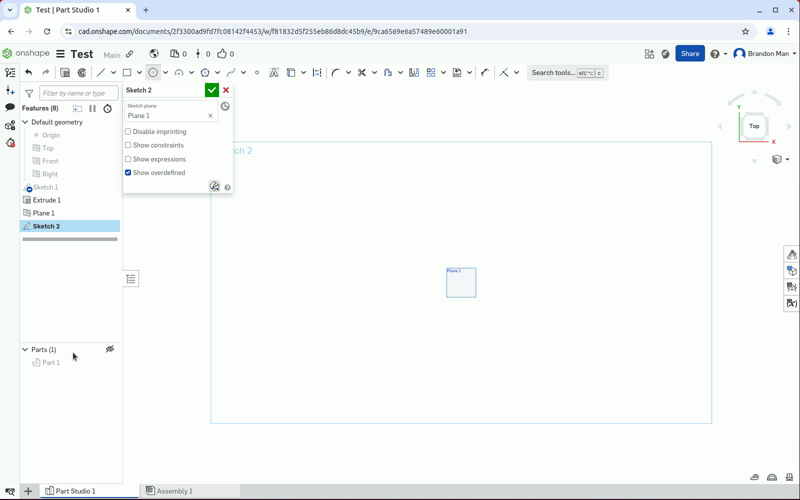
key_down(shift)
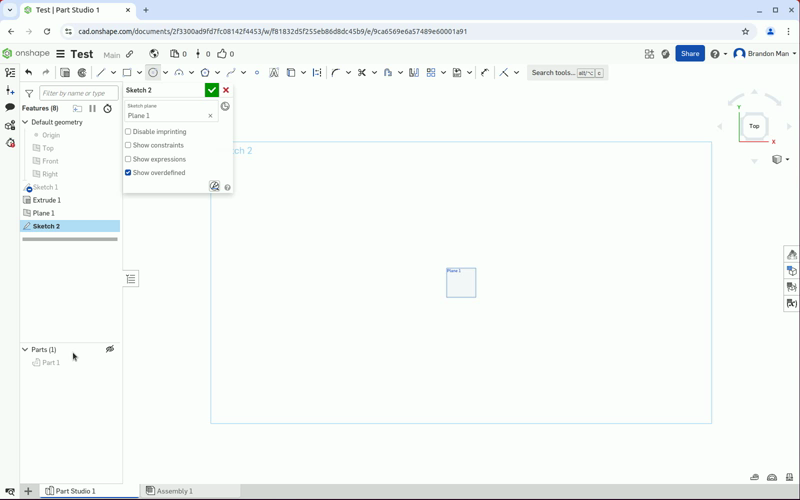
mouse_move(523, 345)
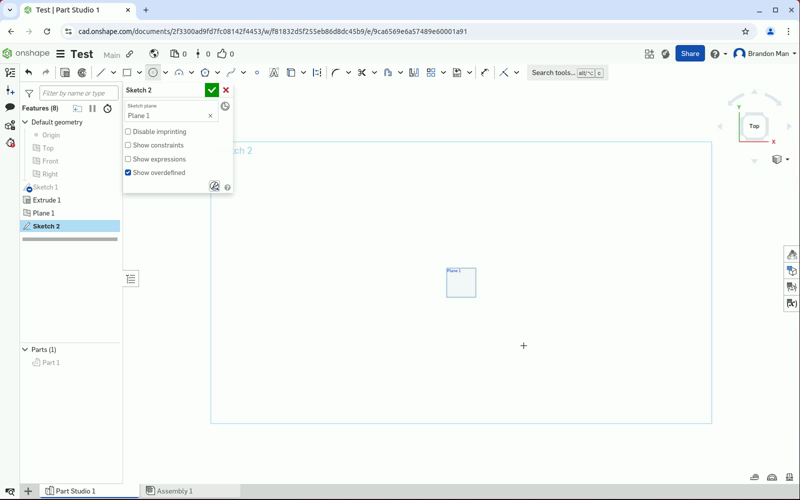
click(523, 345)
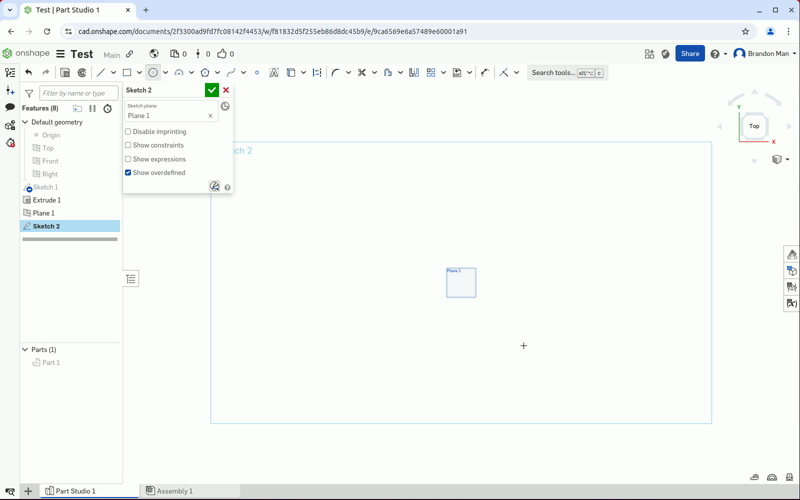
key_up(shift)
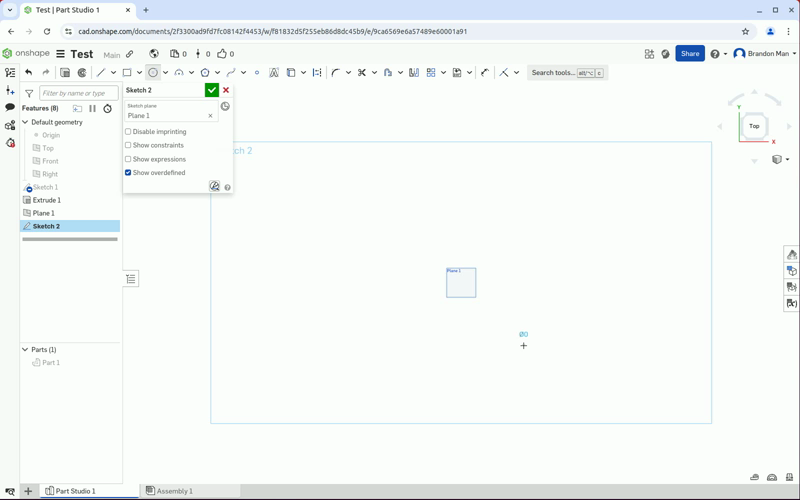
mouse_move(533, 345)
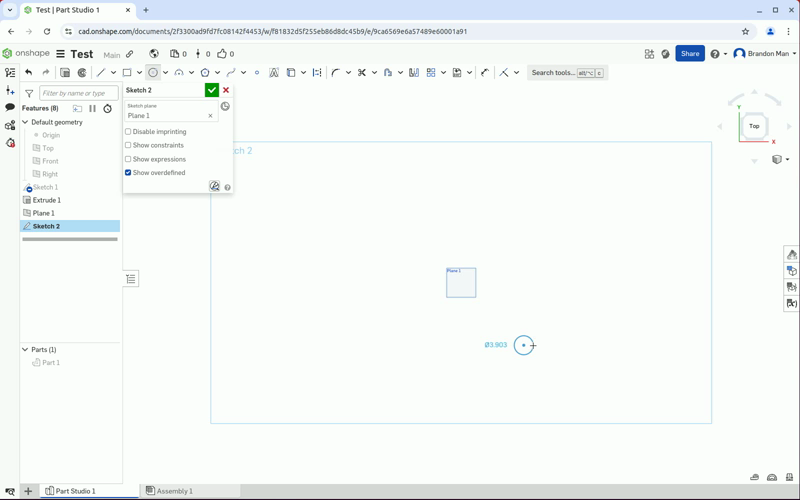
click(533, 345)
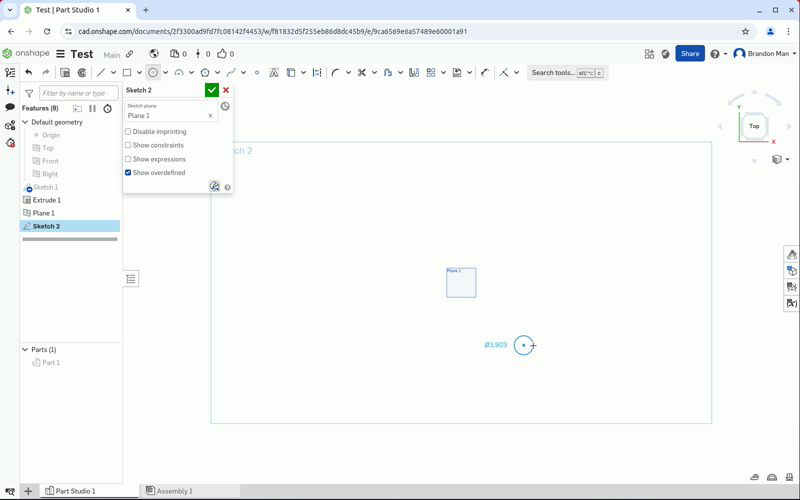
key(esc)
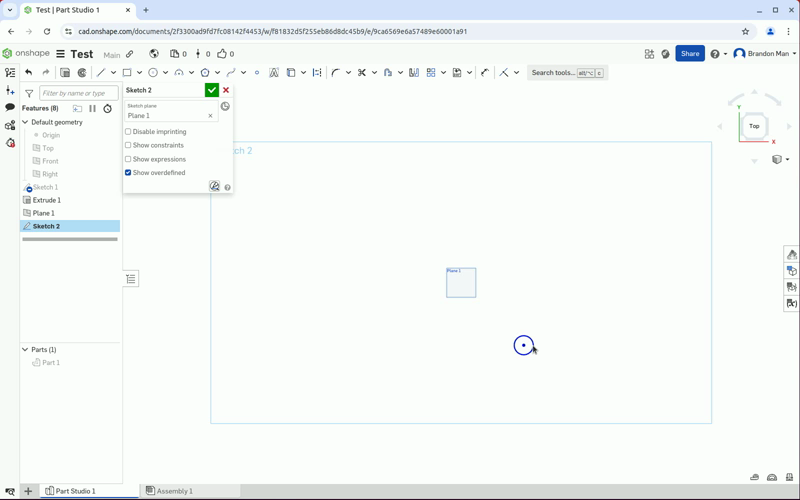
mouse_move(529, 345)
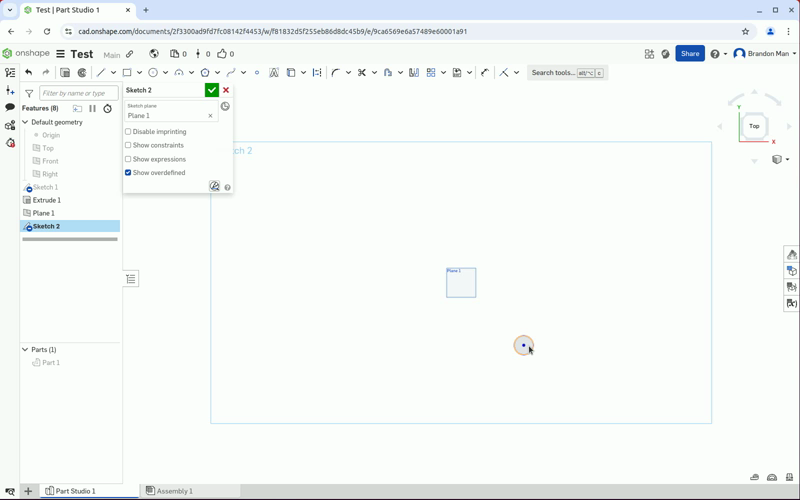
scroll(6)
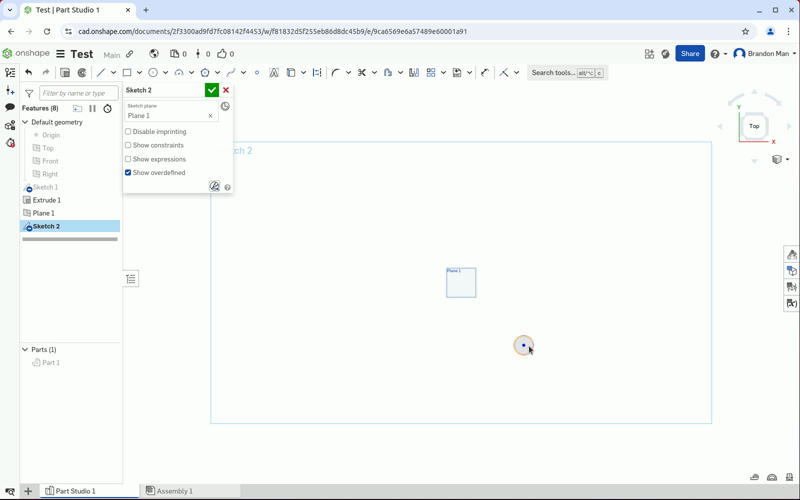
scroll(6)
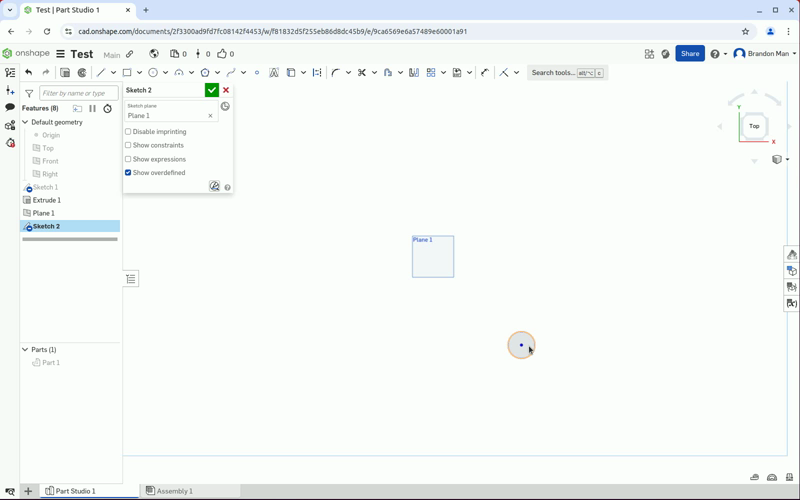
scroll(6)
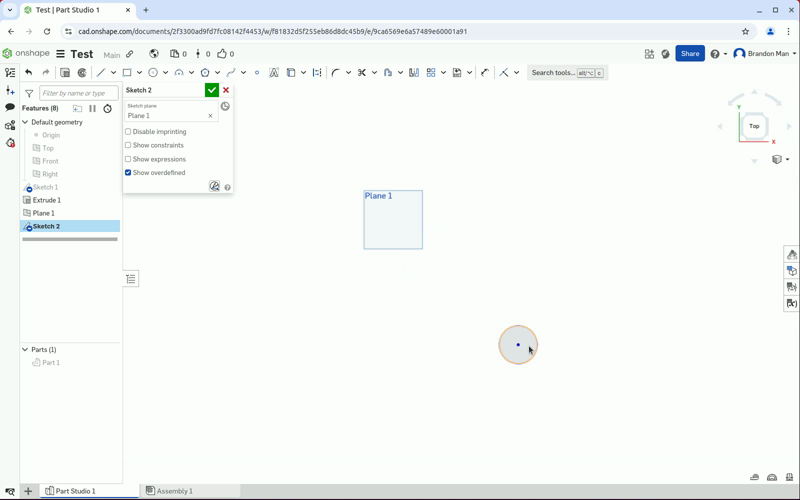
scroll(6)
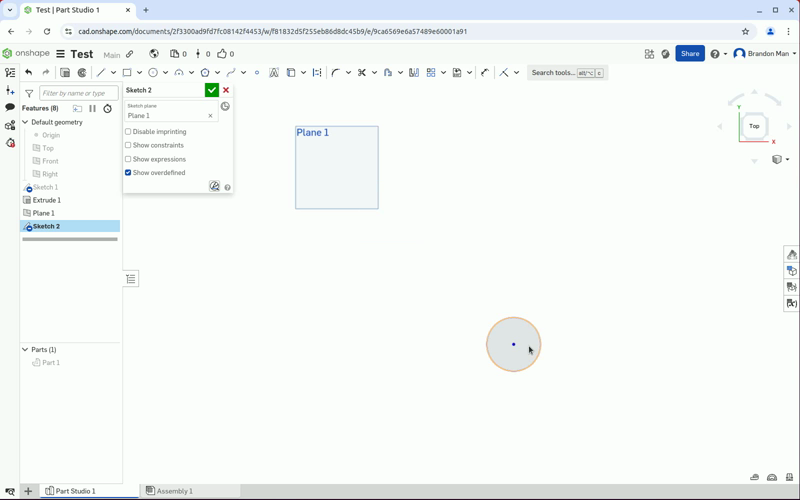
scroll(6)
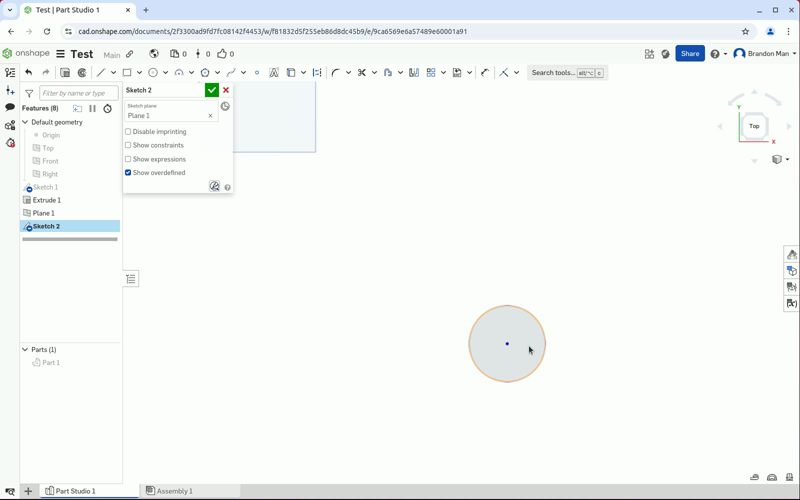
scroll(6)
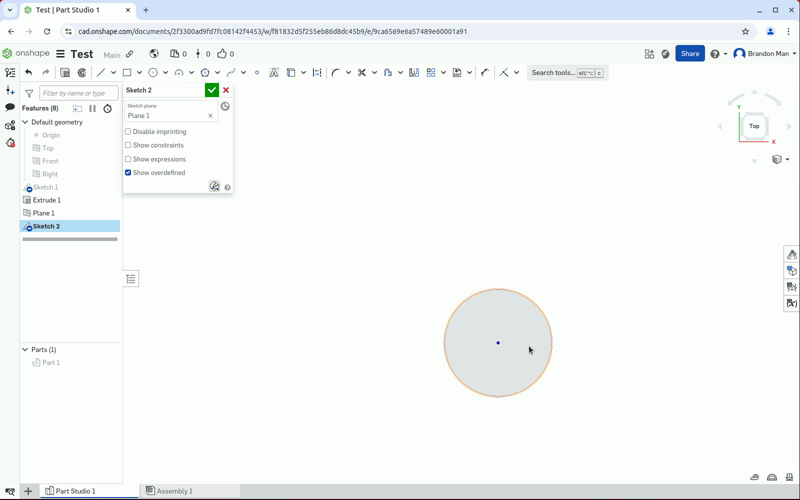
scroll(6)
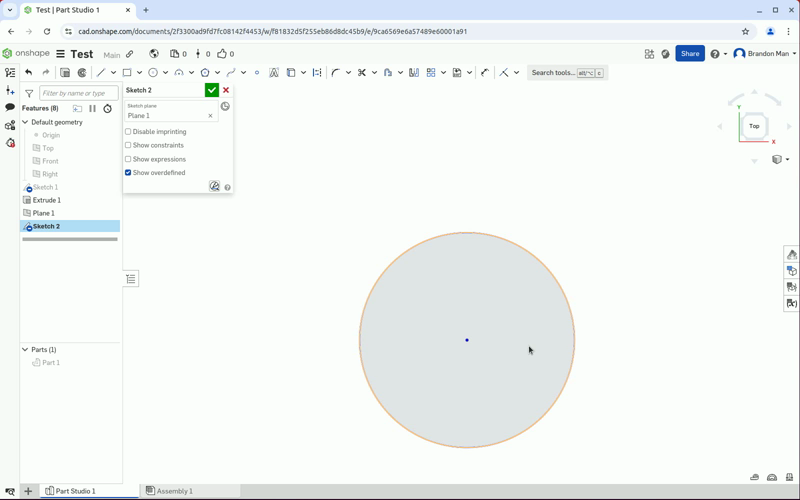
click(529, 345)
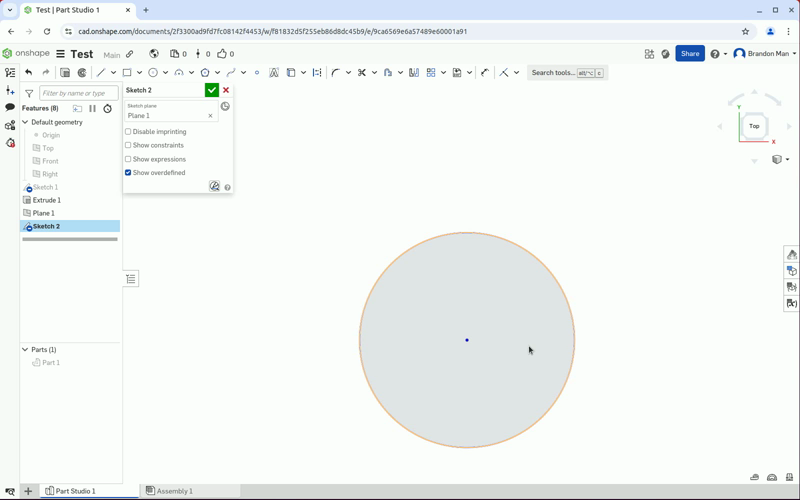
scroll(-6)
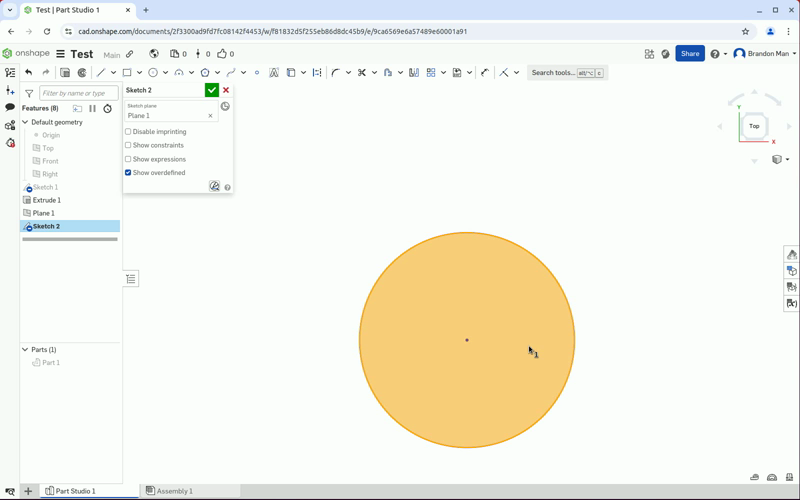
scroll(-6)
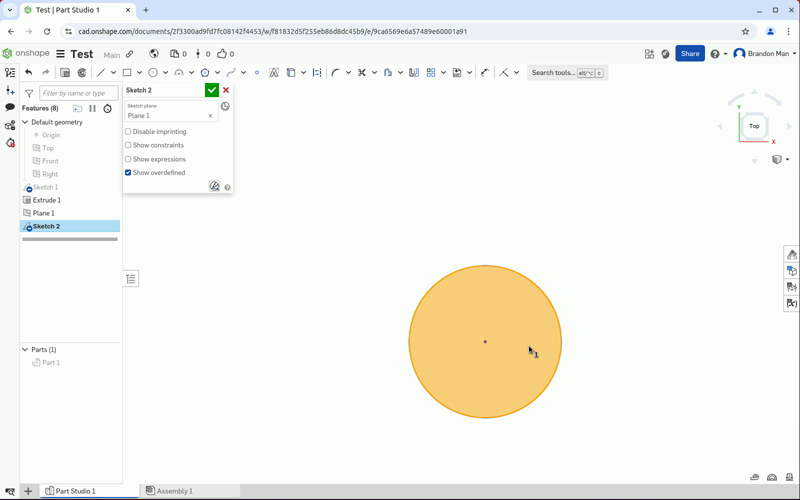
scroll(-6)
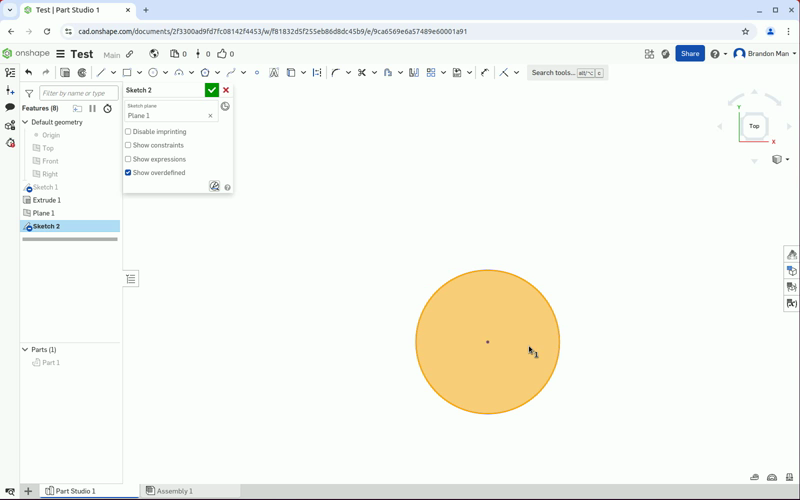
scroll(-6)
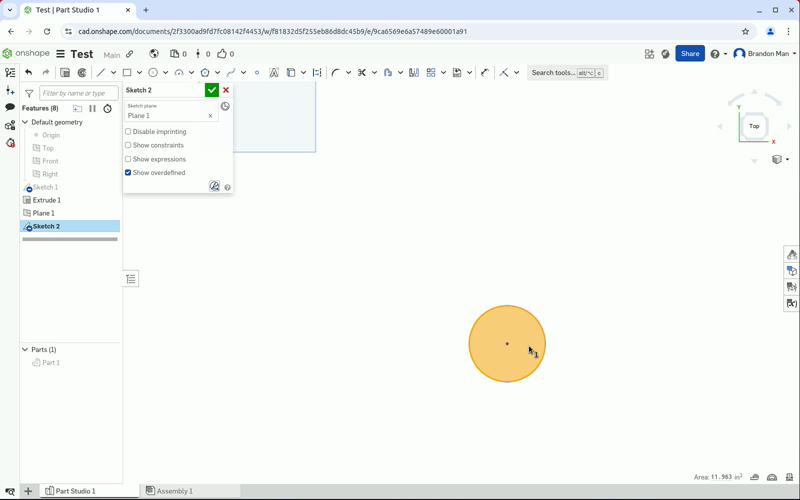
scroll(-6)
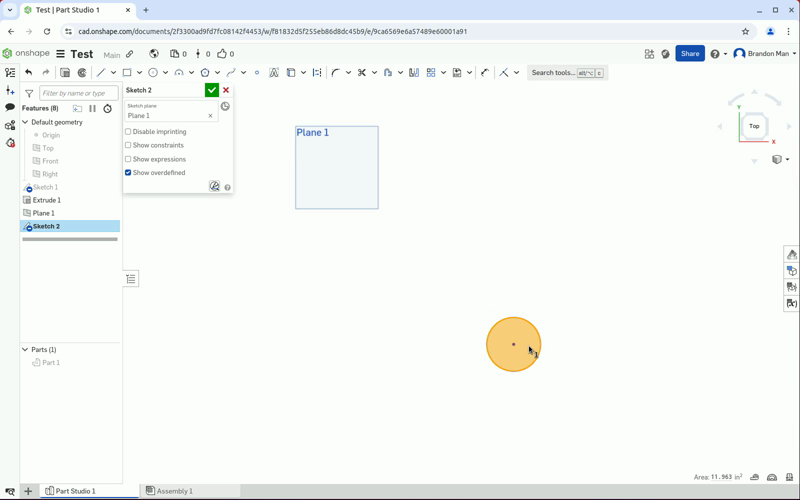
scroll(-6)
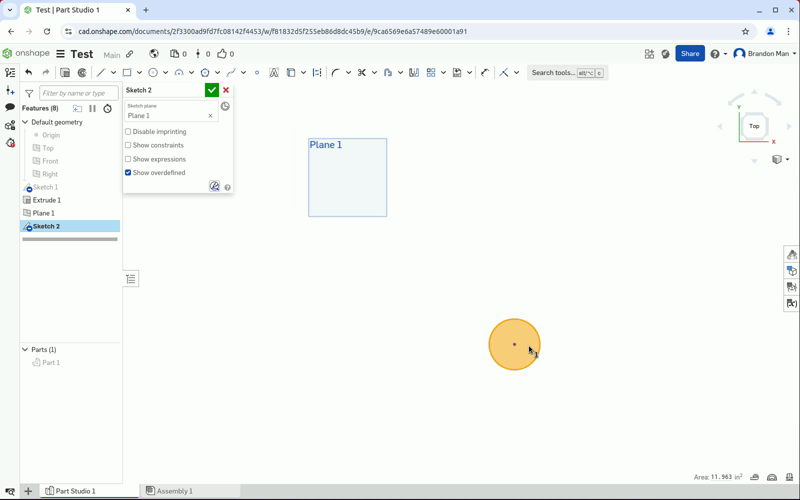
scroll(-6)
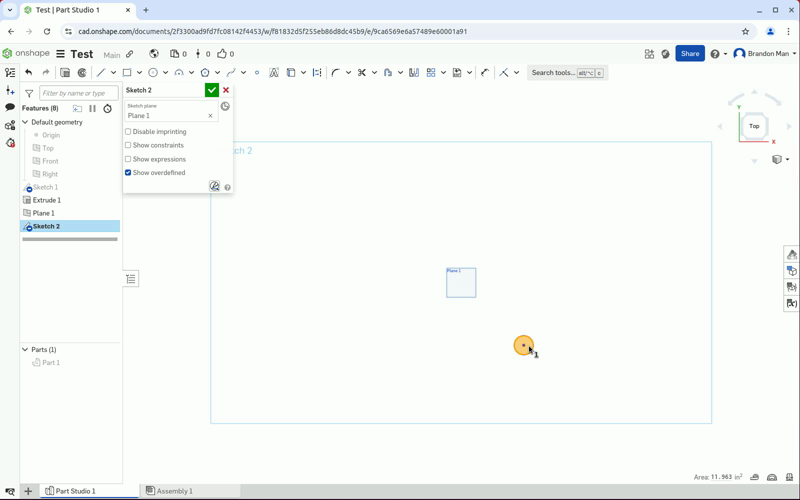
mouse_move(73, 352)
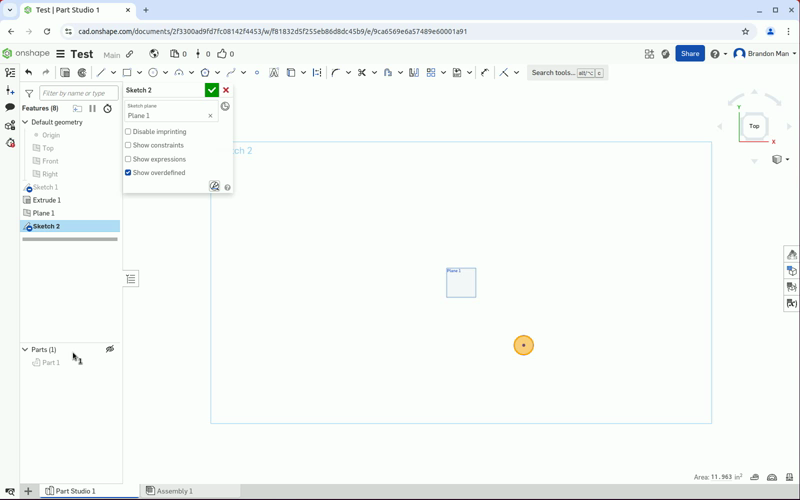
key(shift+y)
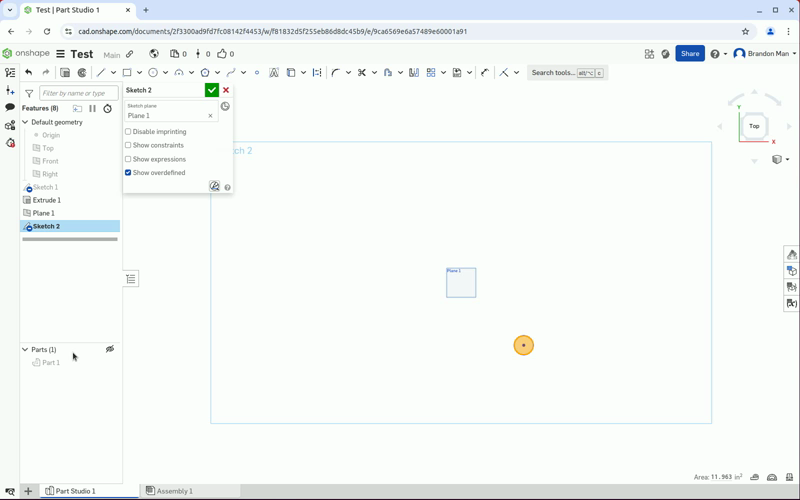
key(shift+e)
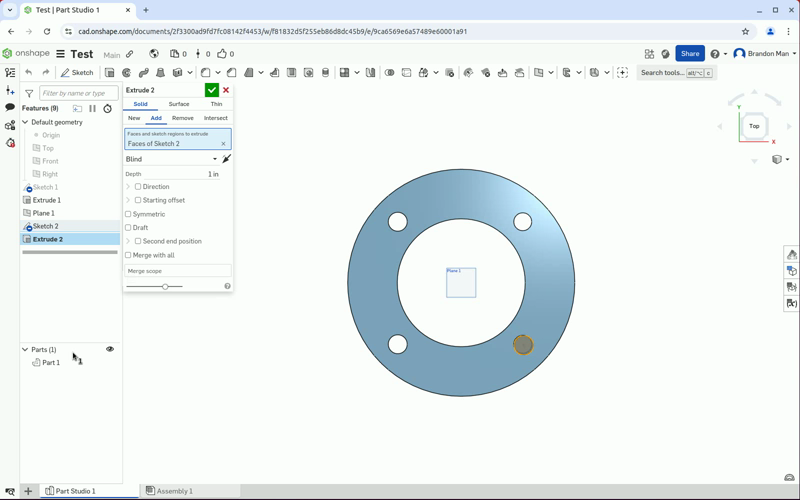
mouse_move(143, 106)
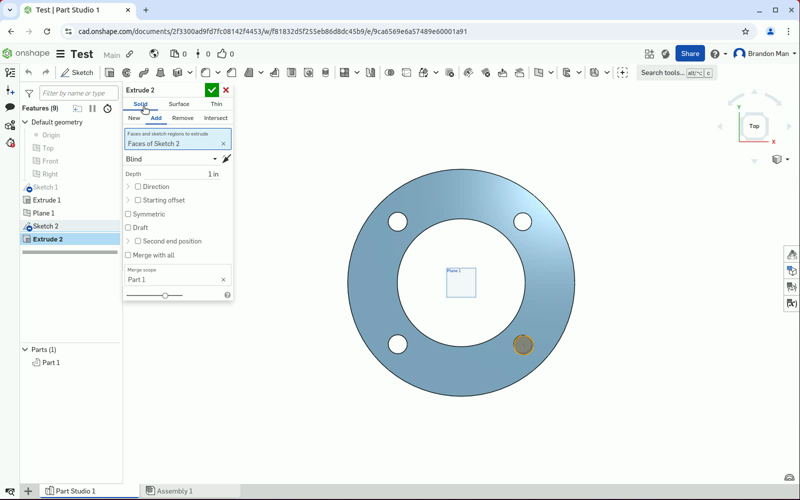
click(143, 106)
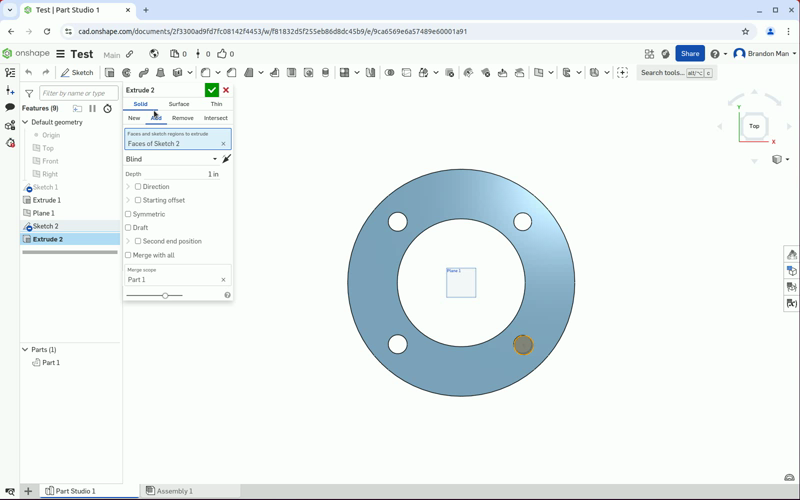
mouse_move(186, 120)
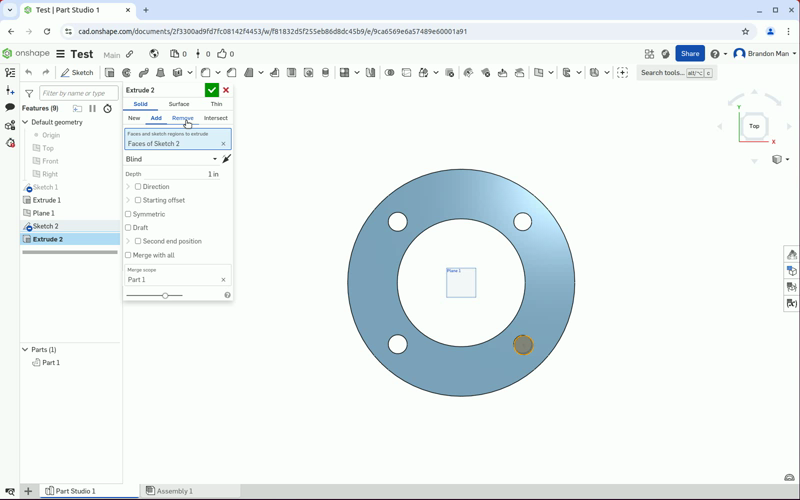
click(186, 120)
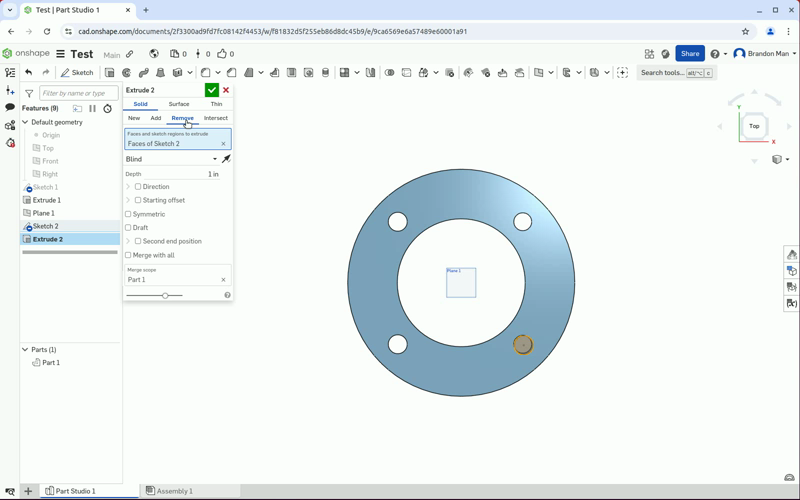
key(tab, 4)
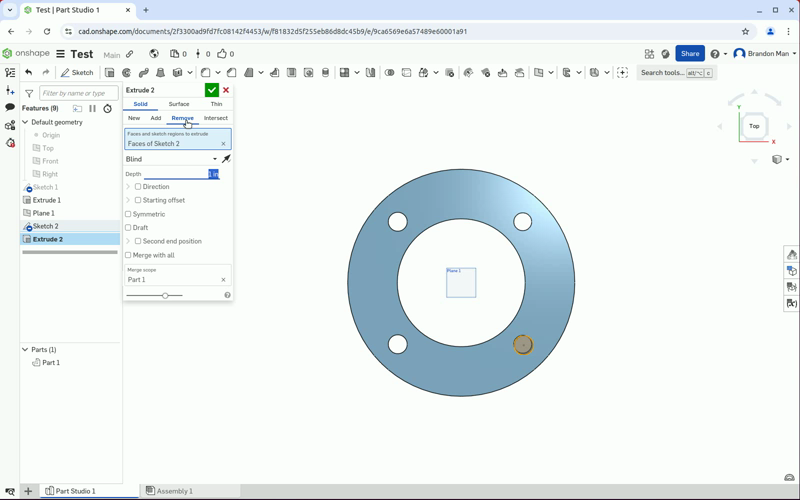
text(0.963)
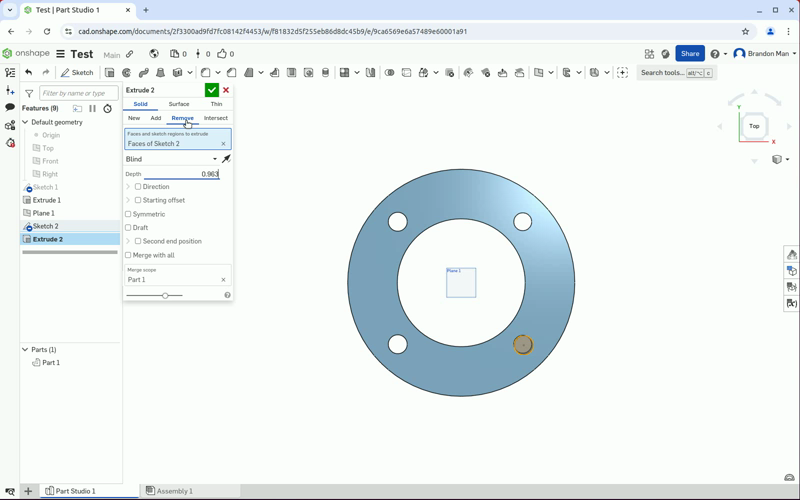
key(tab, 6)
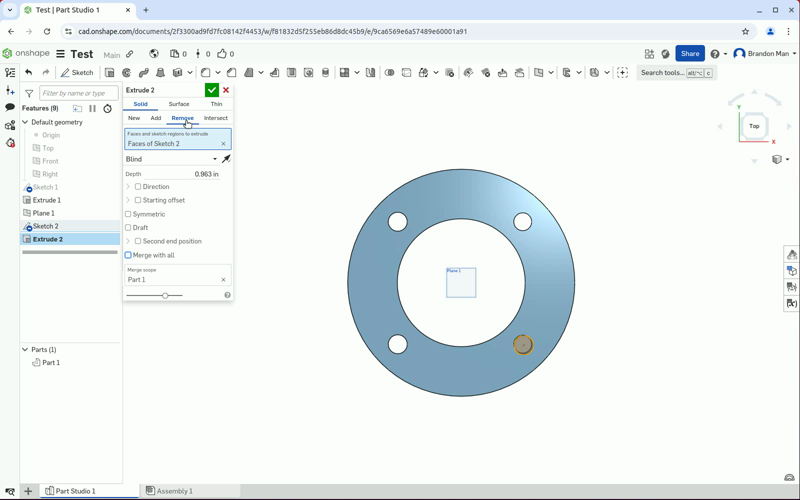
key(space)
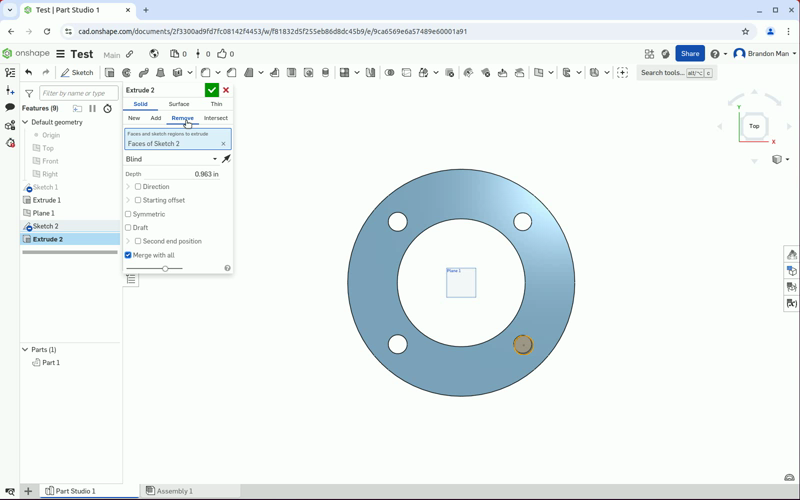
key(enter)
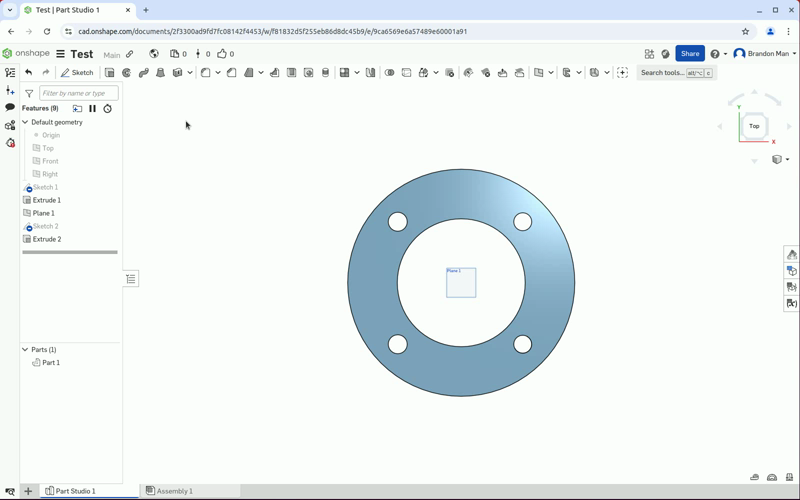
key(shift+h)
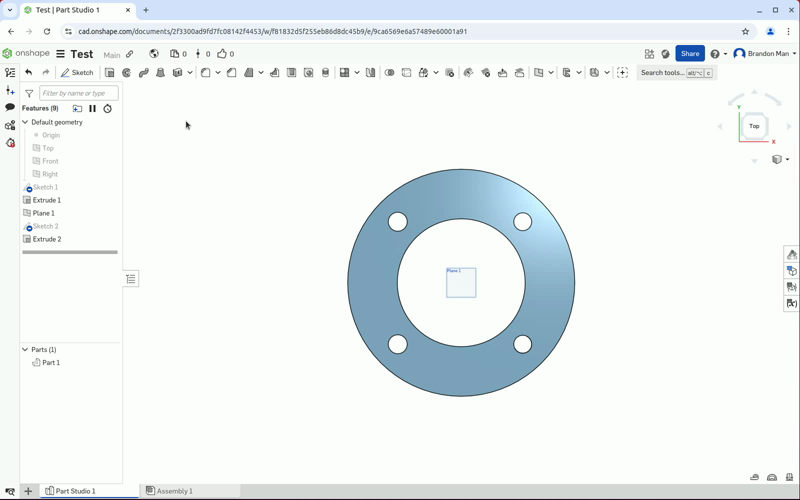
key(shift+h)
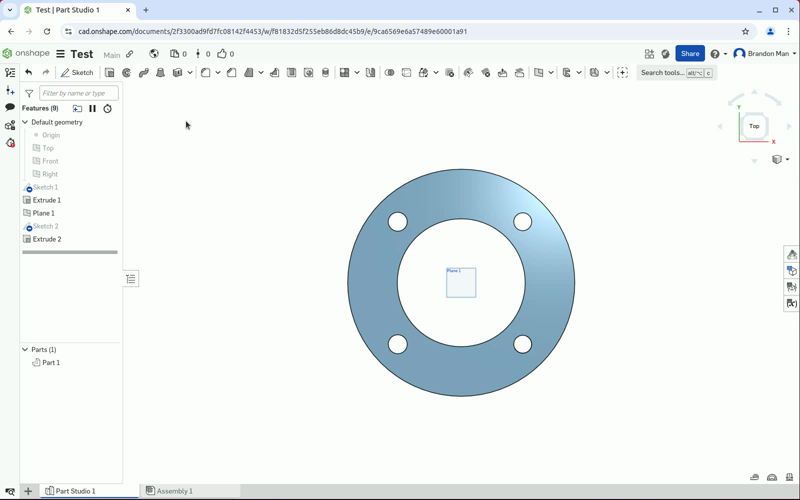
mouse_move(73, 189)
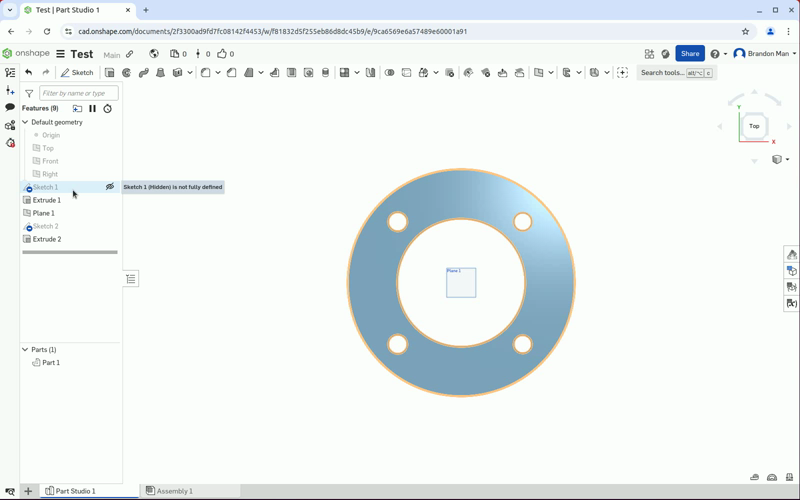
click(73, 189)
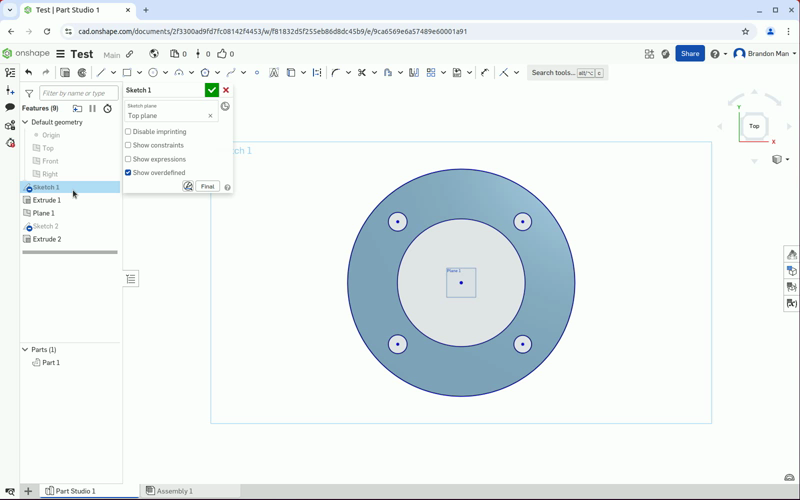
mouse_move(229, 92)
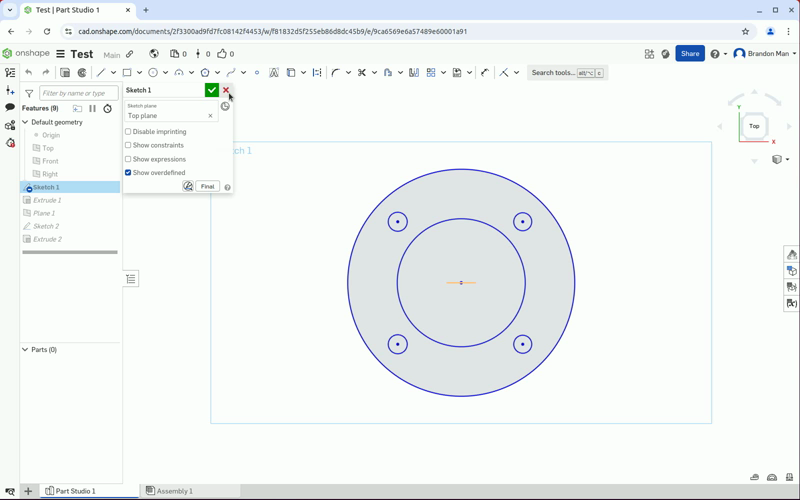
click(229, 92)
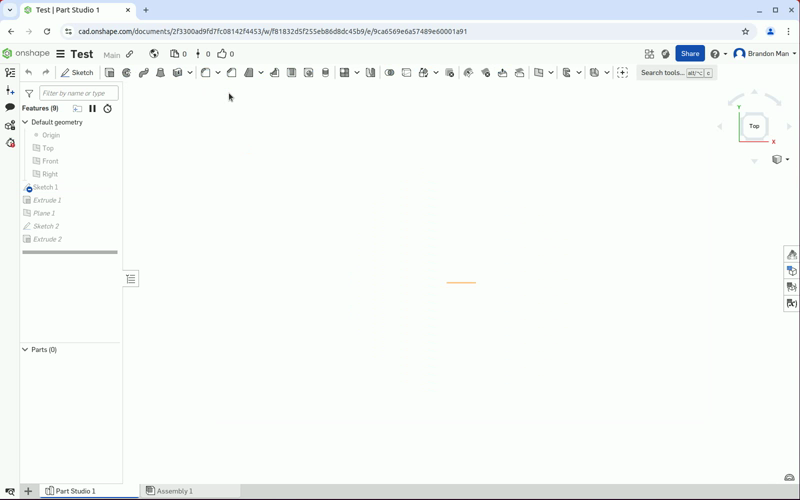
key(shift+s)
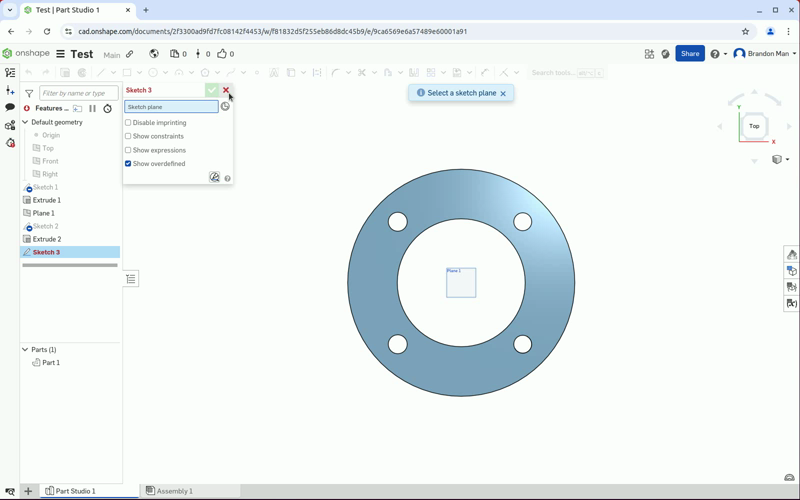
mouse_move(73, 215)
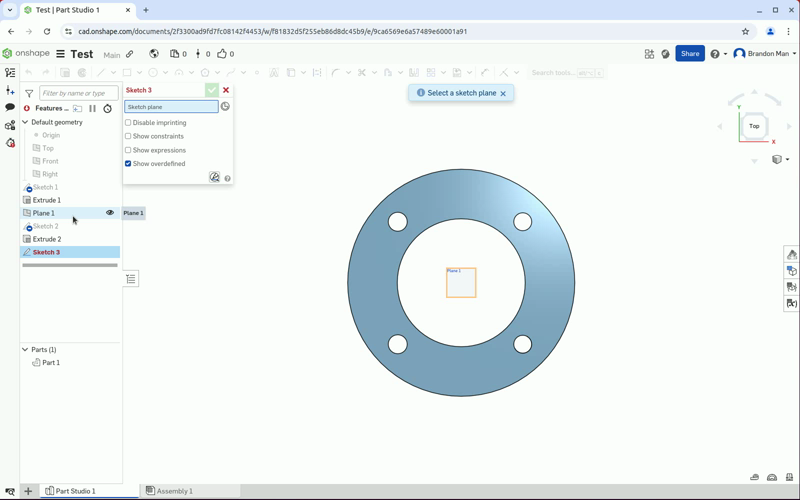
click(73, 215)
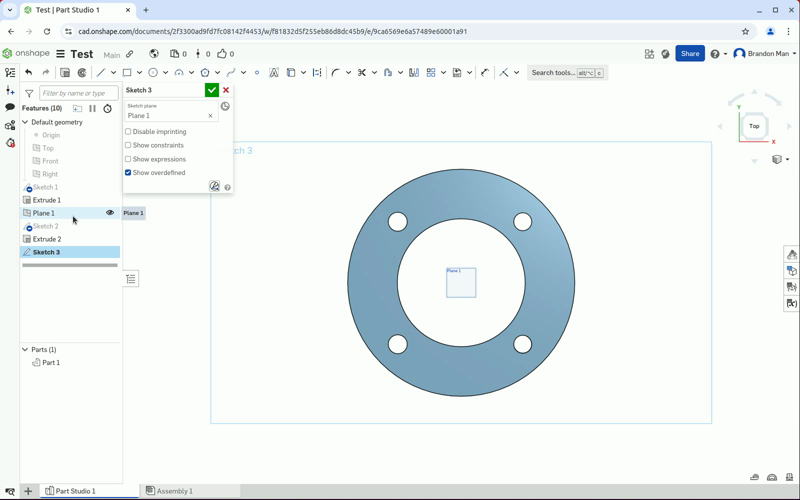
mouse_move(73, 352)
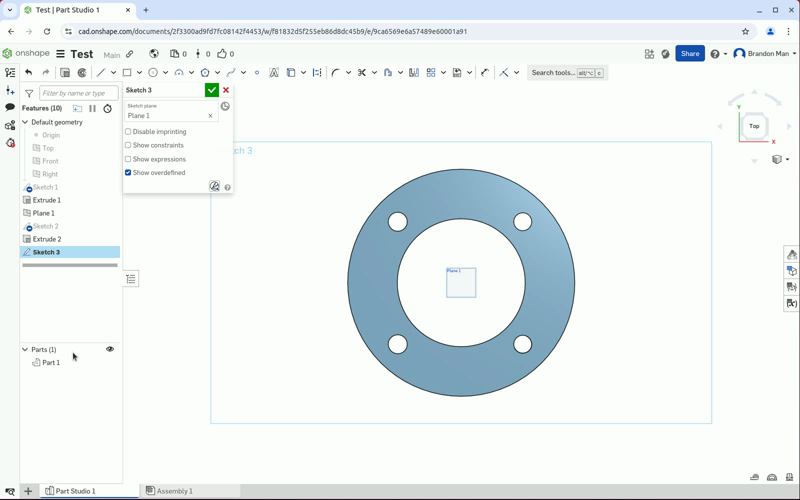
key(y)
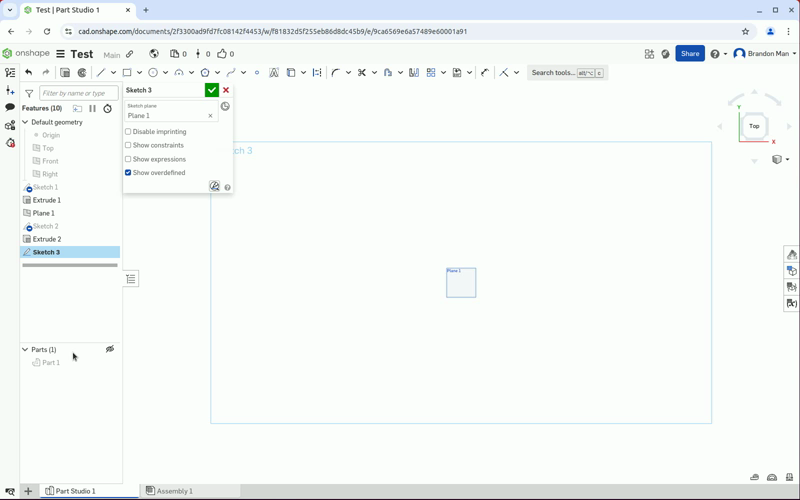
key(c)
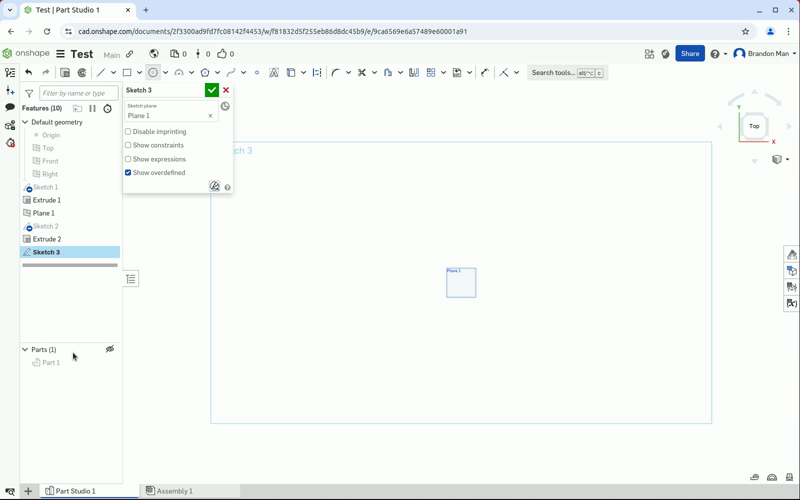
key_down(shift)
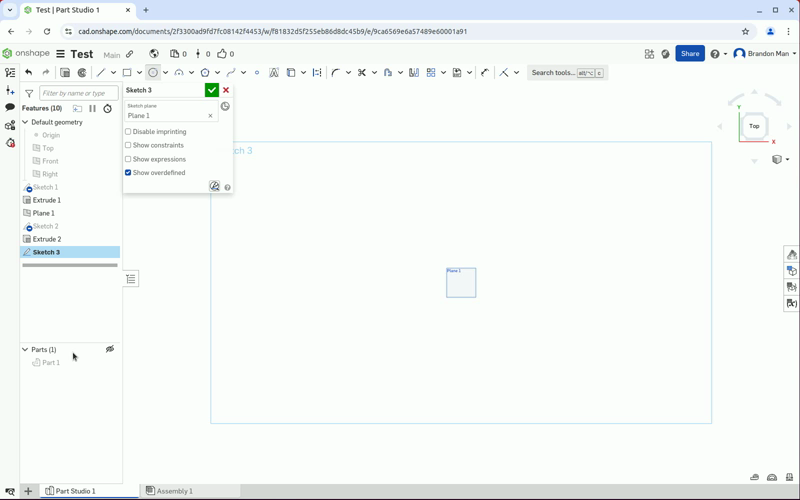
mouse_move(399, 220)
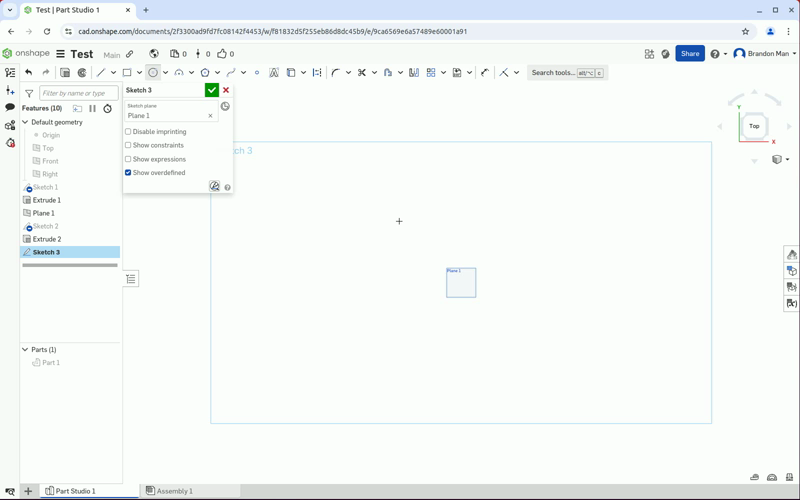
click(399, 220)
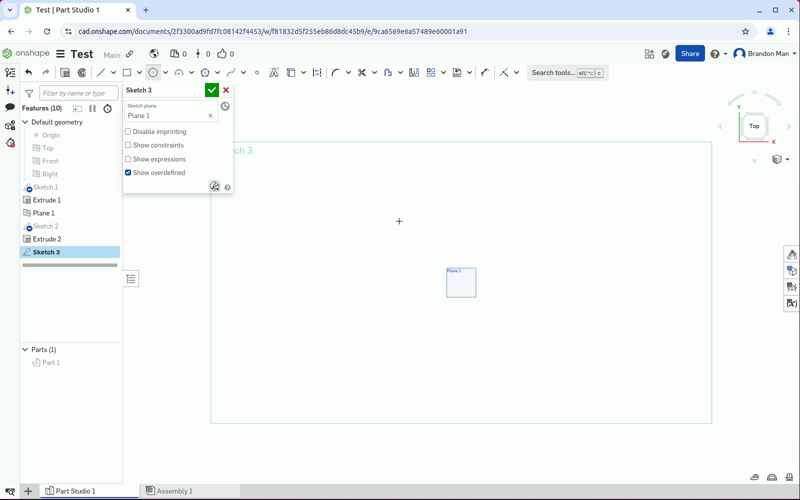
key_up(shift)
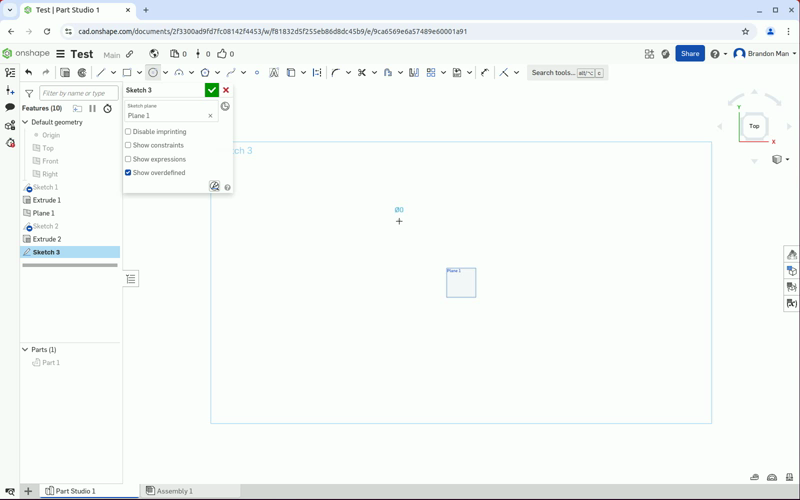
mouse_move(409, 220)
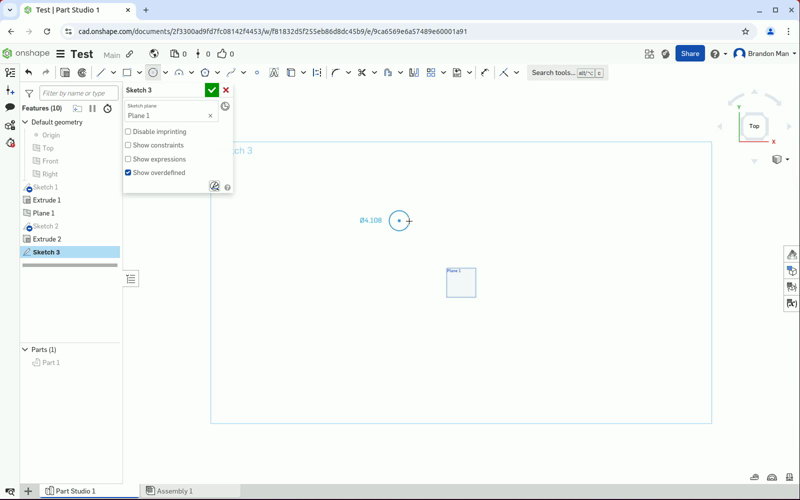
click(409, 220)
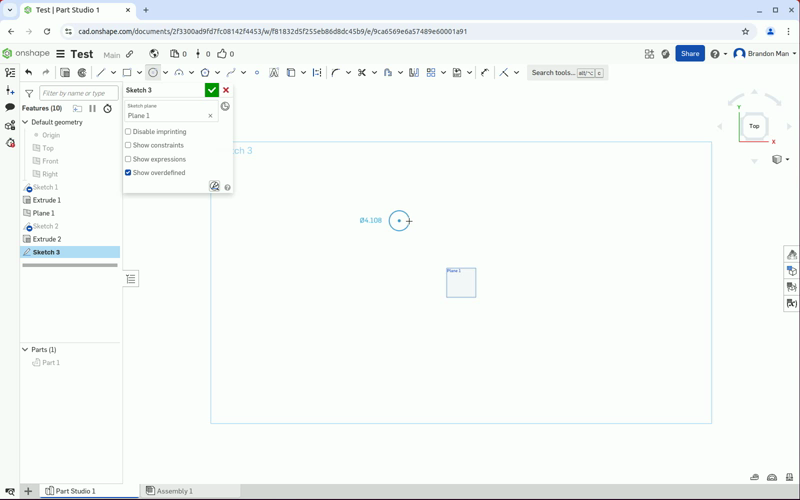
key(esc)
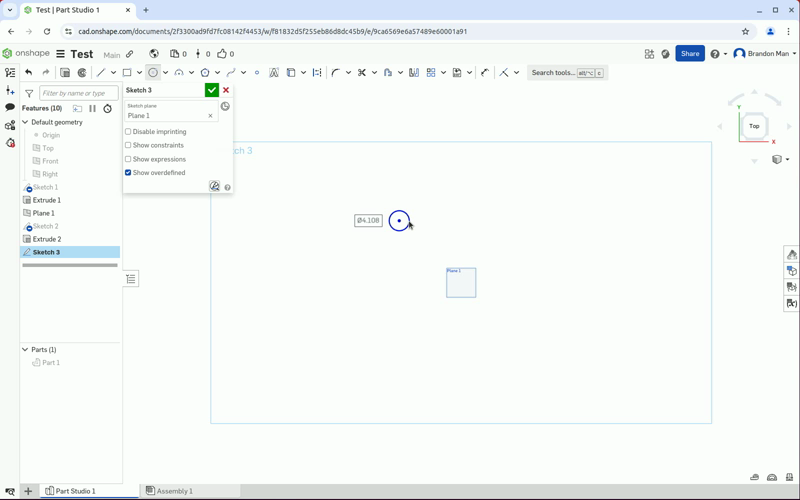
mouse_move(401, 229)
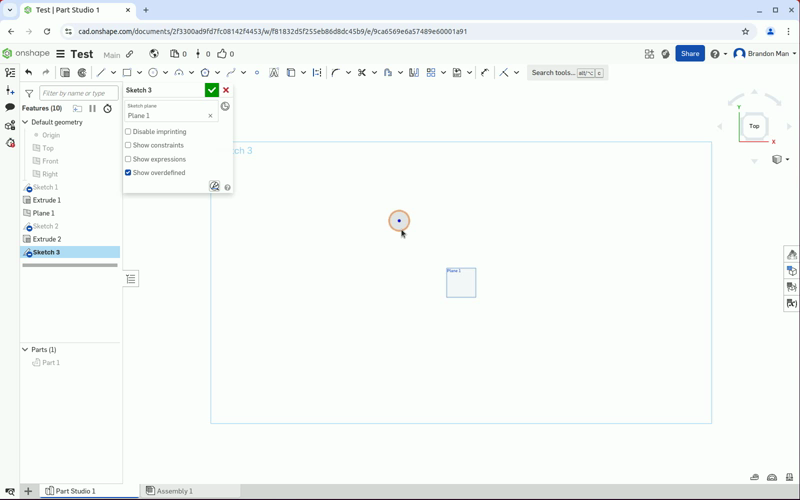
scroll(6)
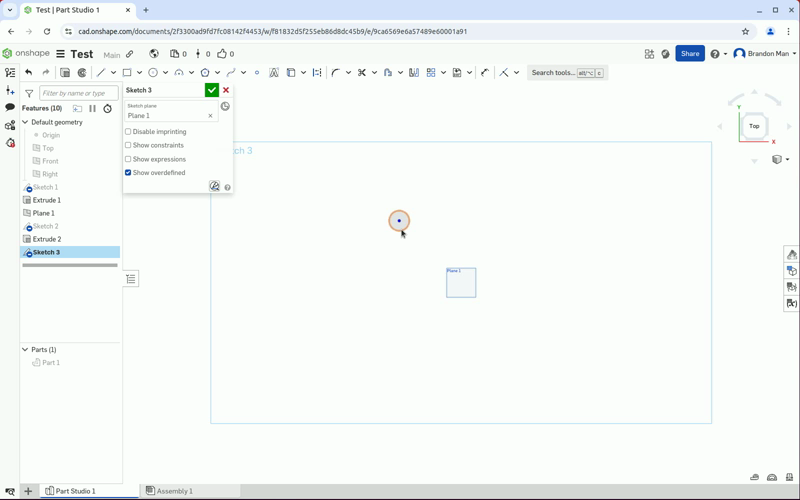
scroll(6)
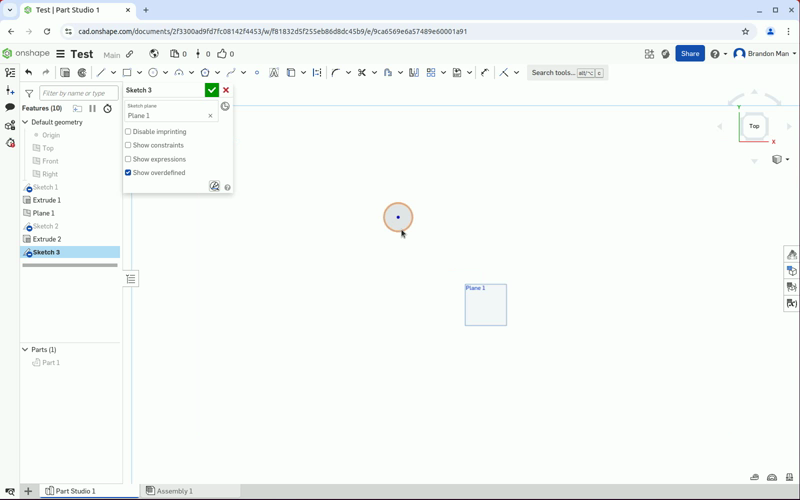
scroll(6)
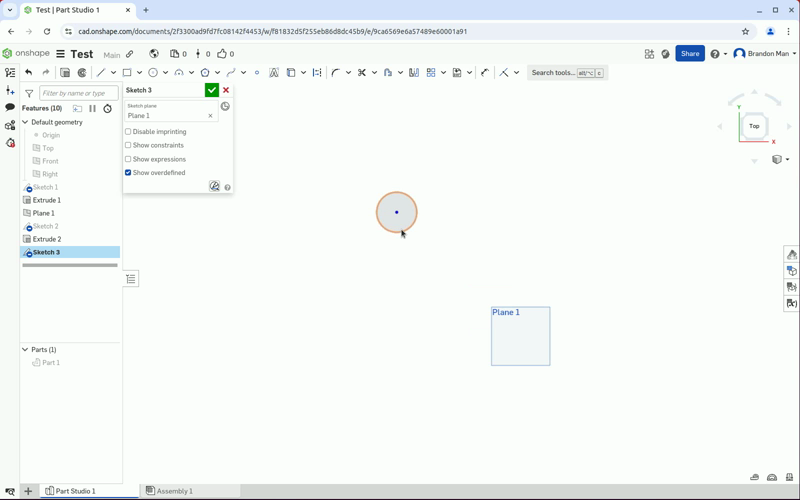
scroll(6)
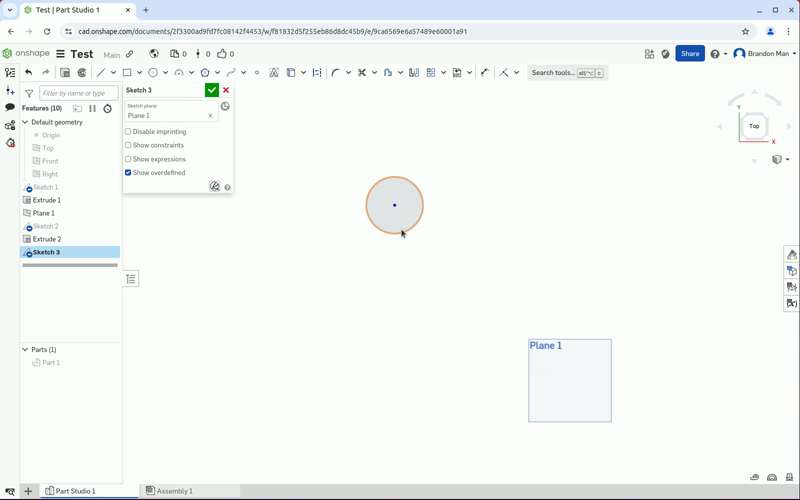
scroll(6)
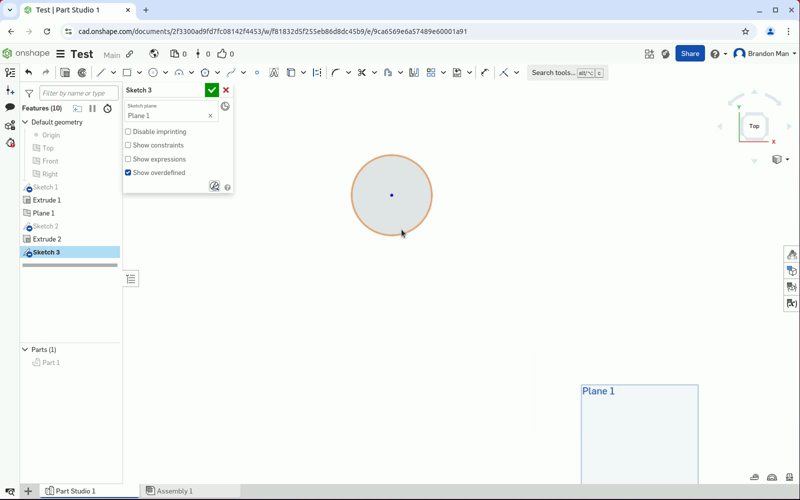
scroll(6)
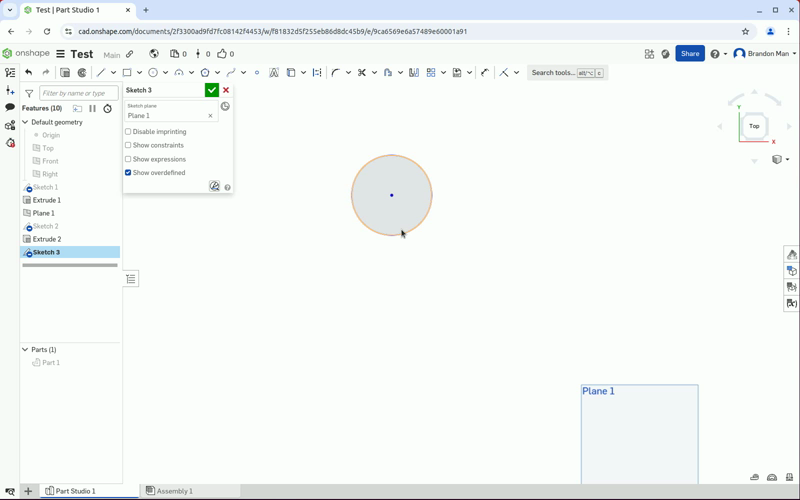
scroll(6)
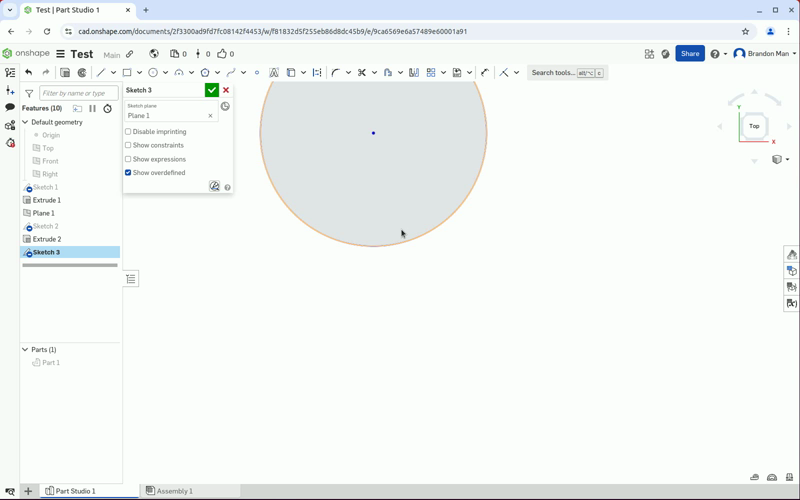
click(401, 229)
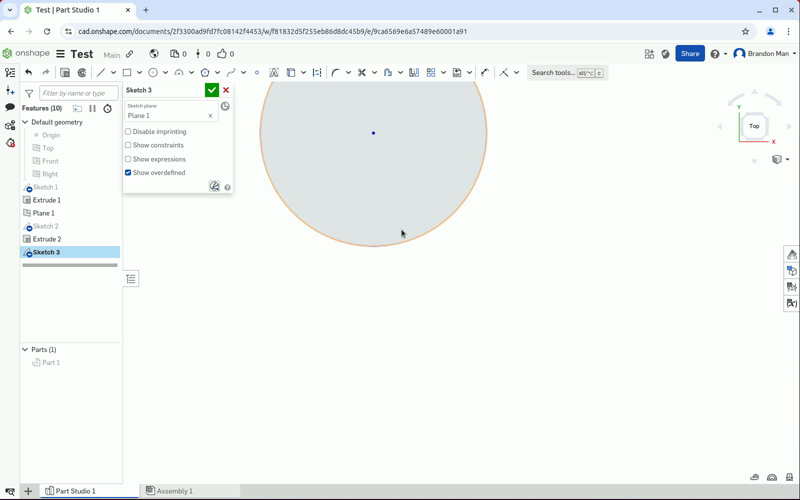
scroll(-6)
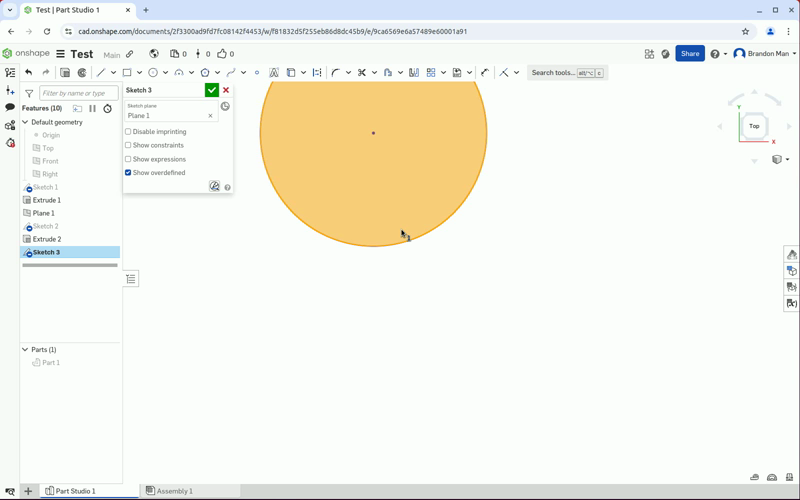
scroll(-6)
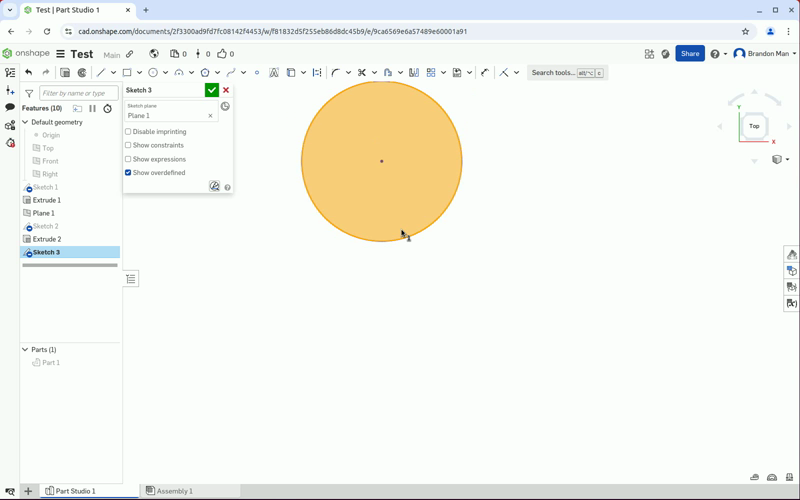
scroll(-6)
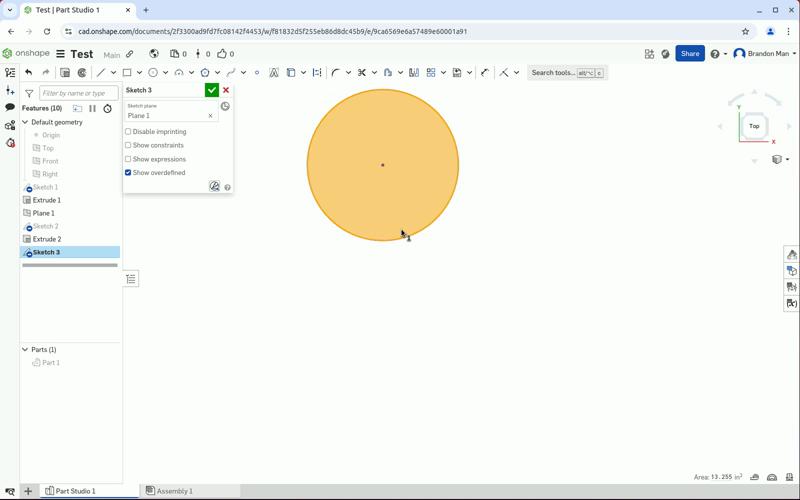
scroll(-6)
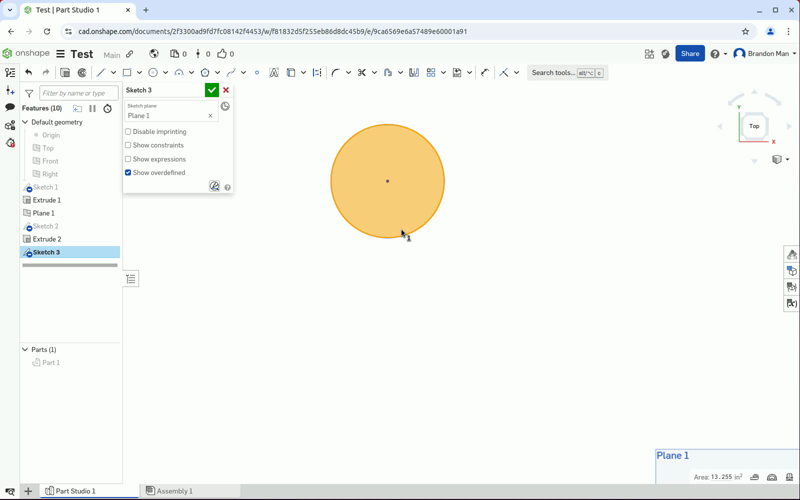
scroll(-6)
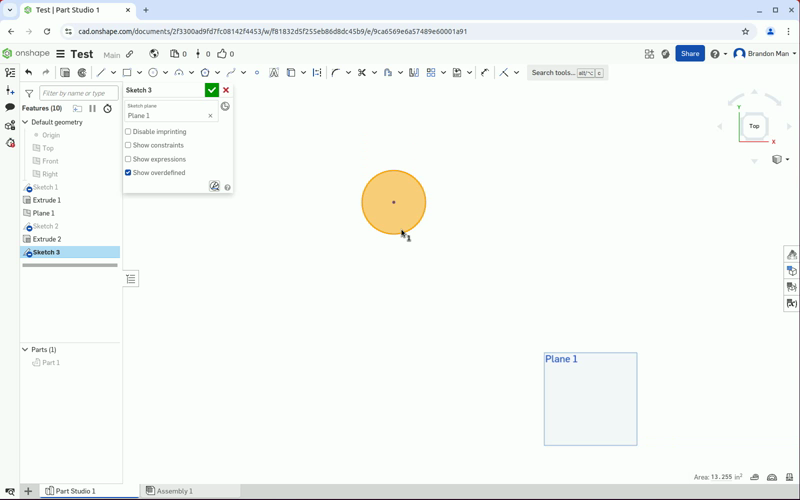
scroll(-6)
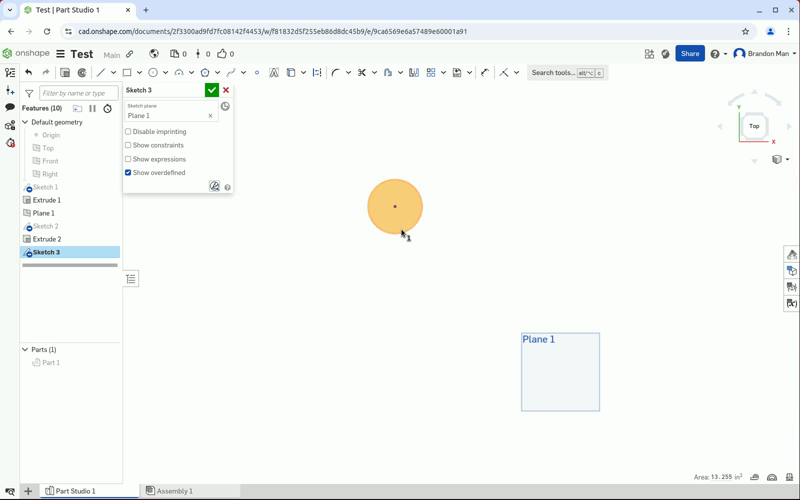
scroll(-6)
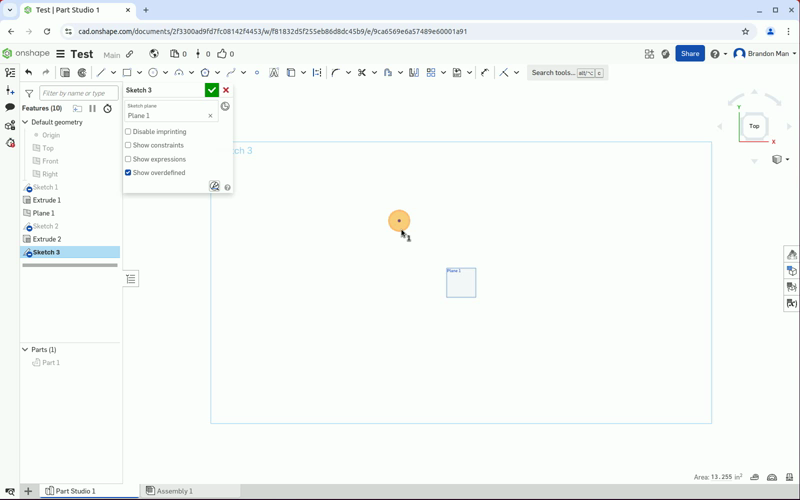
mouse_move(73, 352)
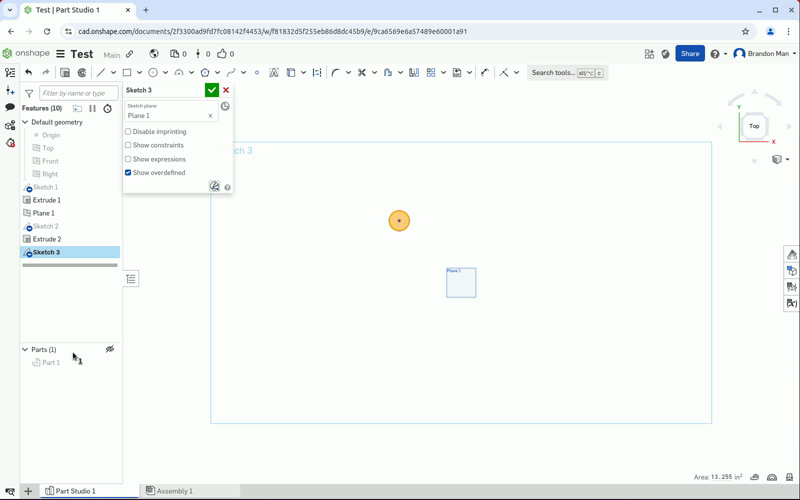
key(shift+y)
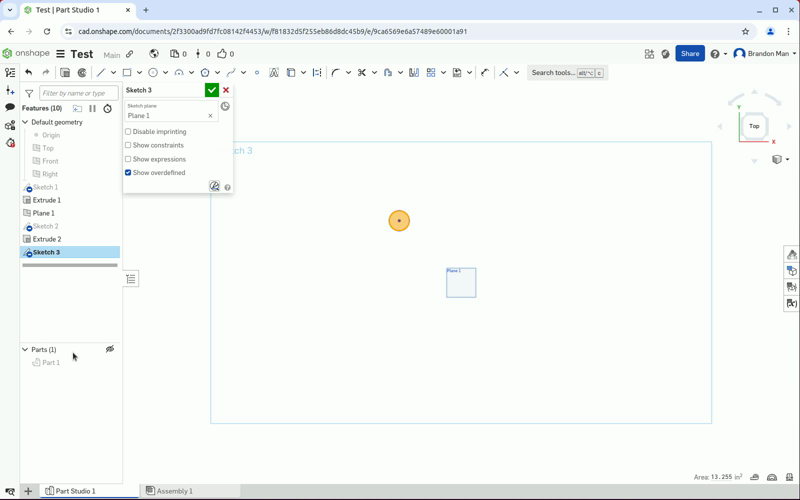
key(shift+e)
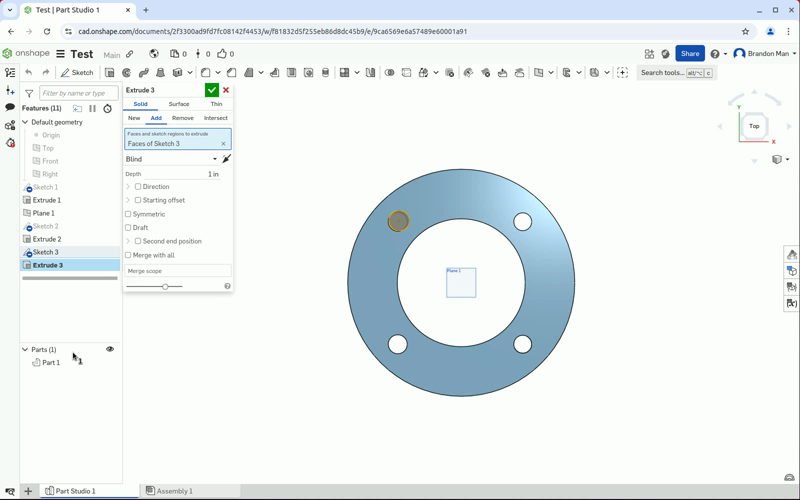
mouse_move(143, 106)
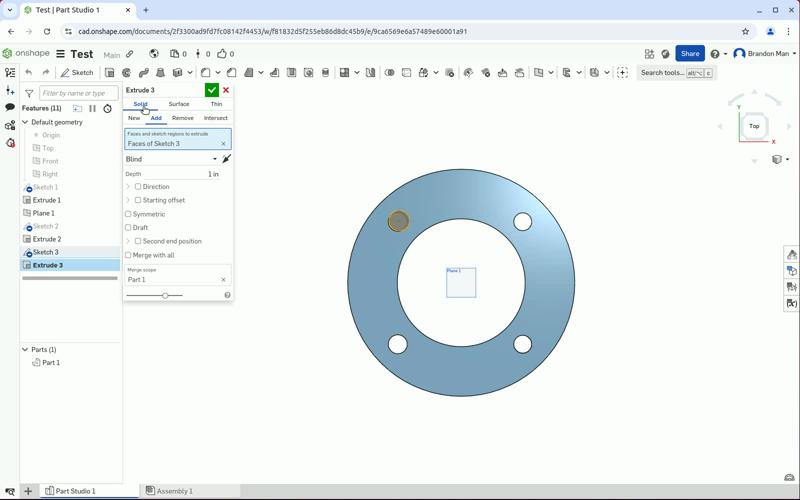
click(143, 106)
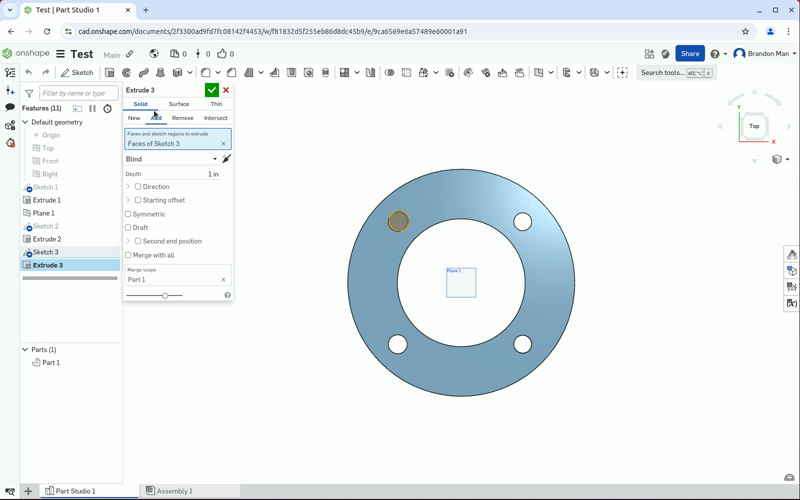
mouse_move(186, 120)
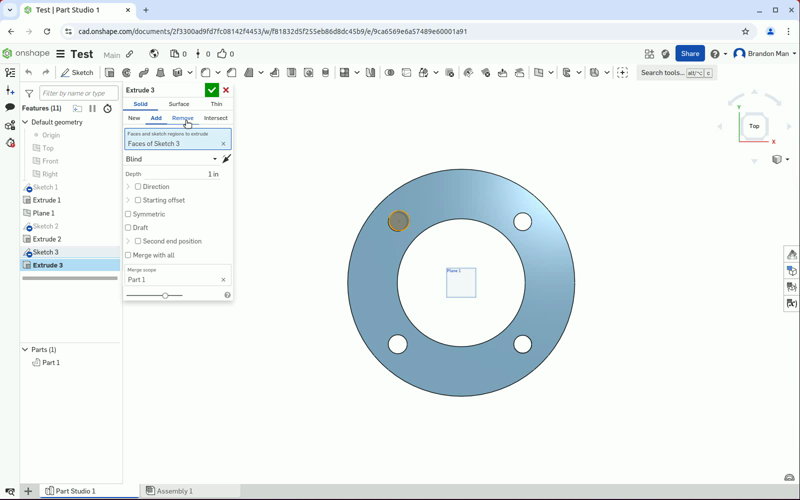
click(186, 120)
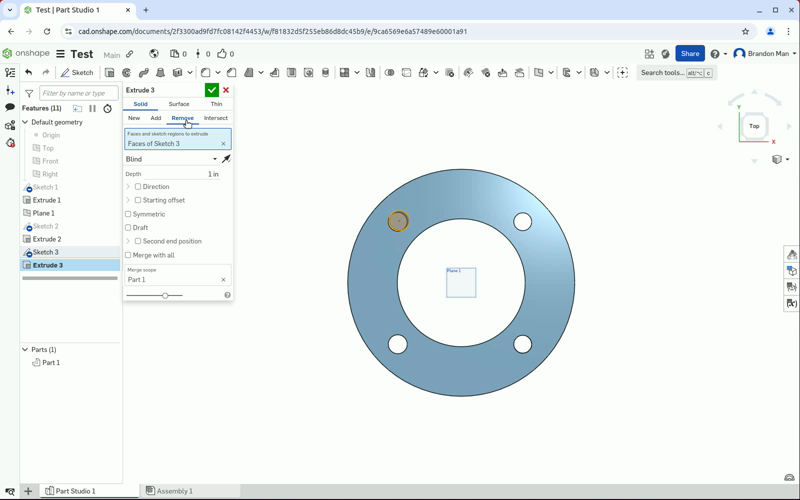
key(tab, 4)
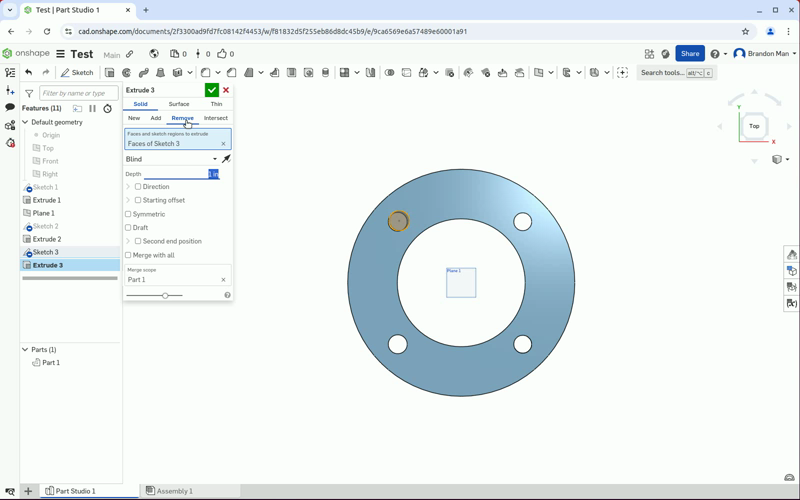
text(0.963)
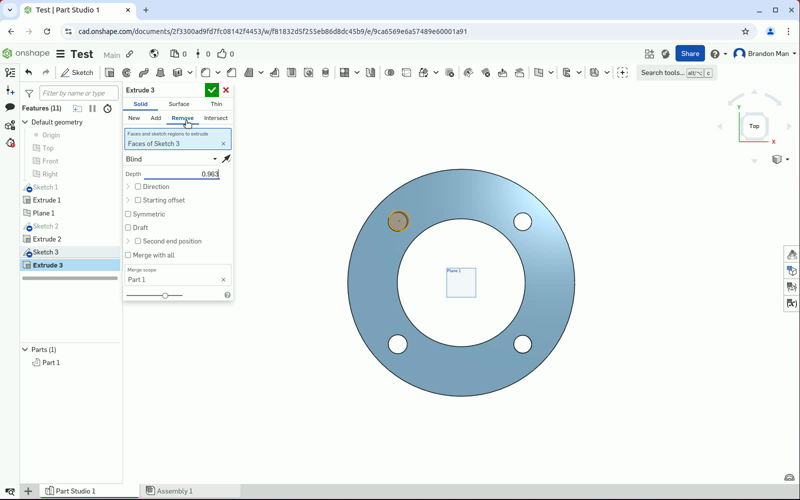
key(tab, 6)
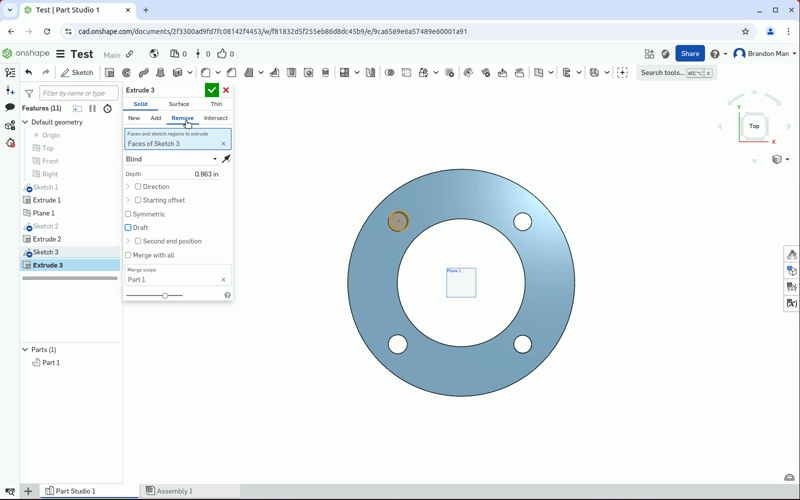
key(space)
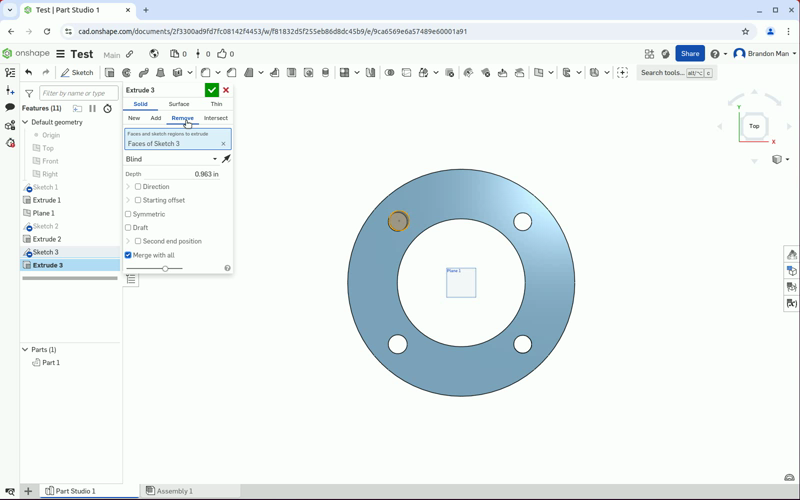
key(enter)
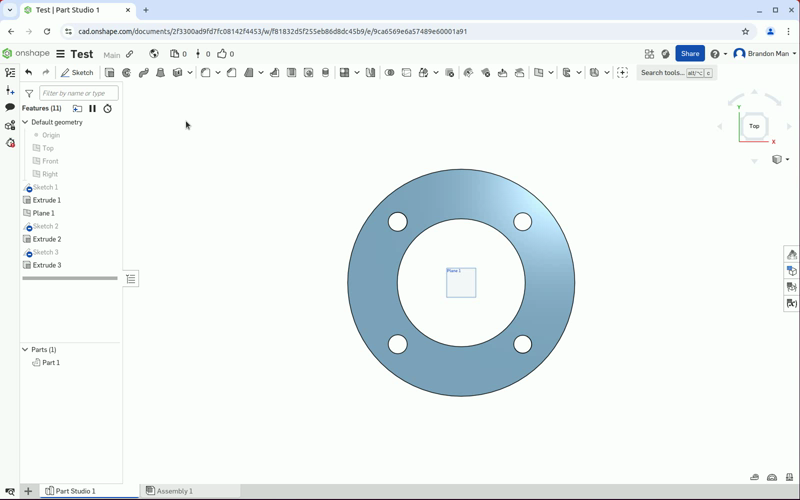
key(shift+h)
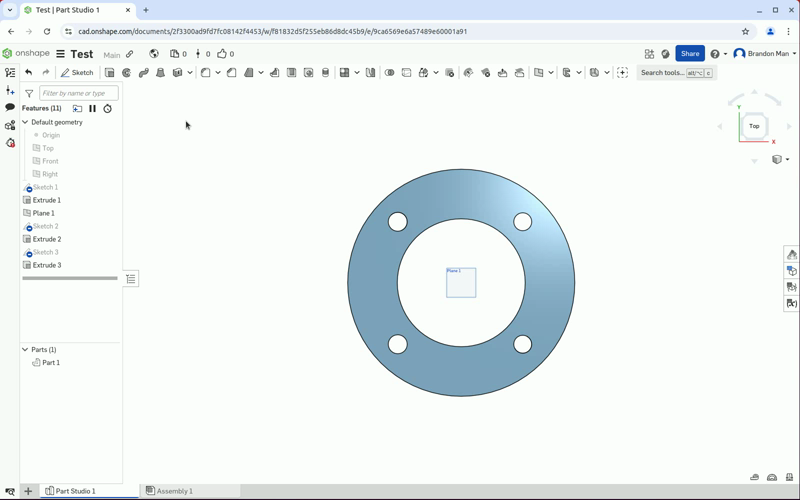
key(shift+h)
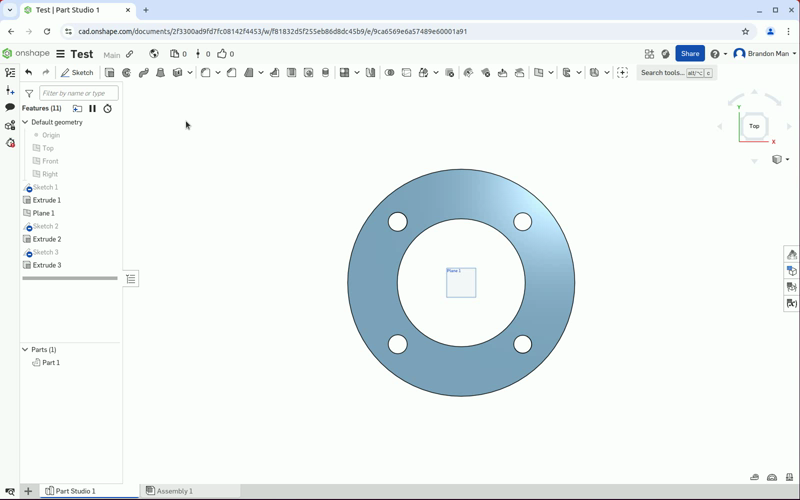
mouse_move(73, 189)
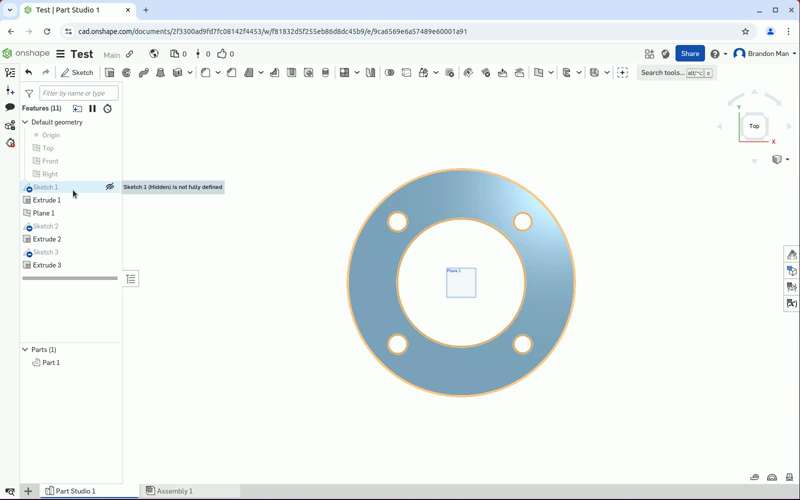
click(73, 189)
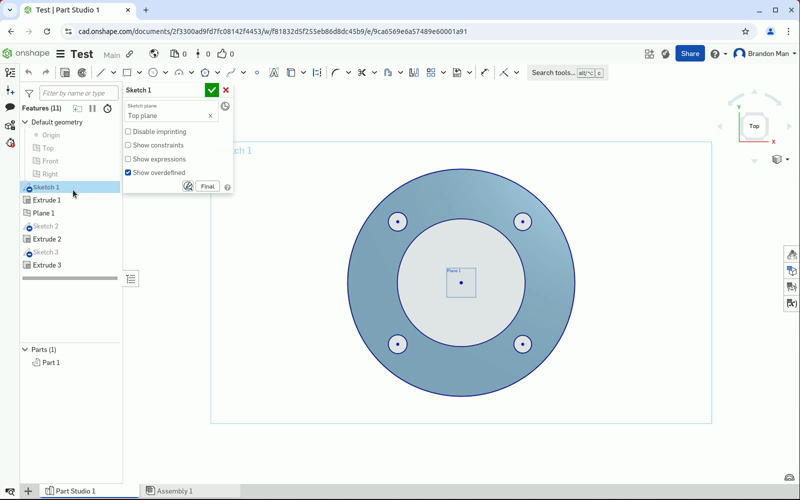
mouse_move(229, 92)
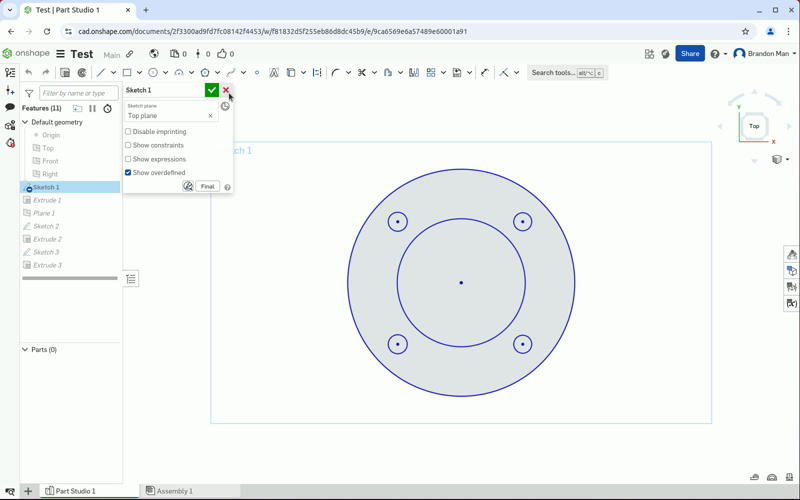
click(229, 92)
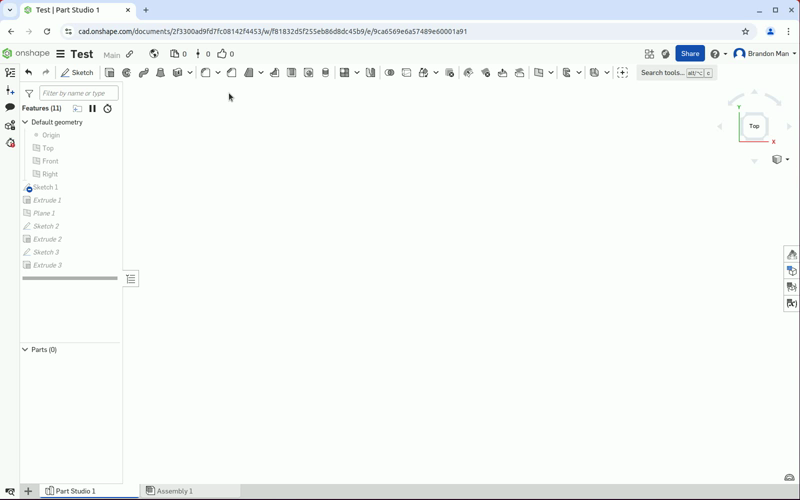
key(shift+s)
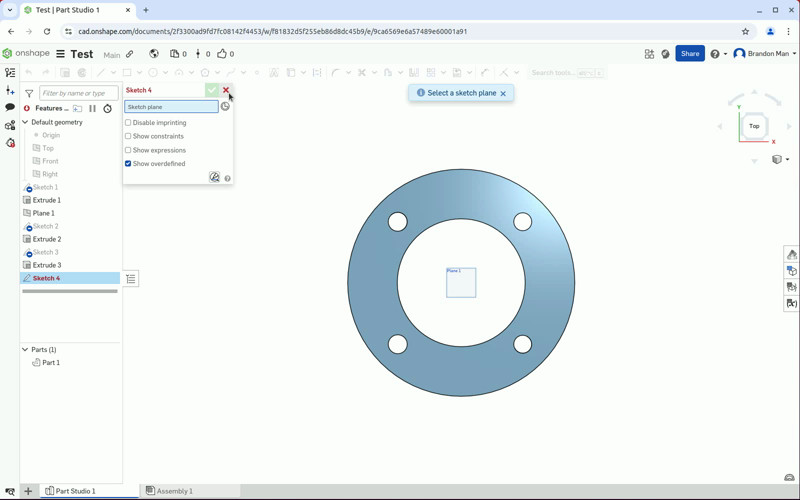
mouse_move(73, 215)
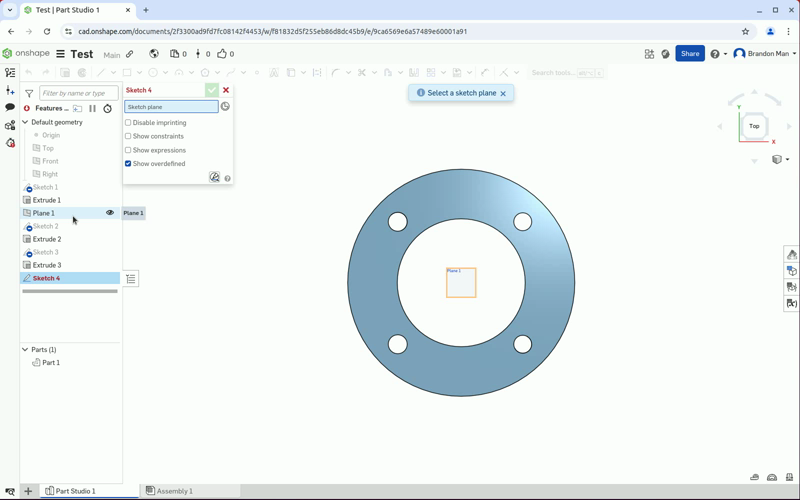
click(73, 215)
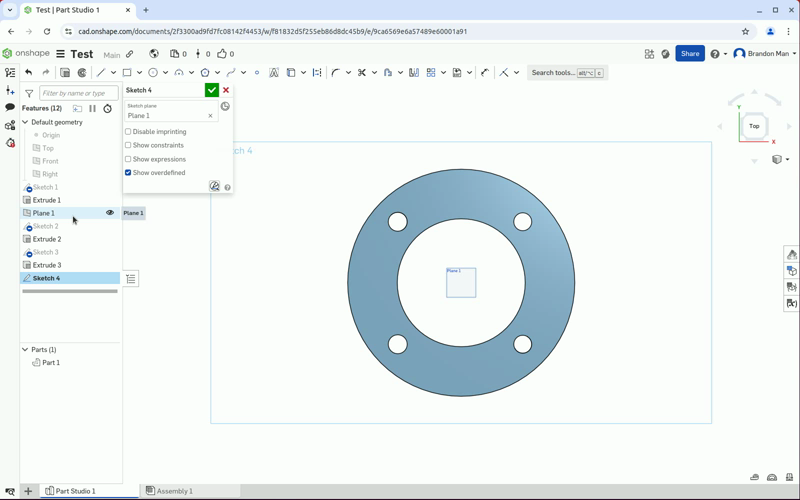
mouse_move(73, 352)
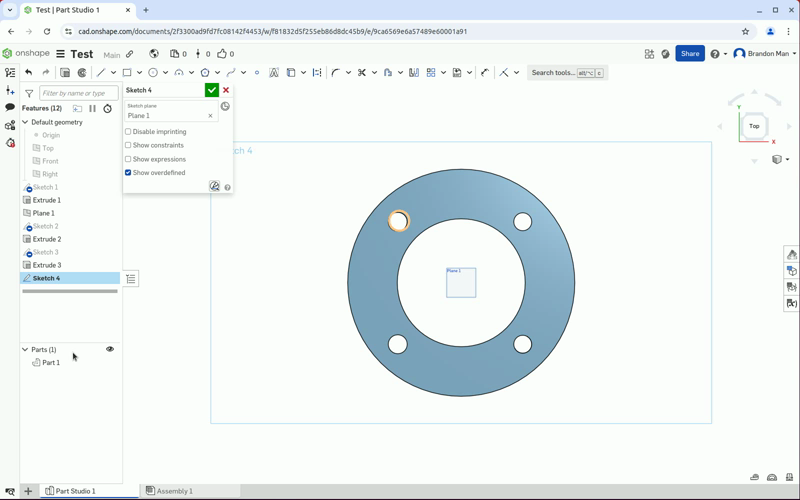
key(y)
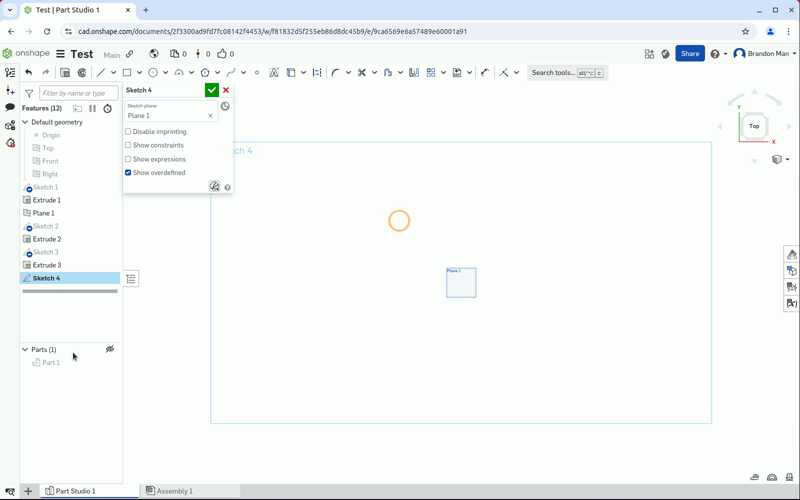
key(c)
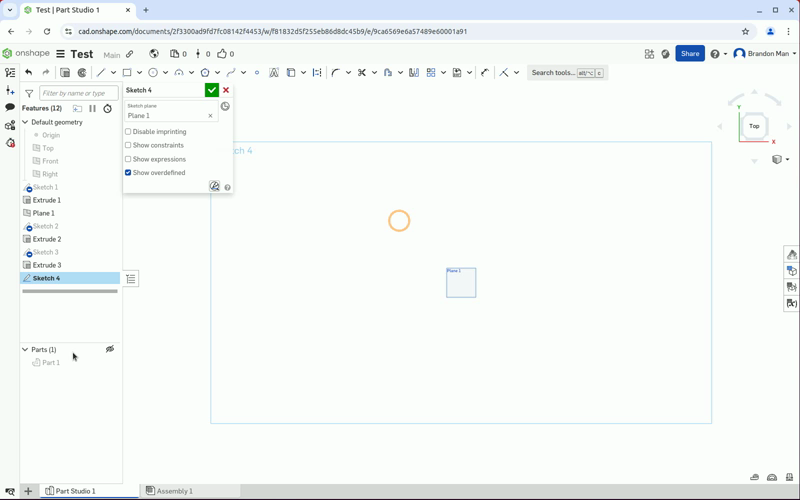
key_down(shift)
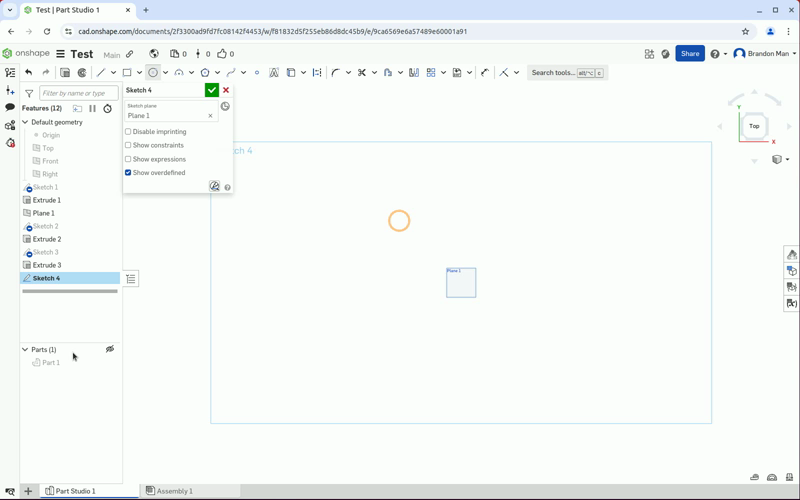
mouse_move(399, 220)
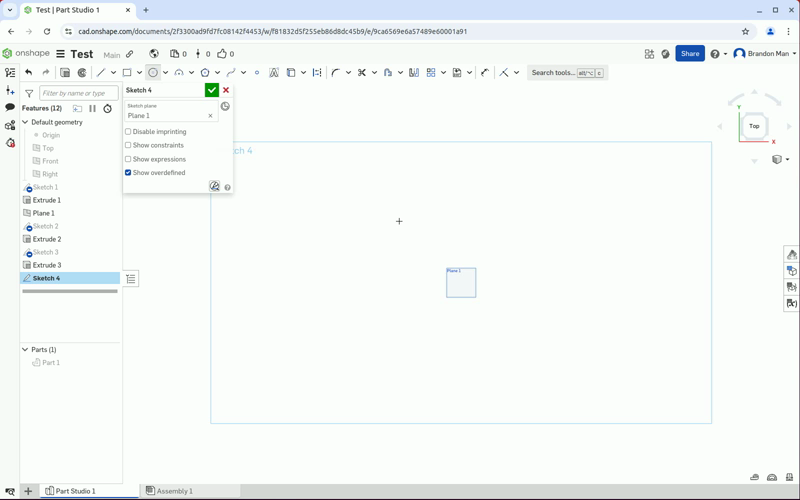
click(399, 220)
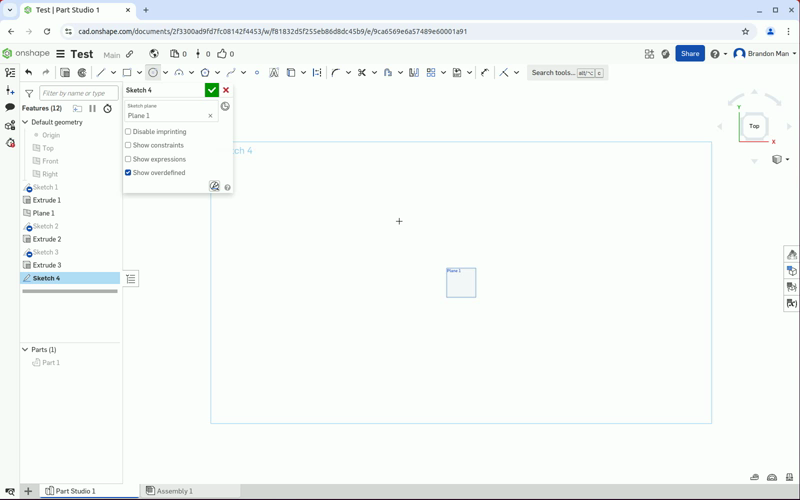
key_up(shift)
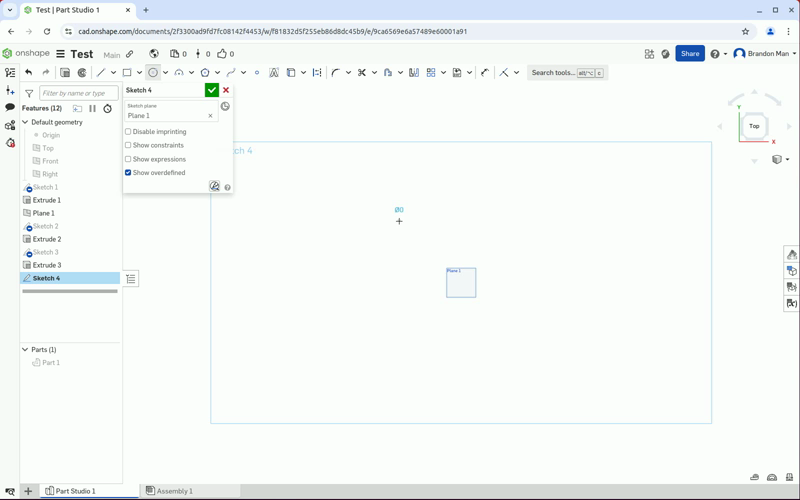
mouse_move(417, 220)
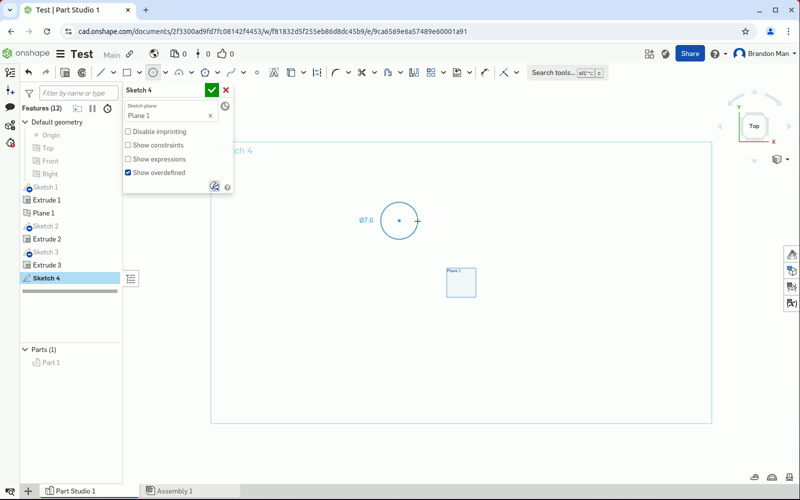
click(417, 220)
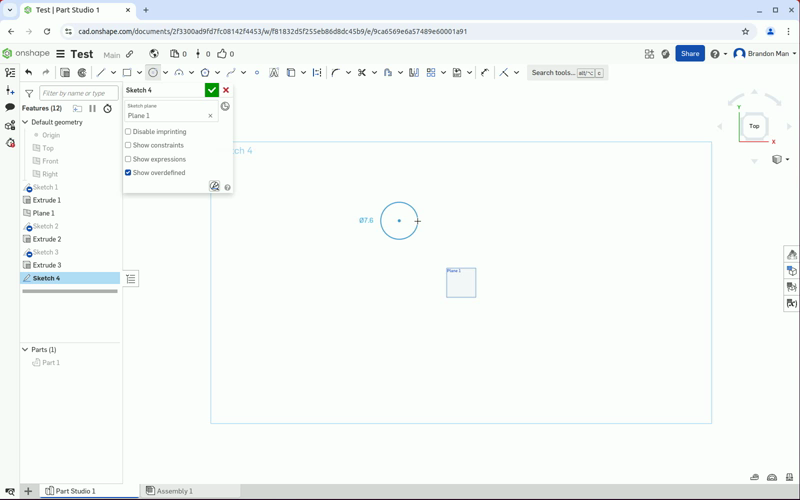
key(esc)
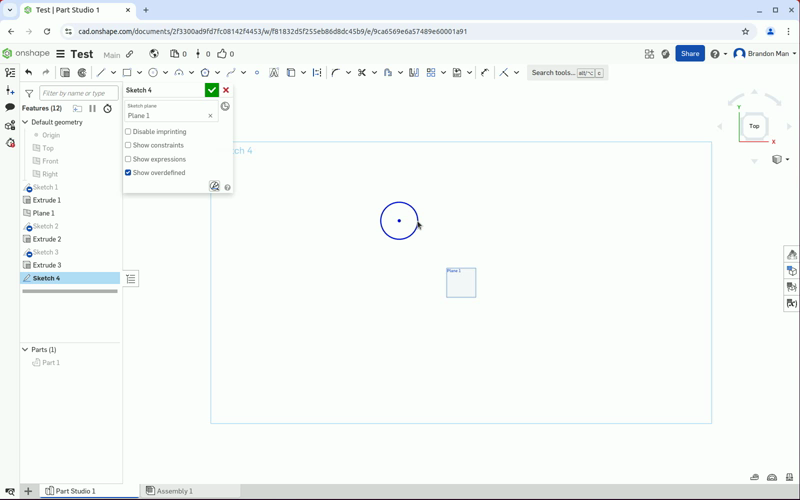
key(c)
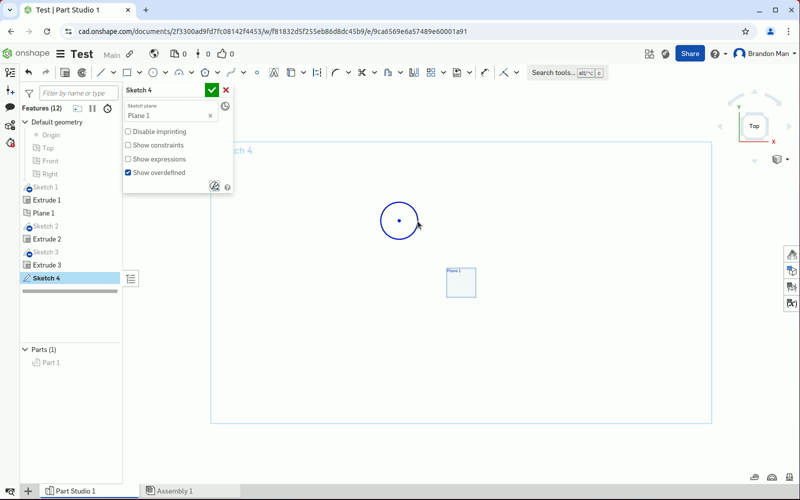
key_down(shift)
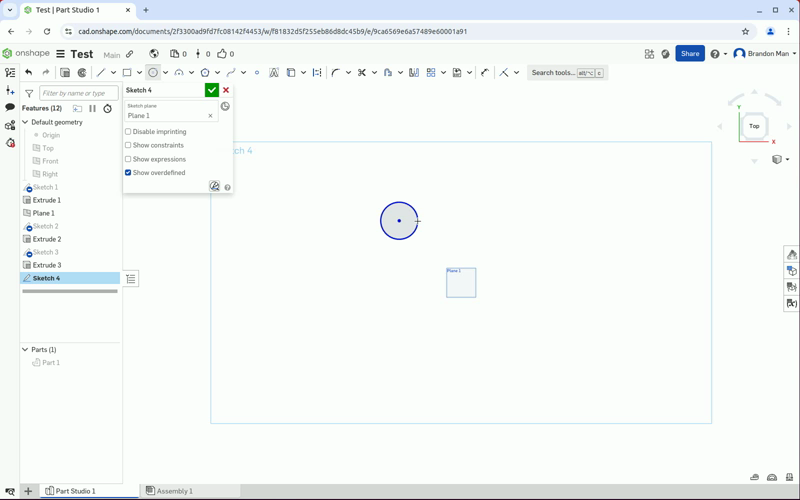
mouse_move(399, 220)
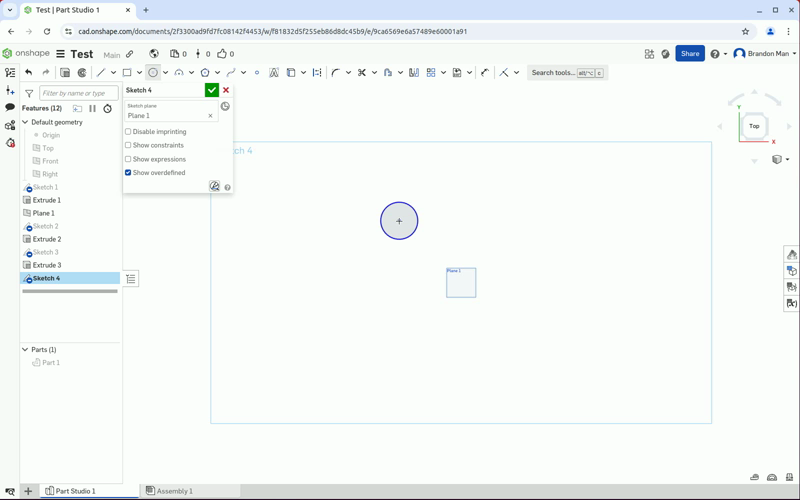
click(399, 220)
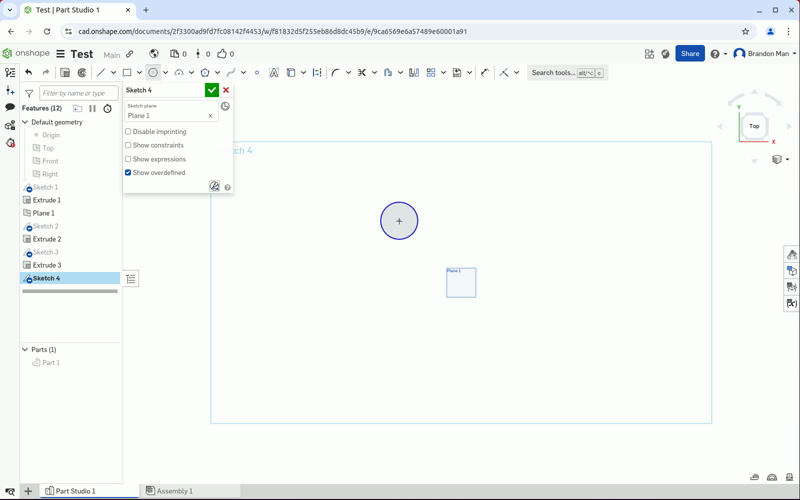
key_up(shift)
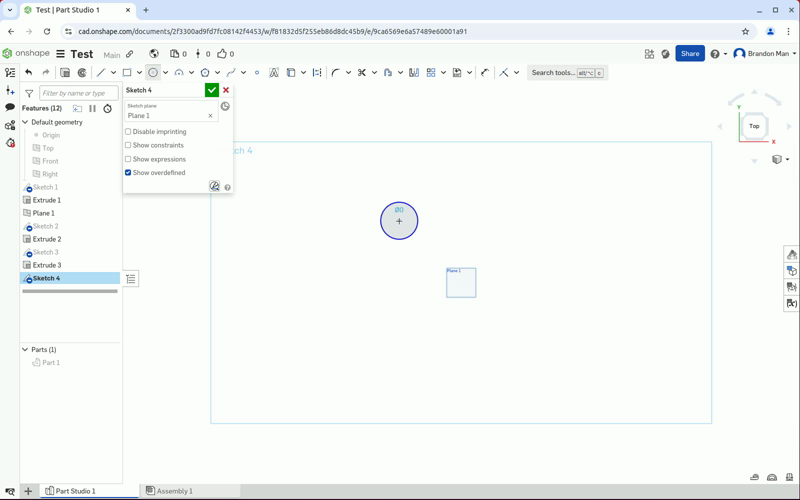
mouse_move(409, 220)
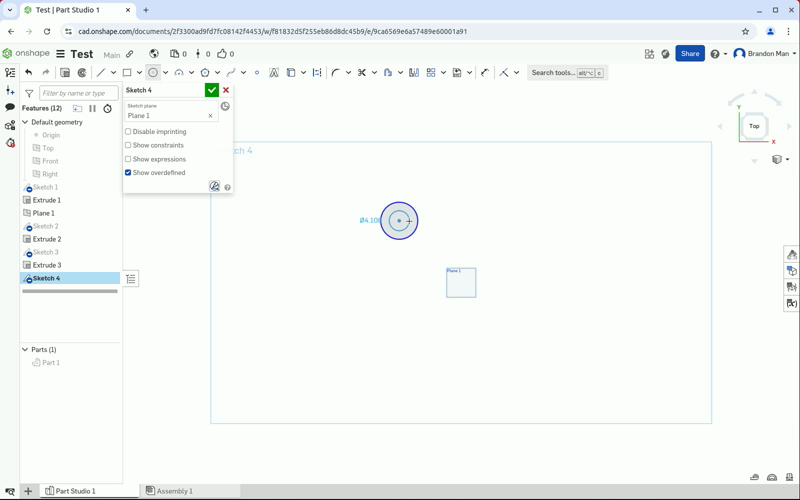
click(409, 220)
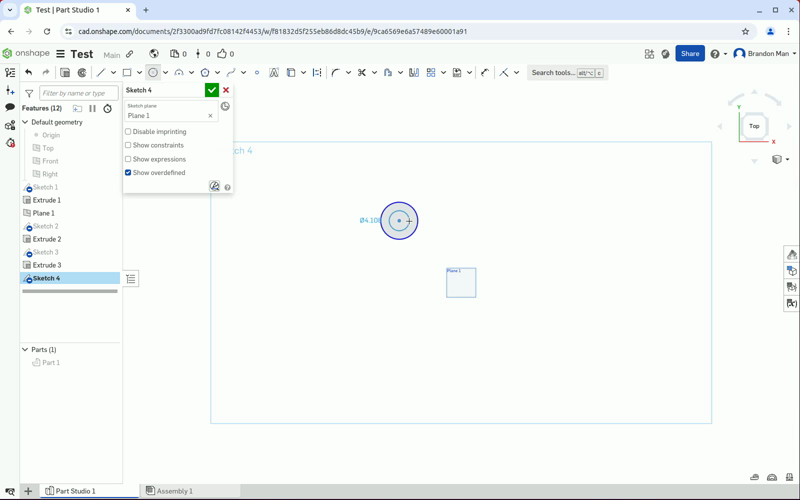
key(esc)
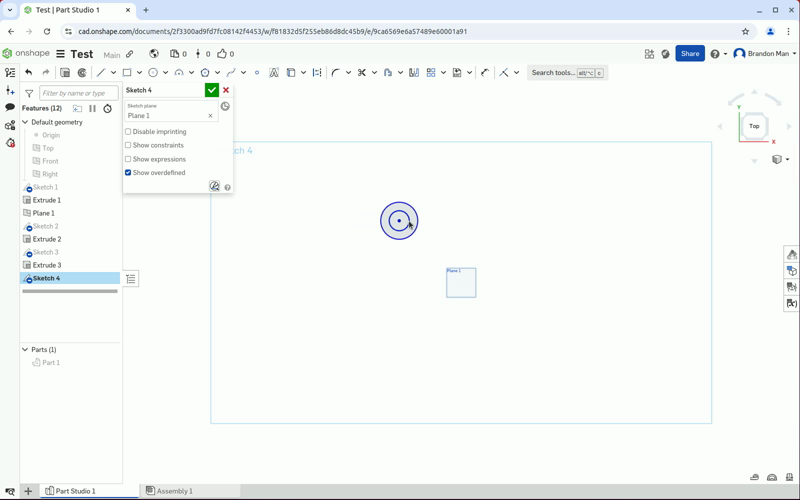
mouse_move(413, 223)
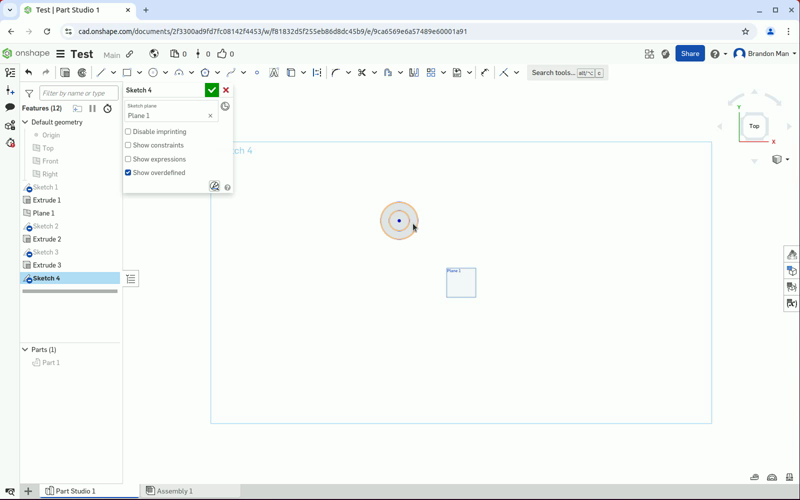
scroll(6)
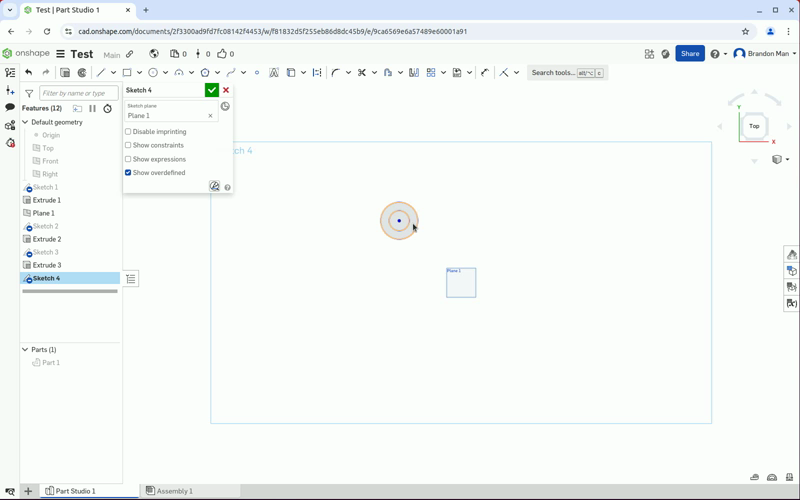
scroll(6)
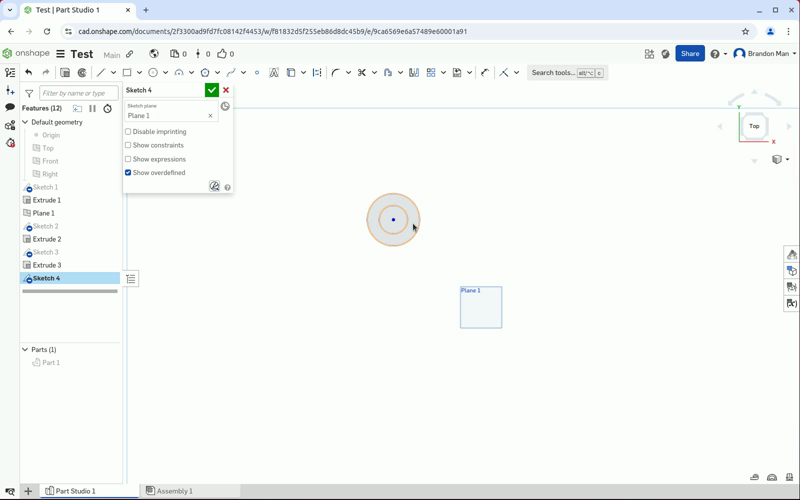
scroll(6)
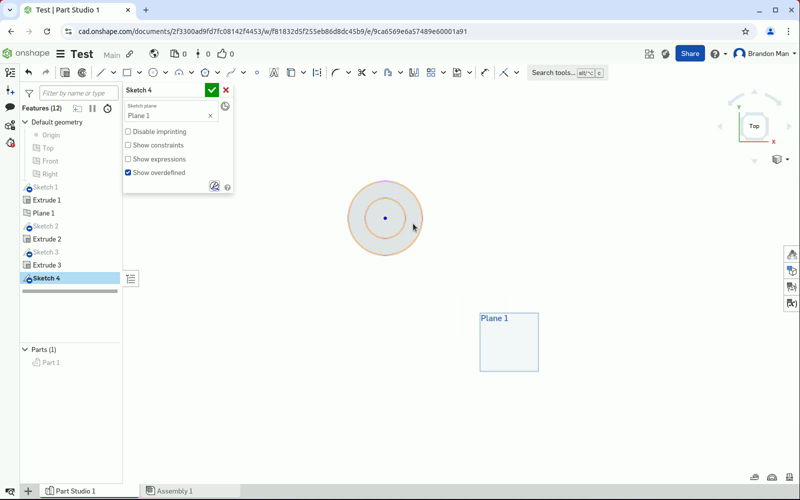
scroll(6)
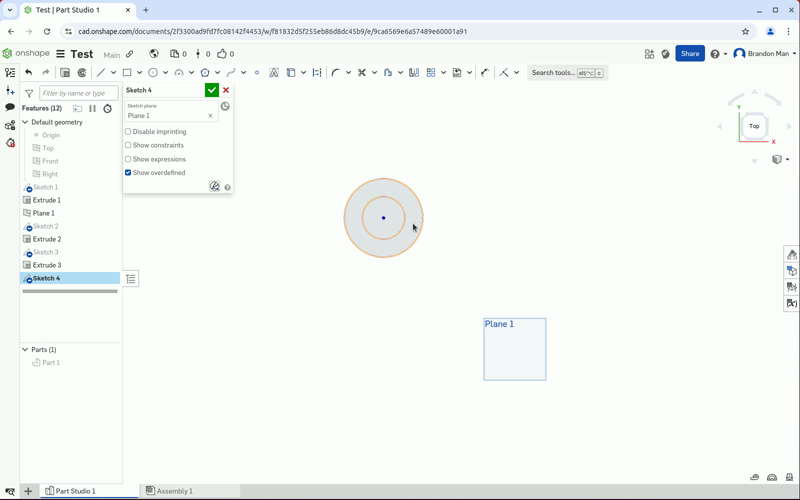
scroll(6)
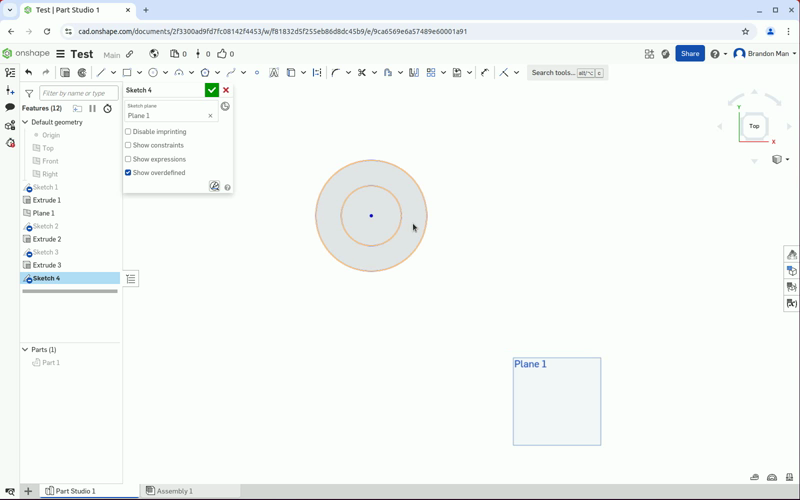
scroll(6)
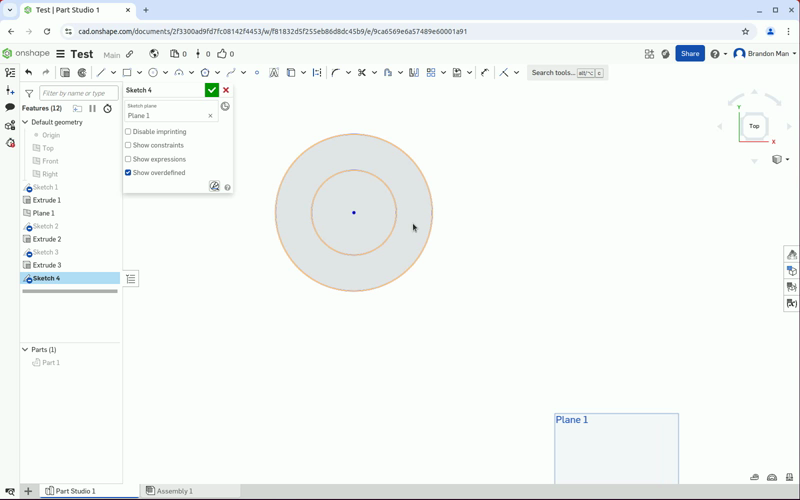
scroll(6)
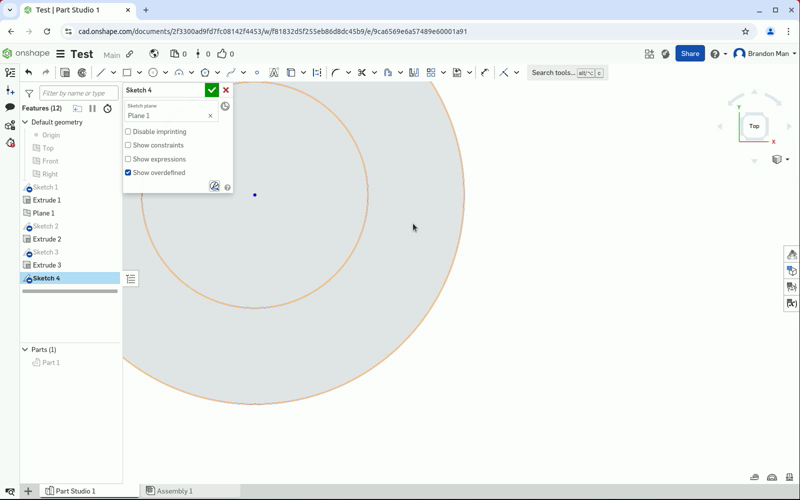
click(413, 223)
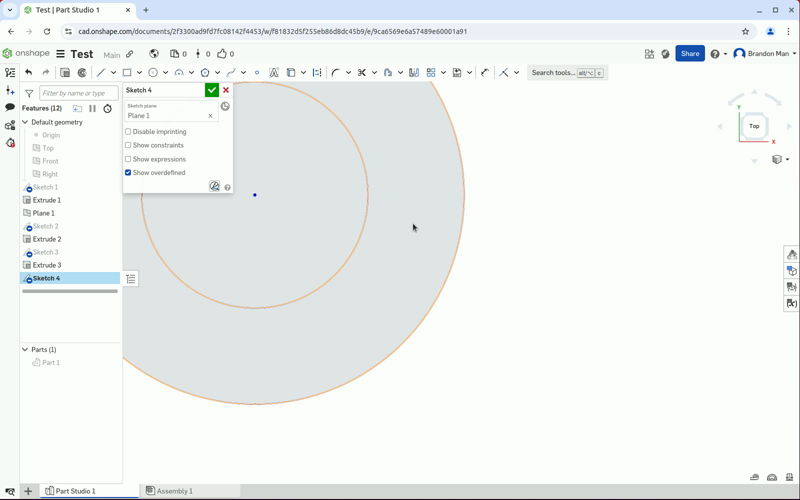
scroll(-6)
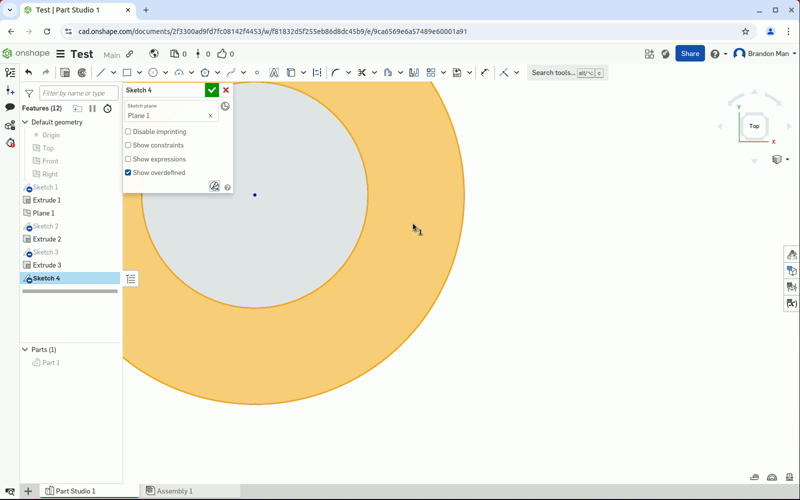
scroll(-6)
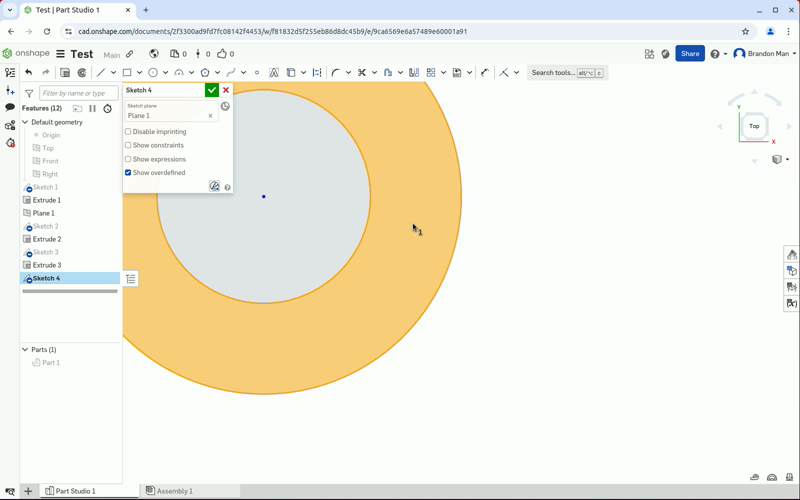
scroll(-6)
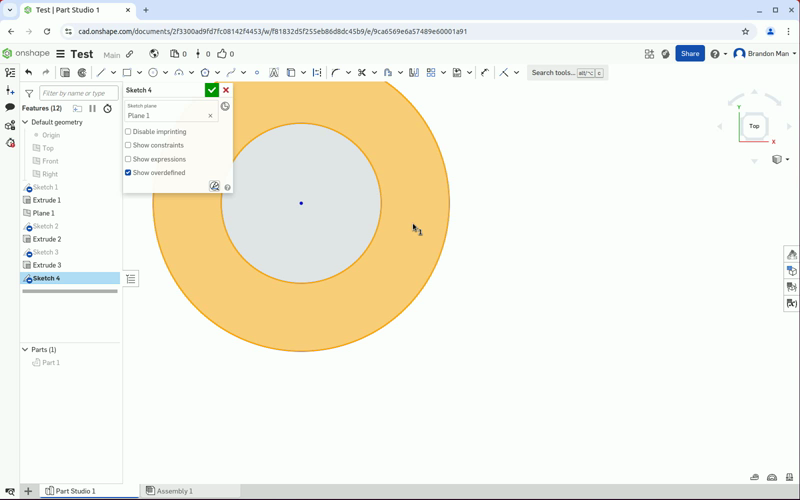
scroll(-6)
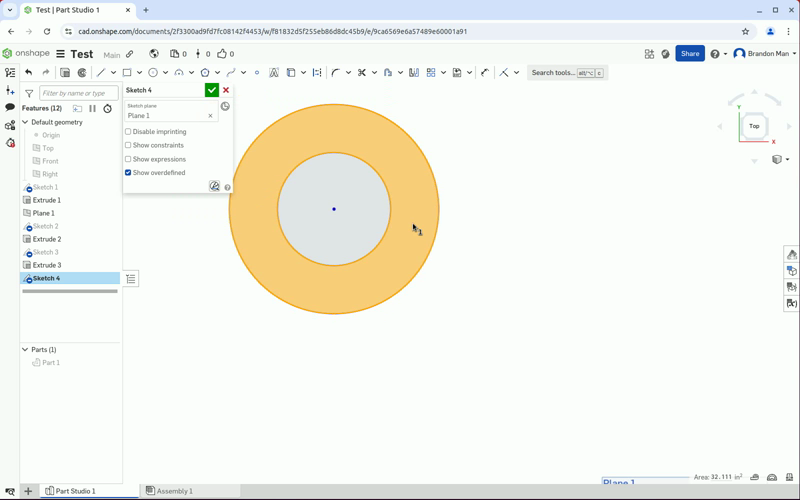
scroll(-6)
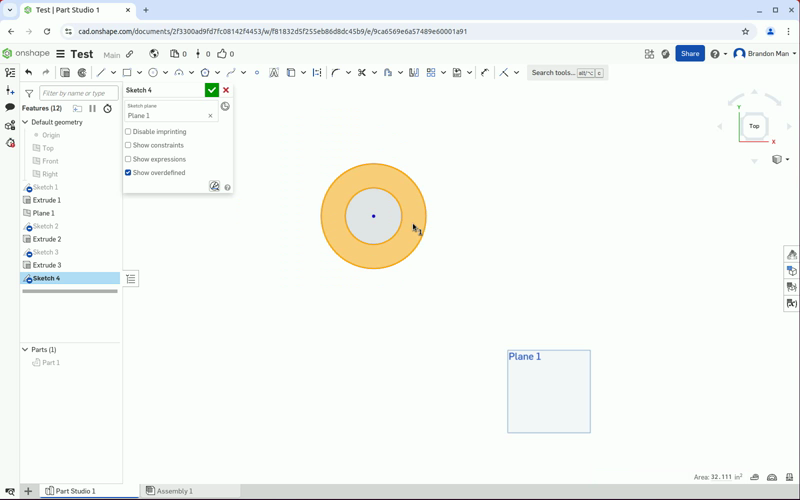
scroll(-6)
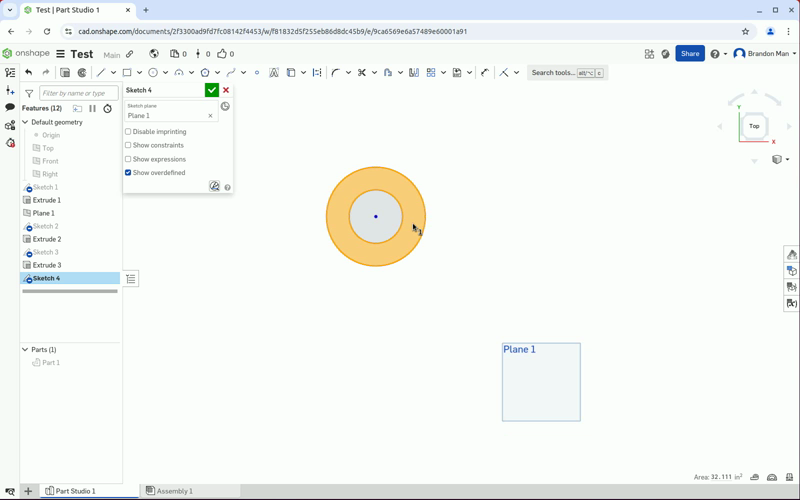
scroll(-6)
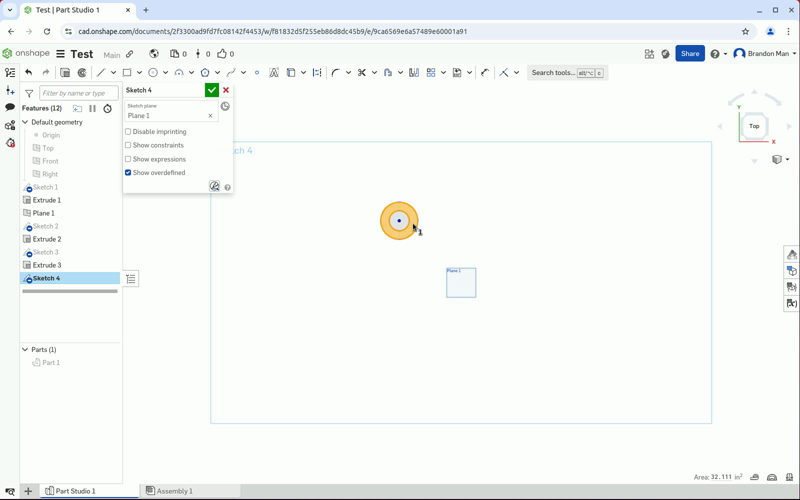
mouse_move(73, 352)
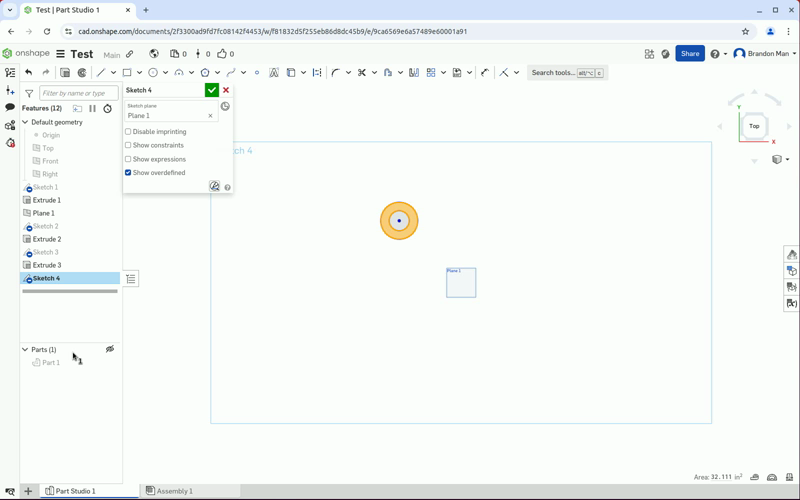
key(shift+y)
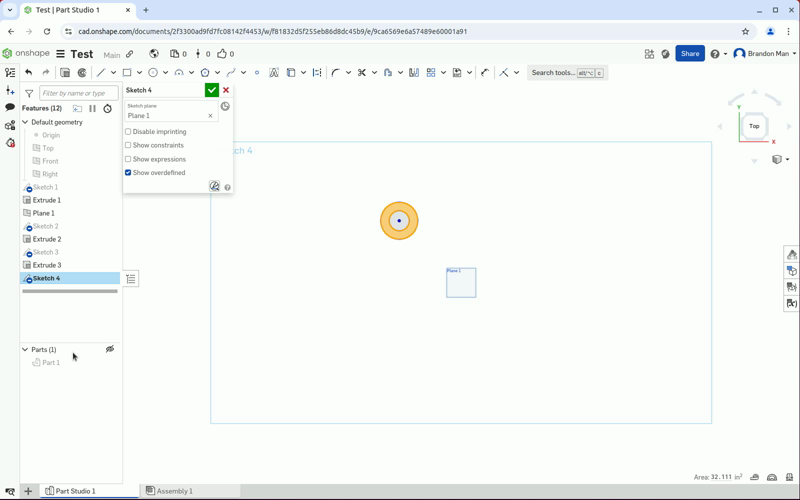
key(shift+e)
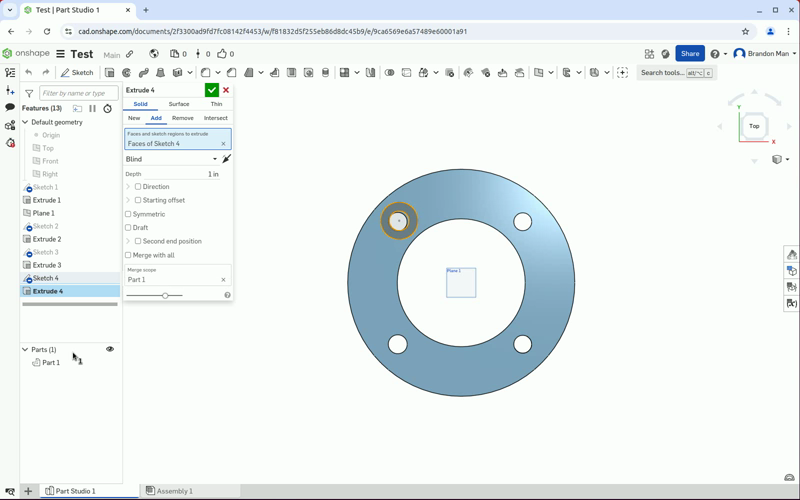
mouse_move(143, 106)
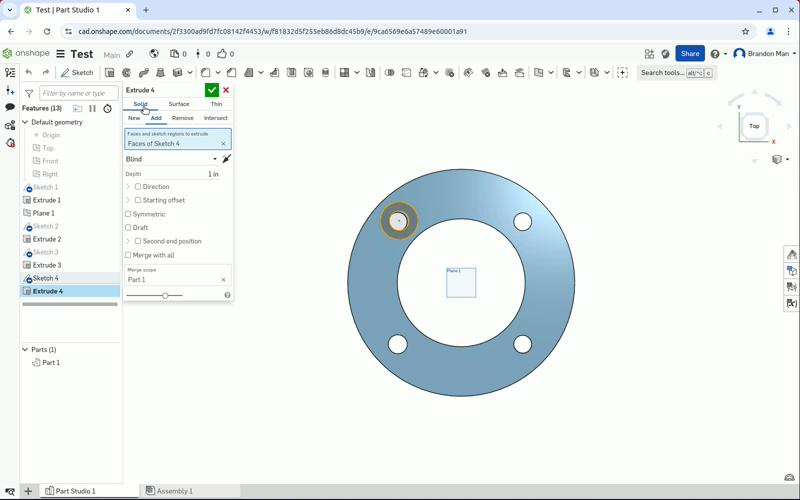
click(143, 106)
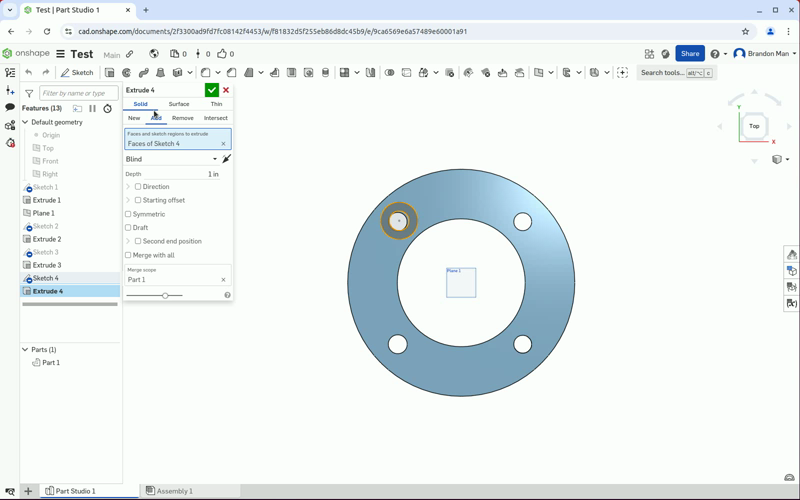
mouse_move(186, 120)
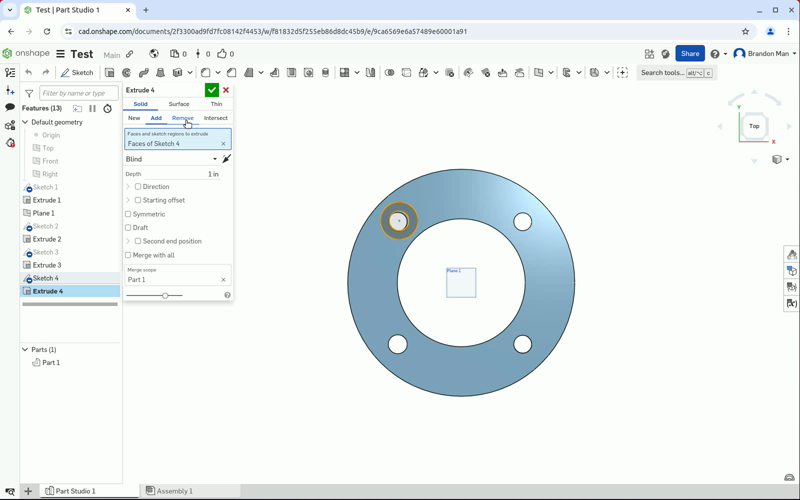
click(186, 120)
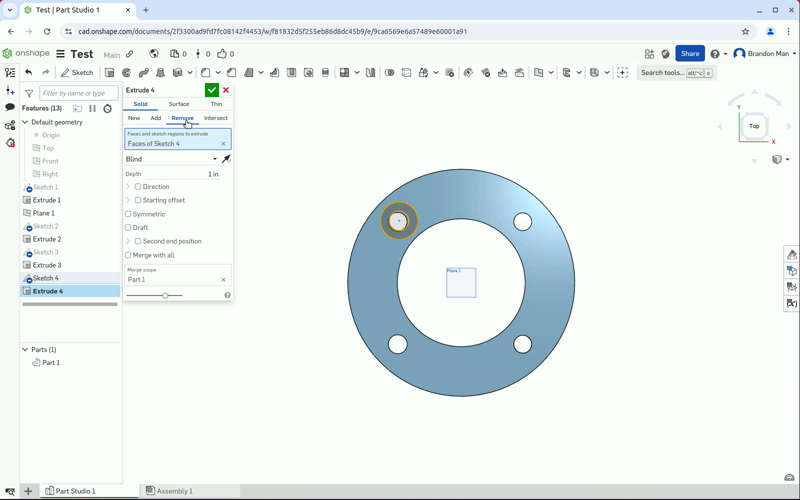
key(tab, 4)
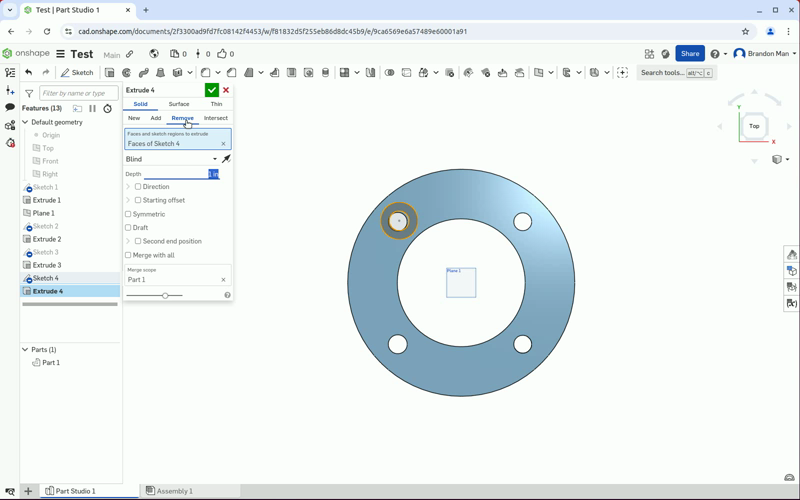
text(0.963)
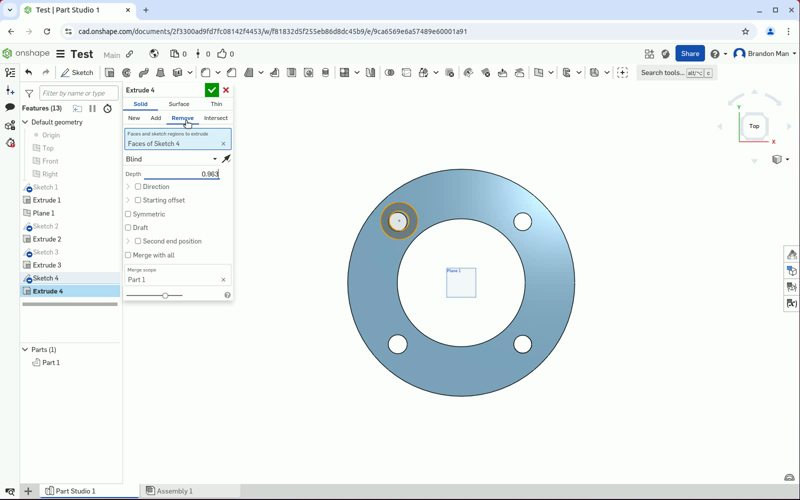
key(tab, 6)
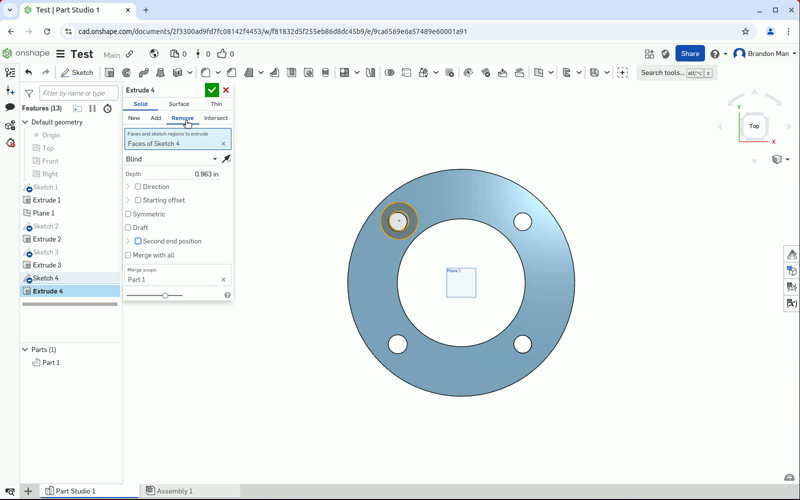
key(space)
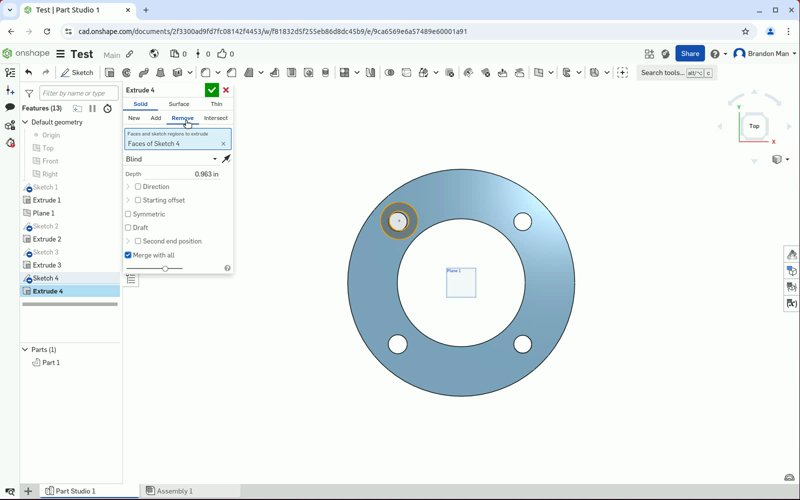
key(enter)
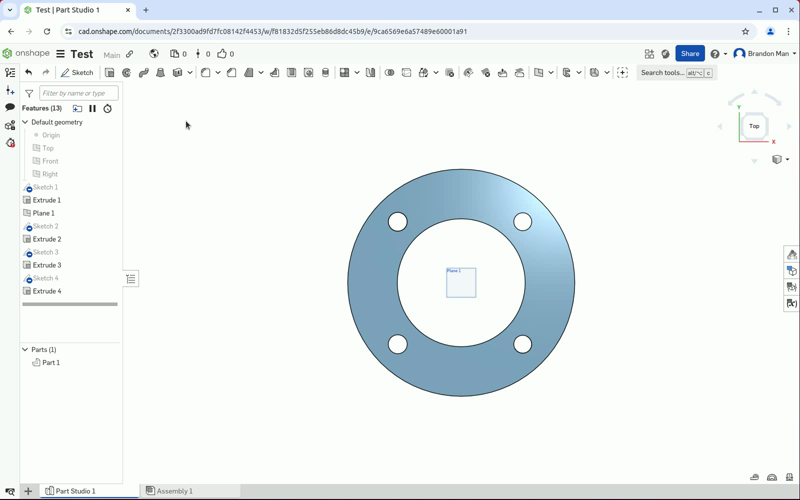
key(shift+h)
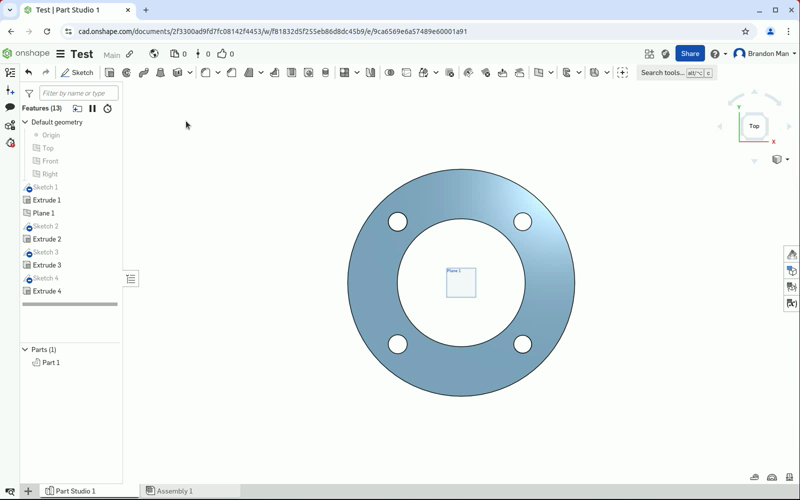
key(shift+h)
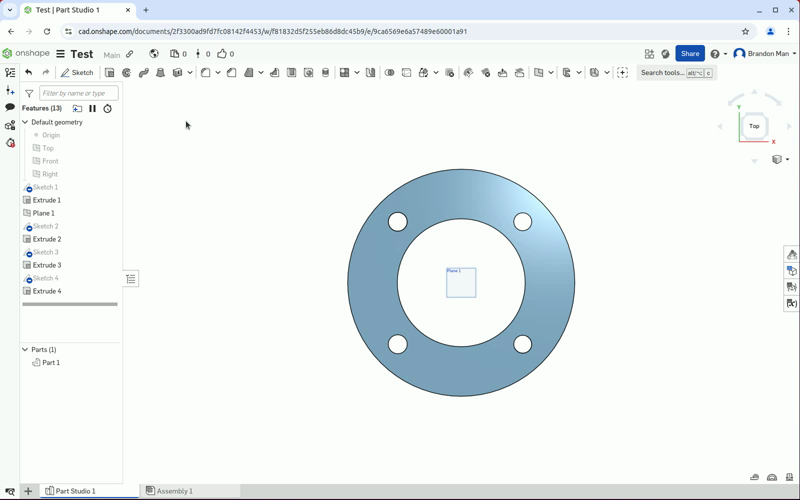
mouse_move(73, 189)
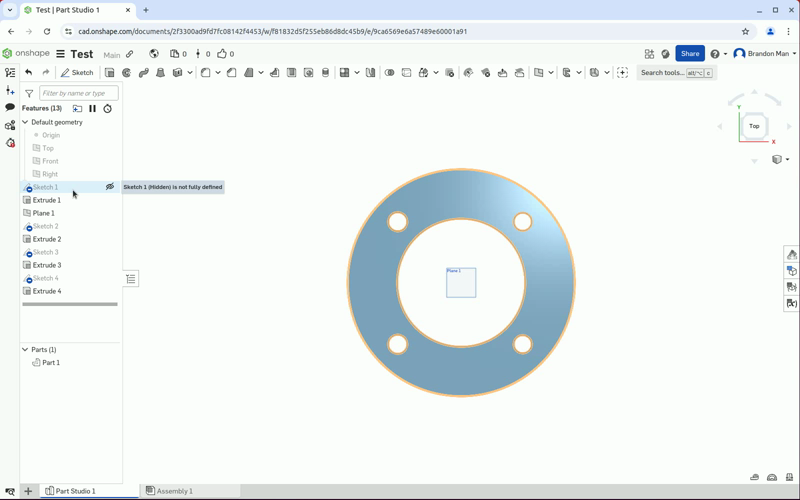
click(73, 189)
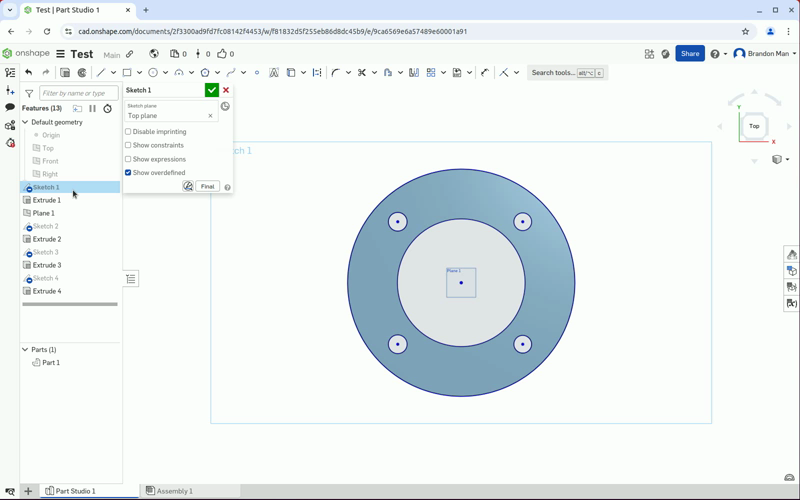
mouse_move(229, 92)
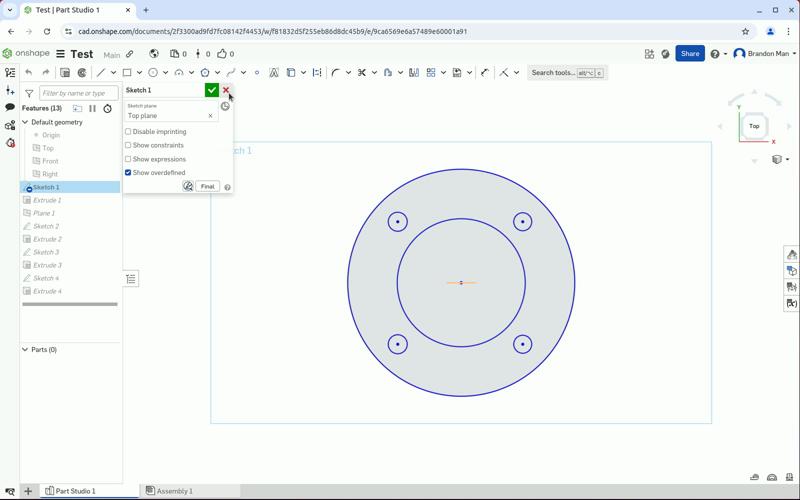
click(229, 92)
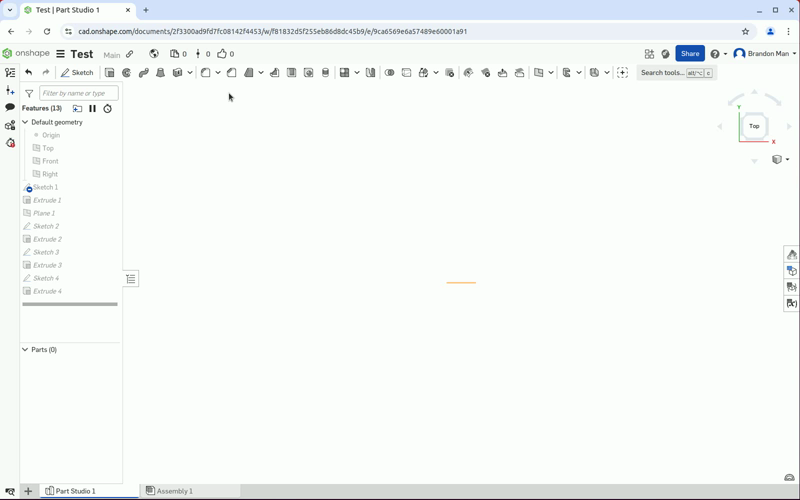
key(shift+s)
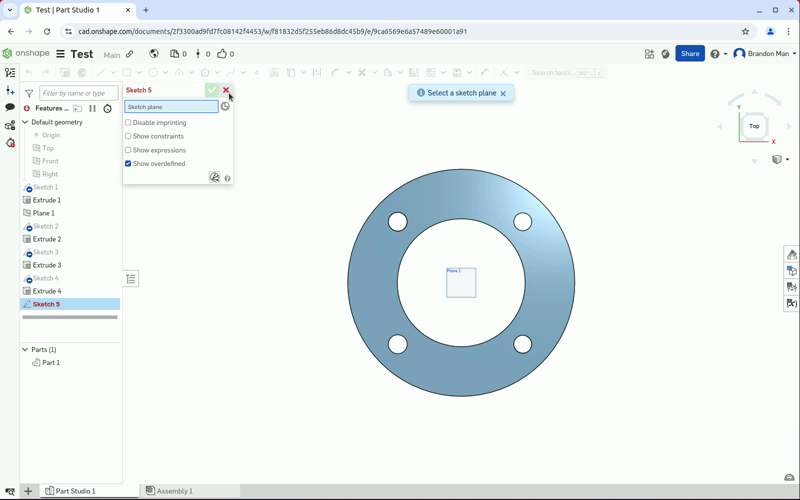
mouse_move(73, 215)
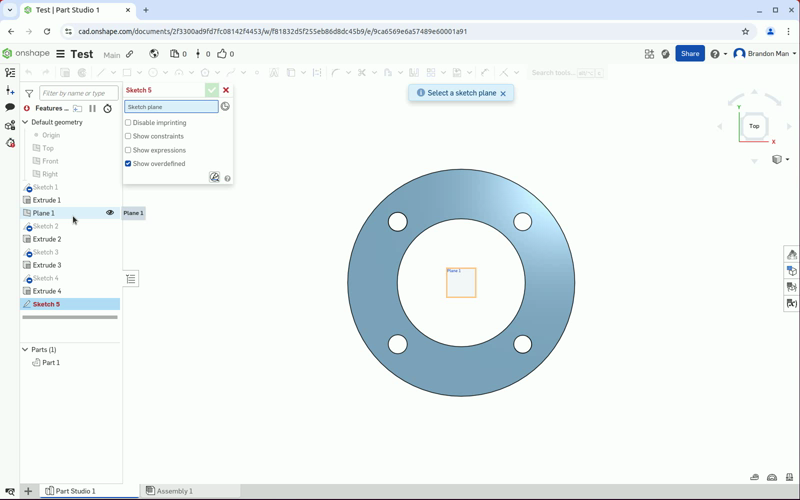
click(73, 215)
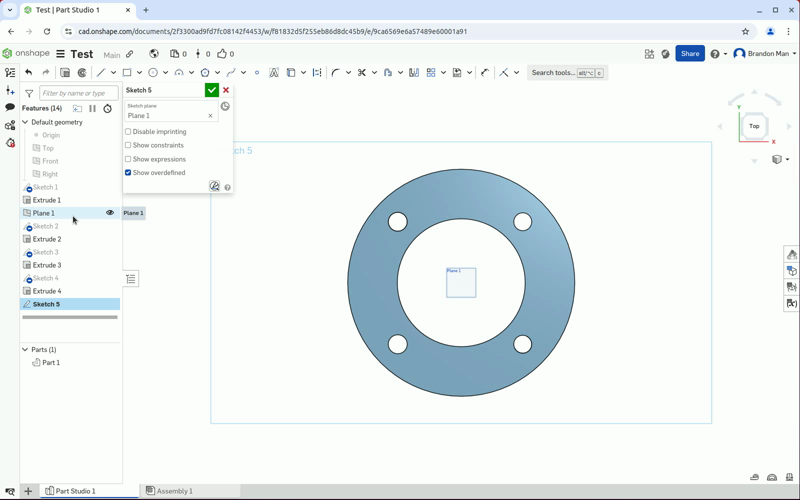
mouse_move(73, 352)
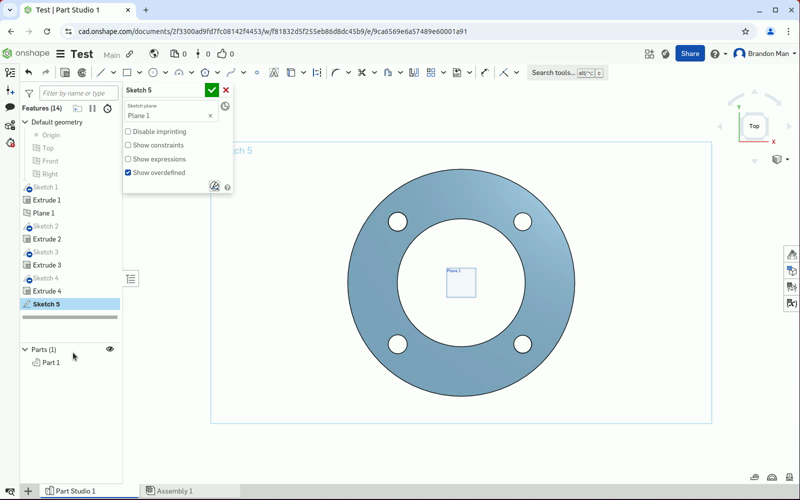
key(y)
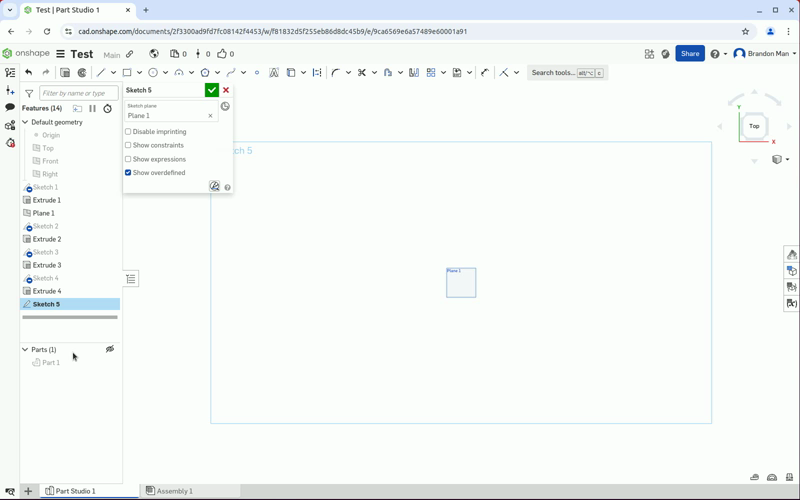
key(c)
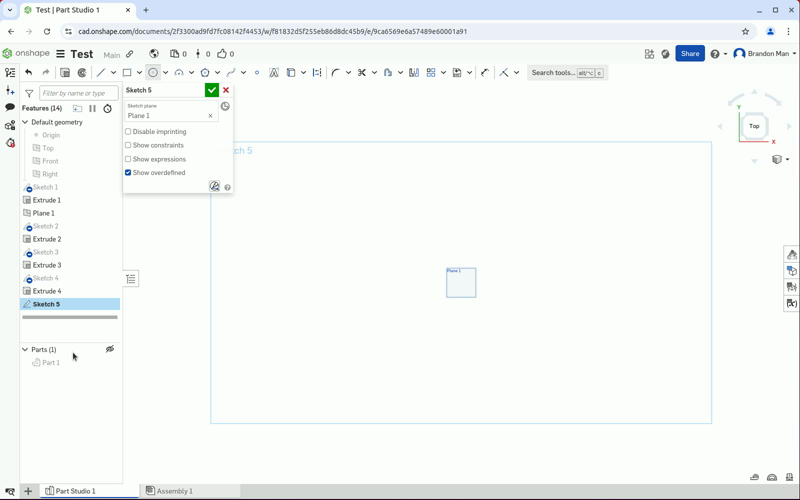
key_down(shift)
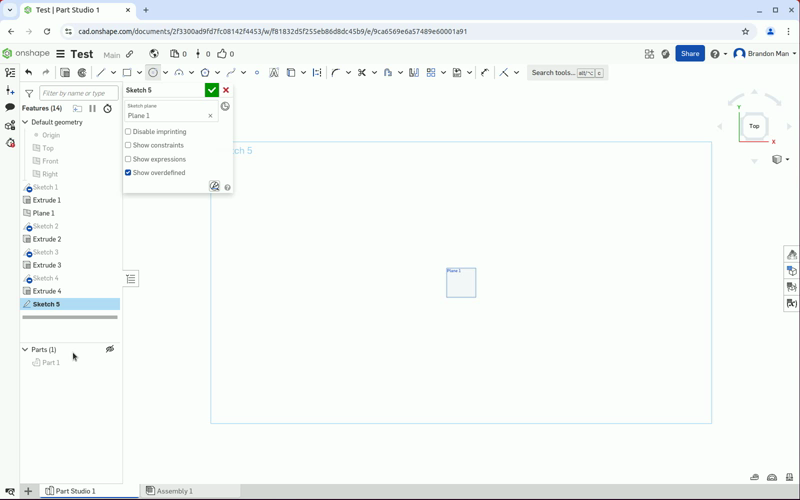
mouse_move(523, 345)
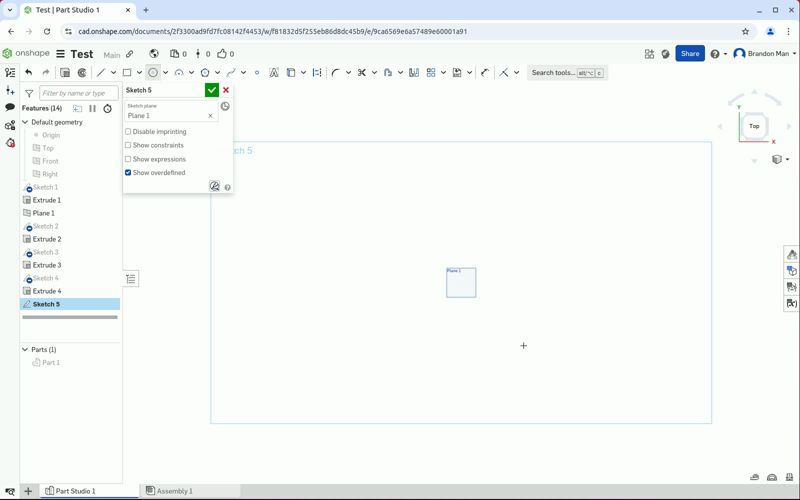
click(523, 345)
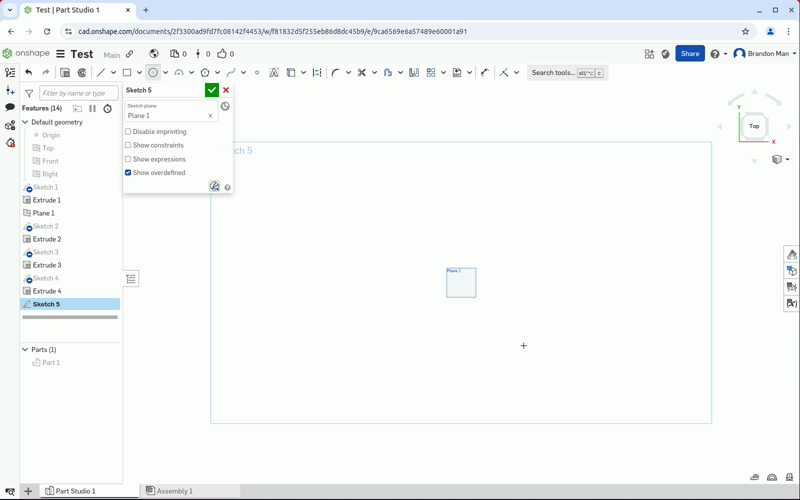
key_up(shift)
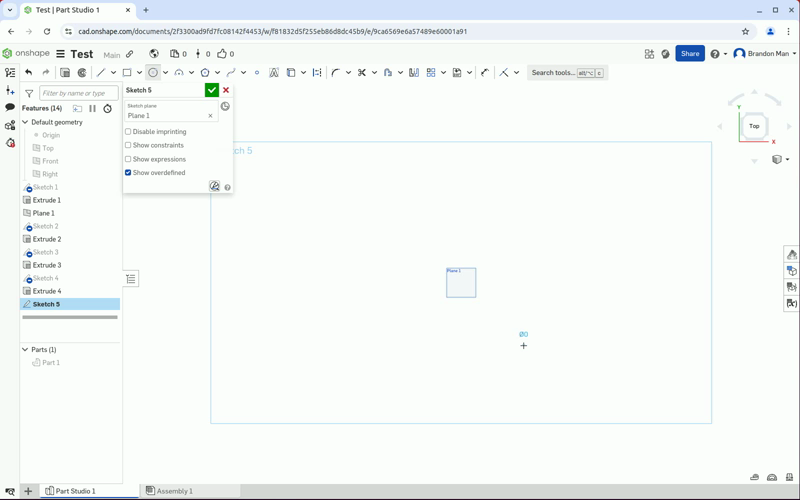
mouse_move(541, 345)
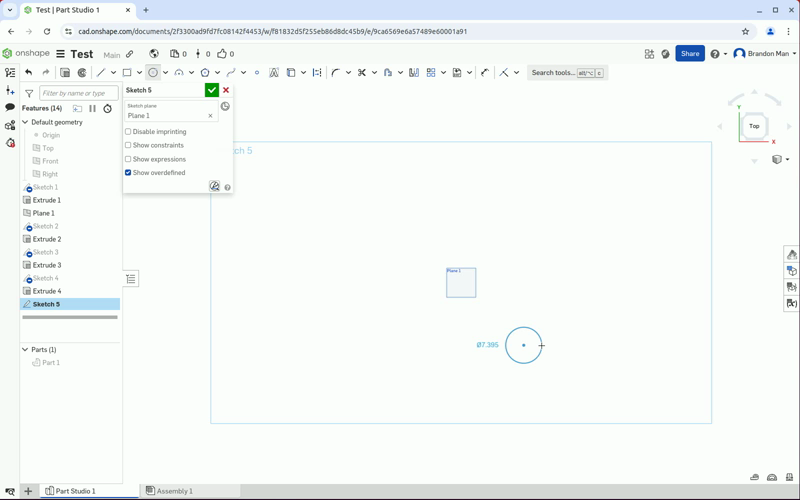
click(541, 345)
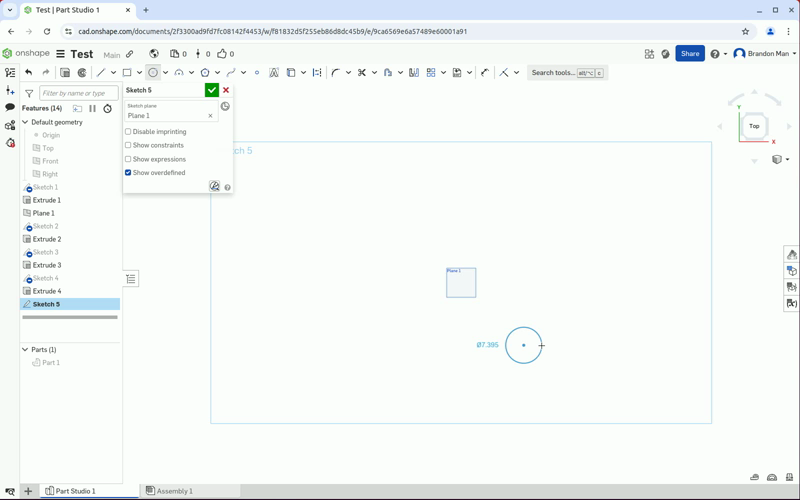
key(esc)
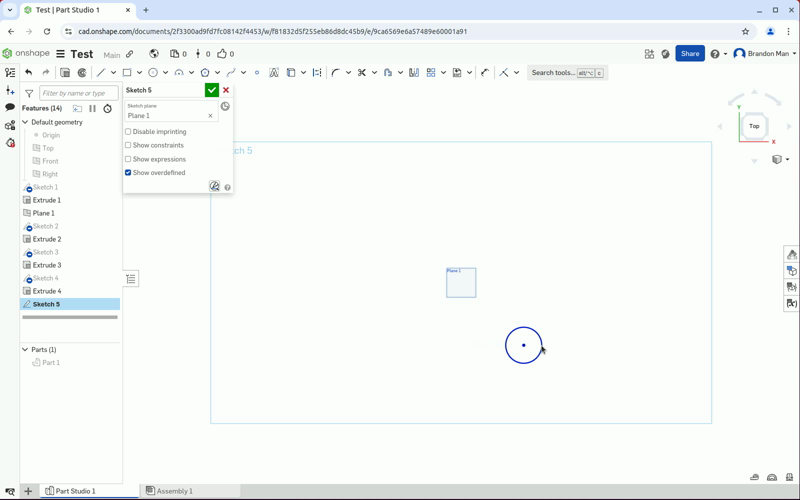
key(c)
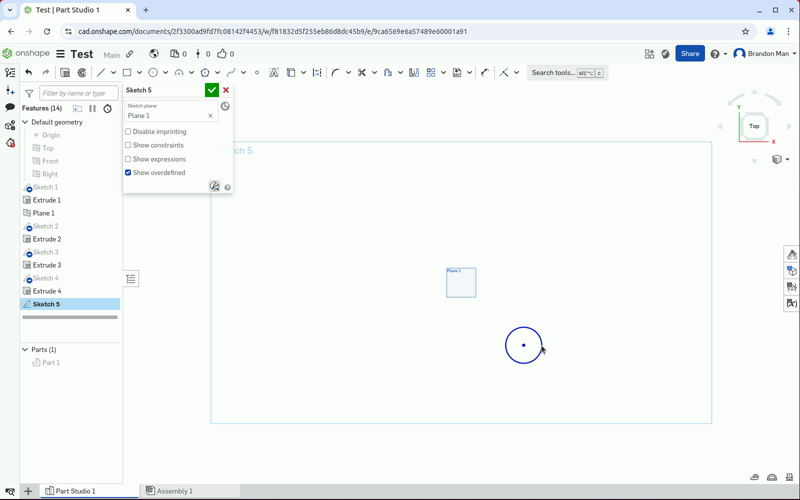
key_down(shift)
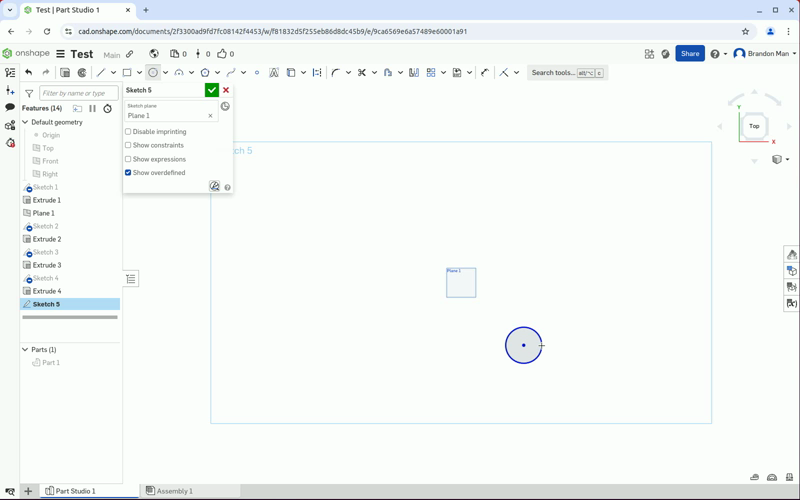
mouse_move(523, 345)
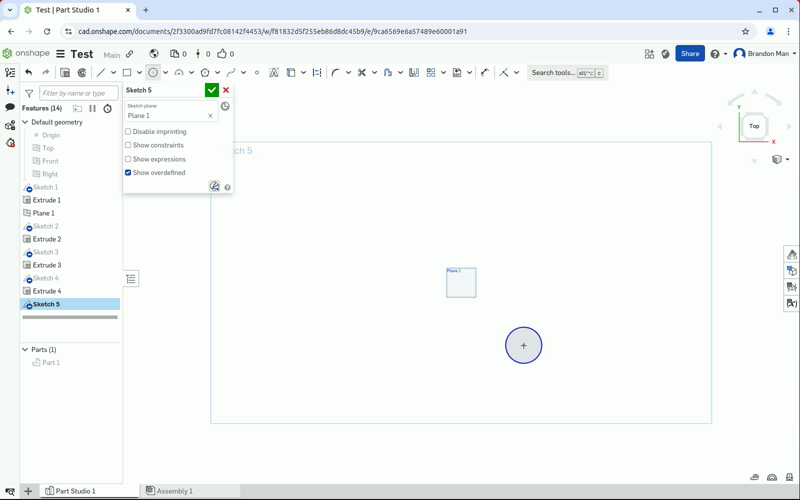
click(523, 345)
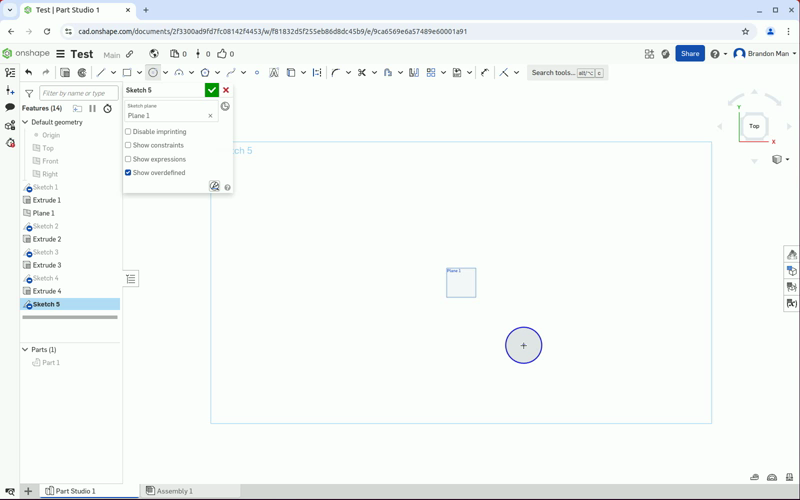
key_up(shift)
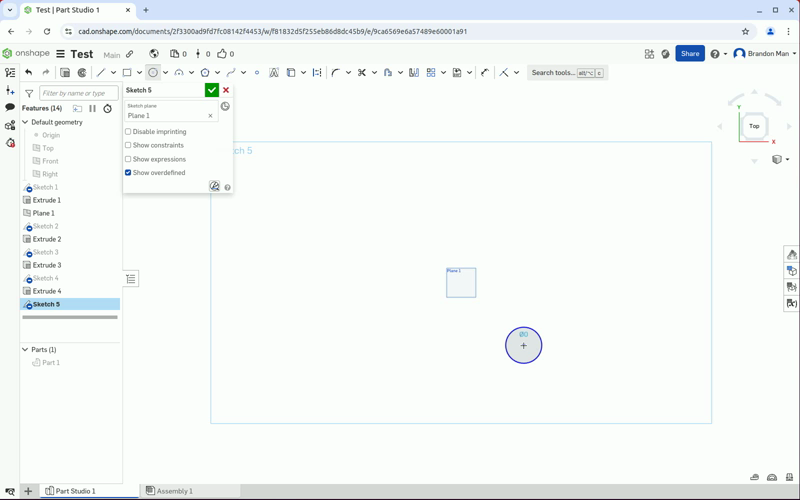
mouse_move(533, 345)
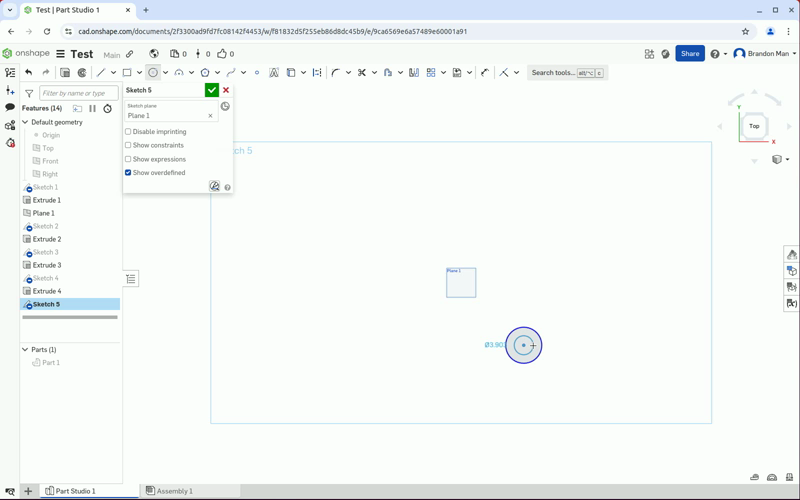
click(533, 345)
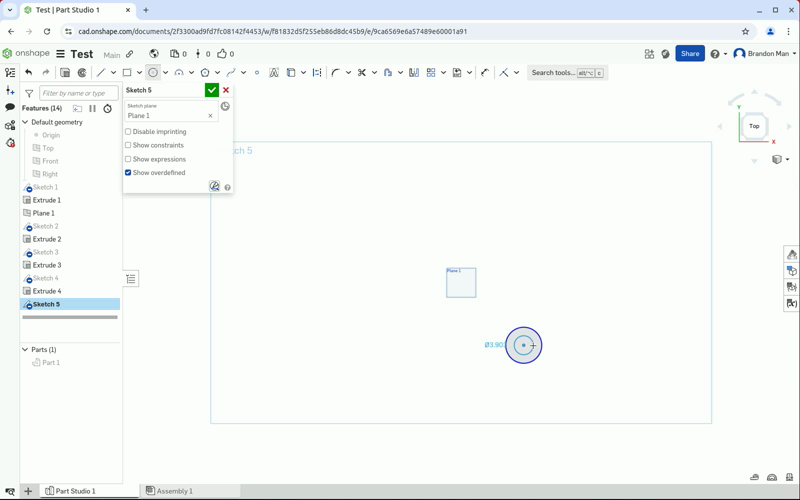
key(esc)
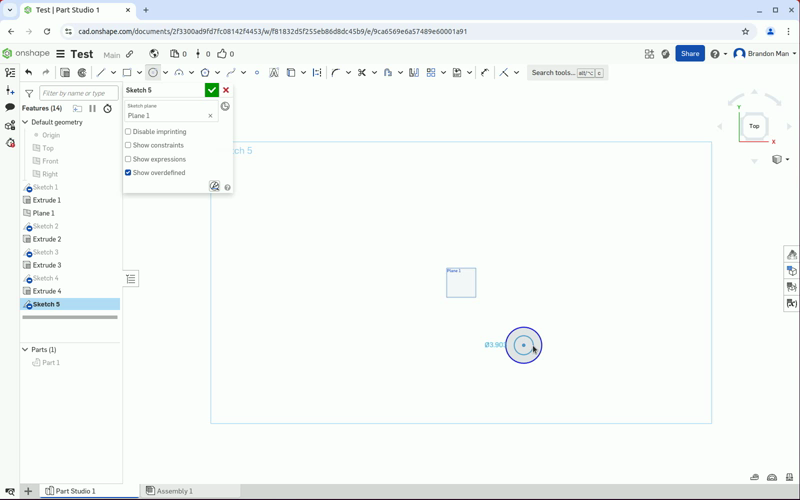
mouse_move(532, 334)
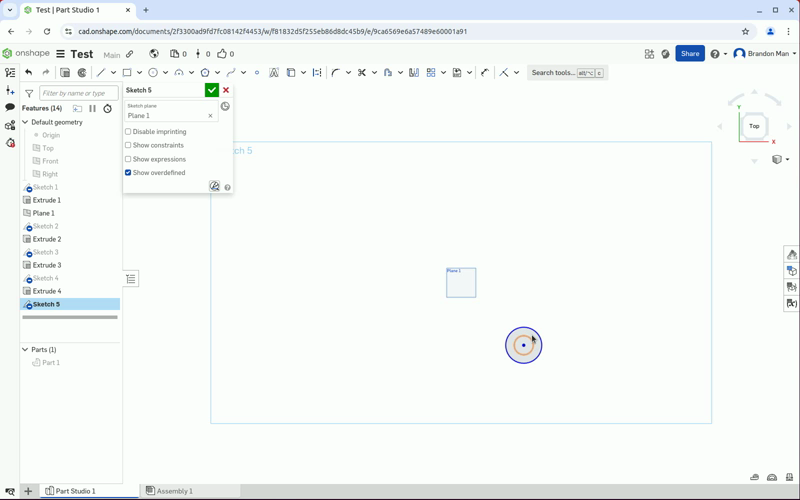
scroll(6)
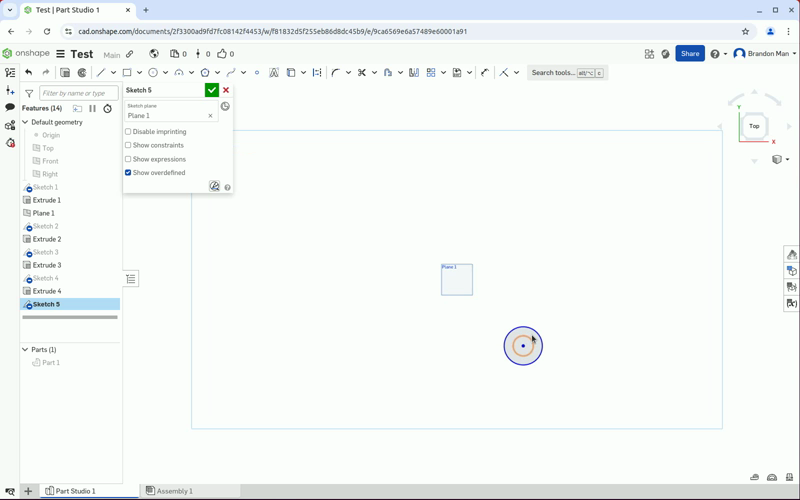
scroll(6)
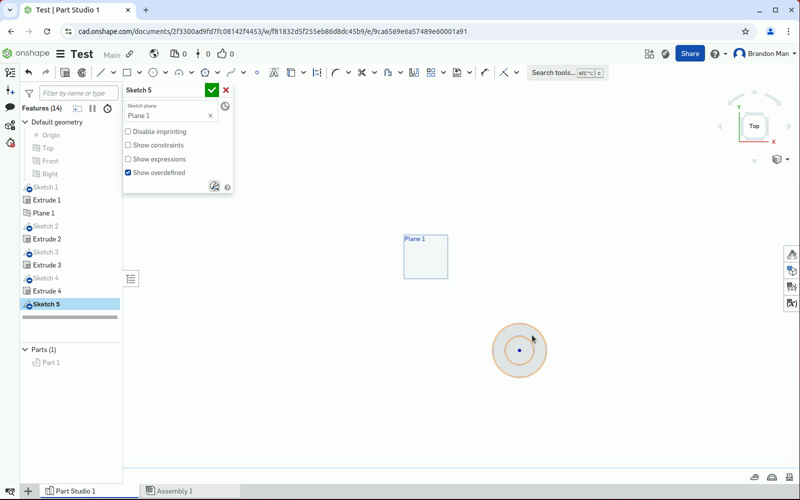
scroll(6)
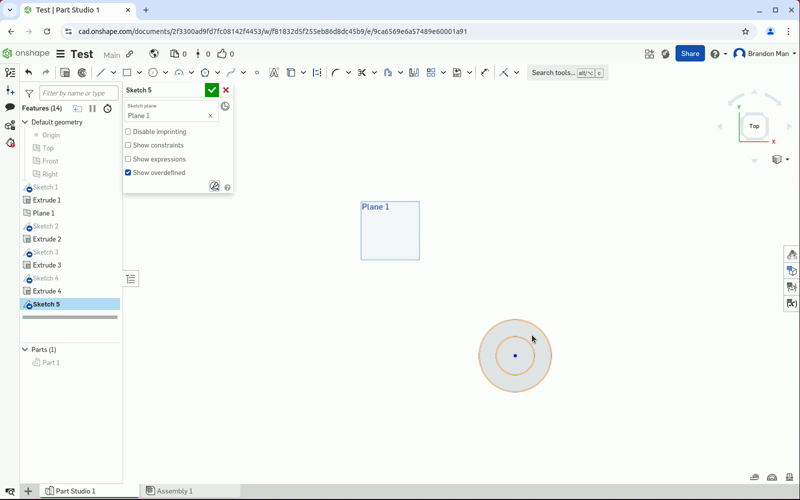
scroll(6)
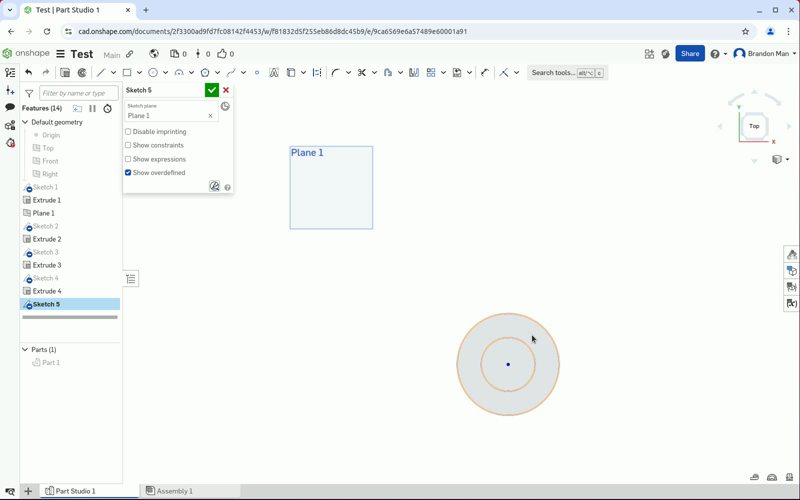
scroll(6)
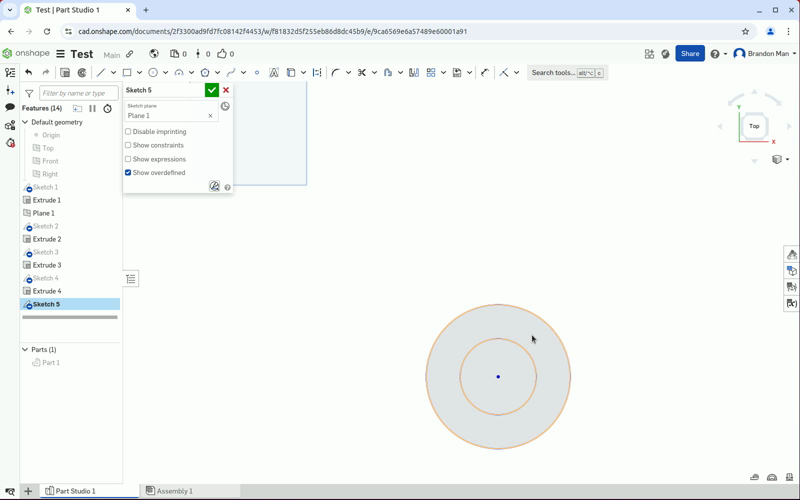
scroll(6)
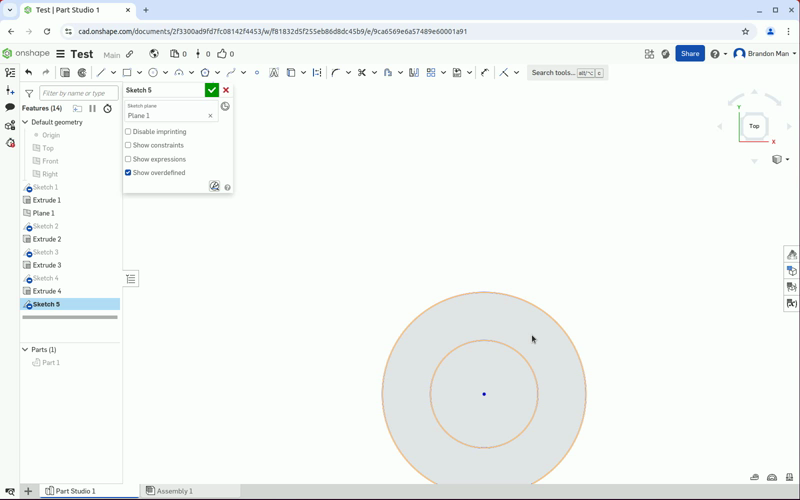
scroll(6)
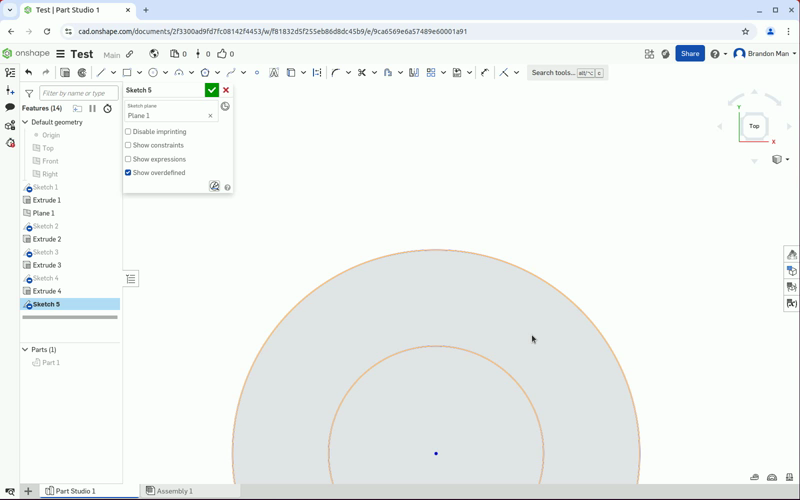
click(532, 334)
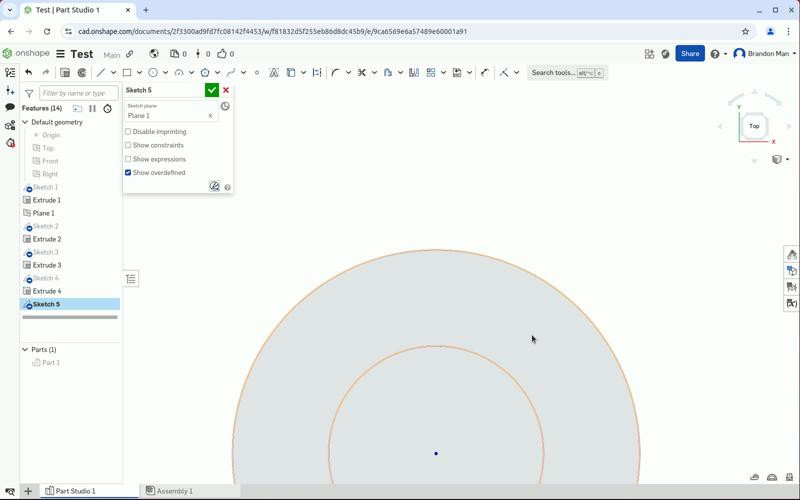
scroll(-6)
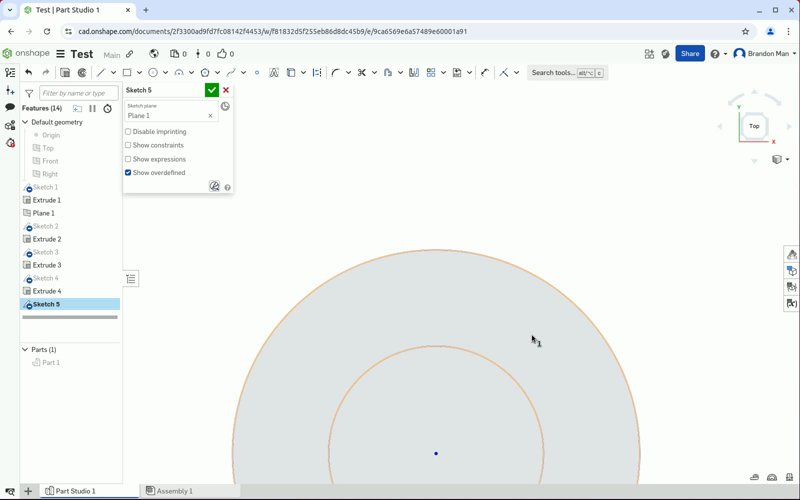
scroll(-6)
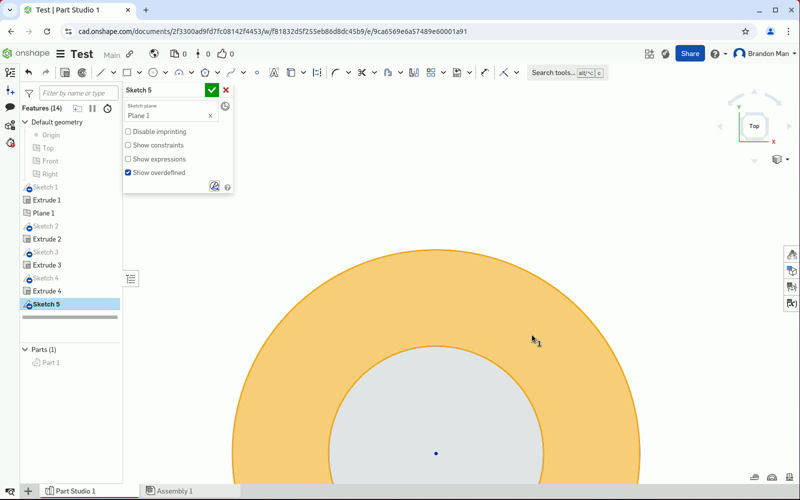
scroll(-6)
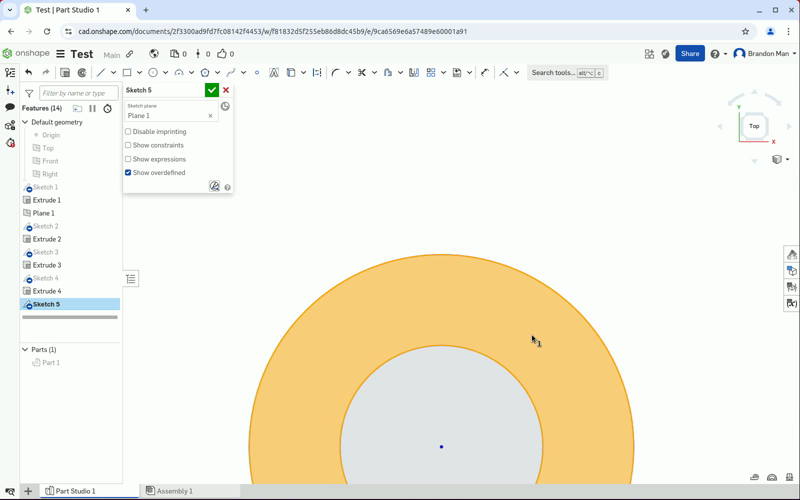
scroll(-6)
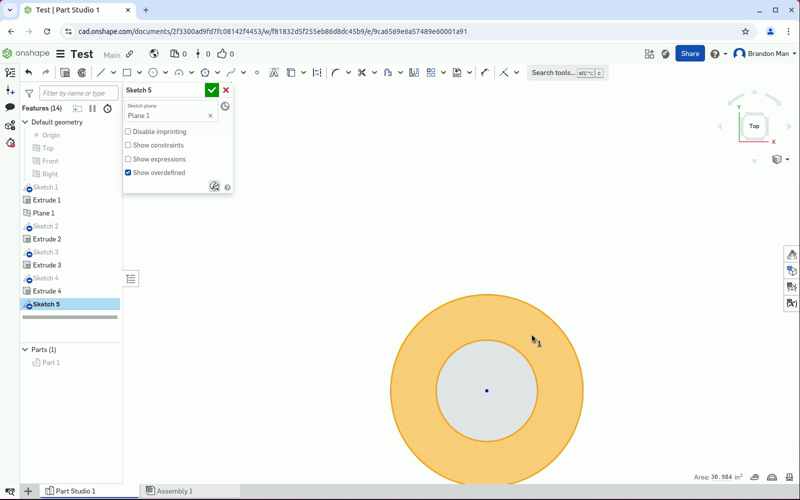
scroll(-6)
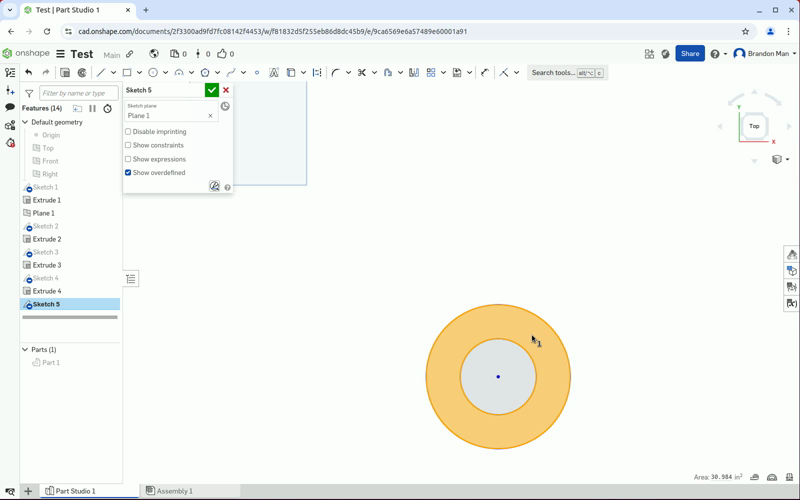
scroll(-6)
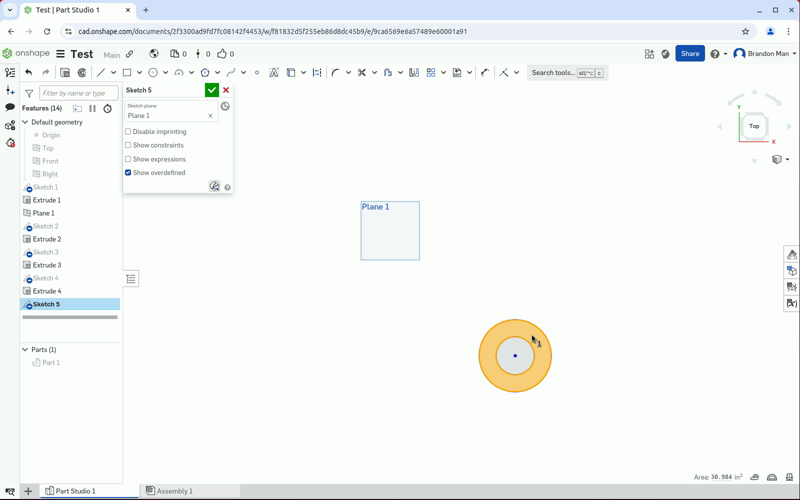
scroll(-6)
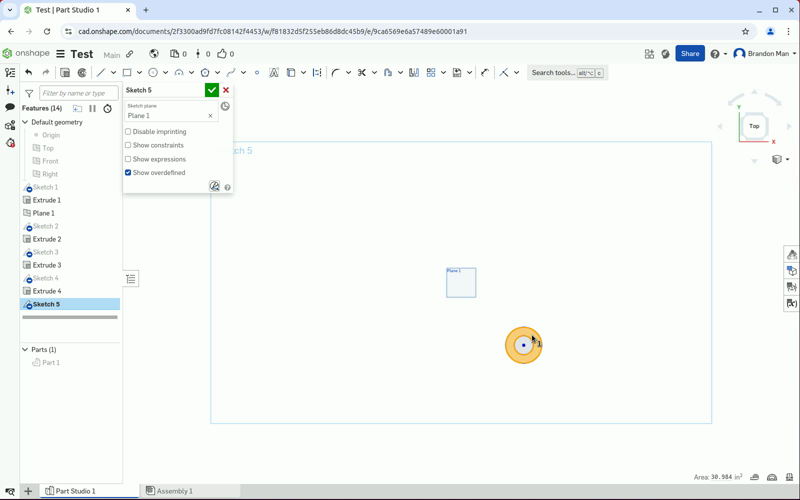
mouse_move(73, 352)
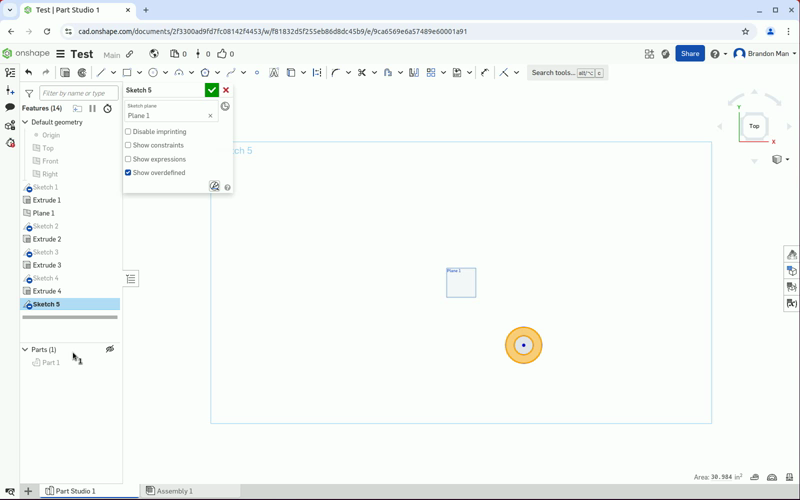
key(shift+y)
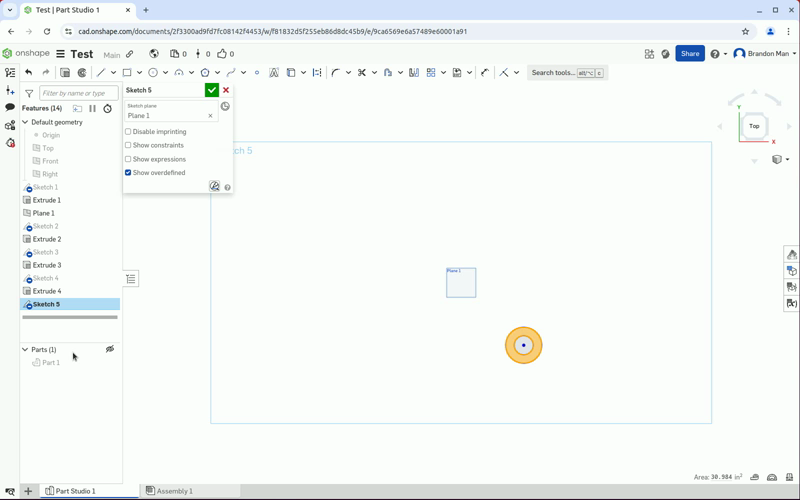
key(shift+e)
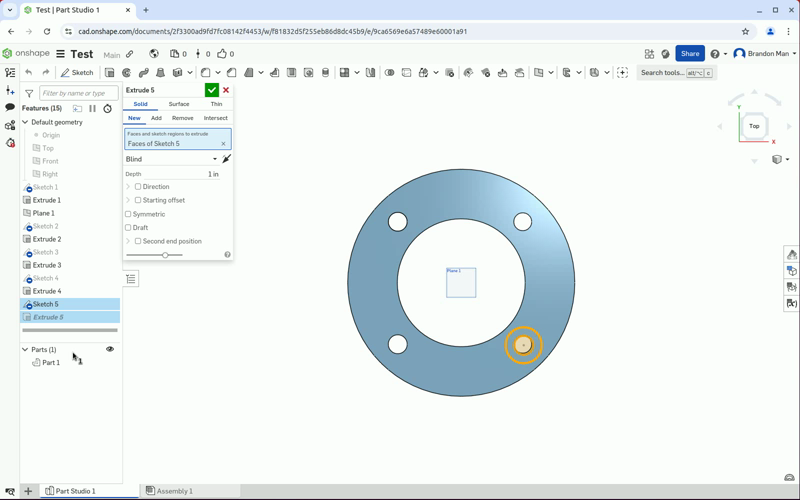
mouse_move(143, 106)
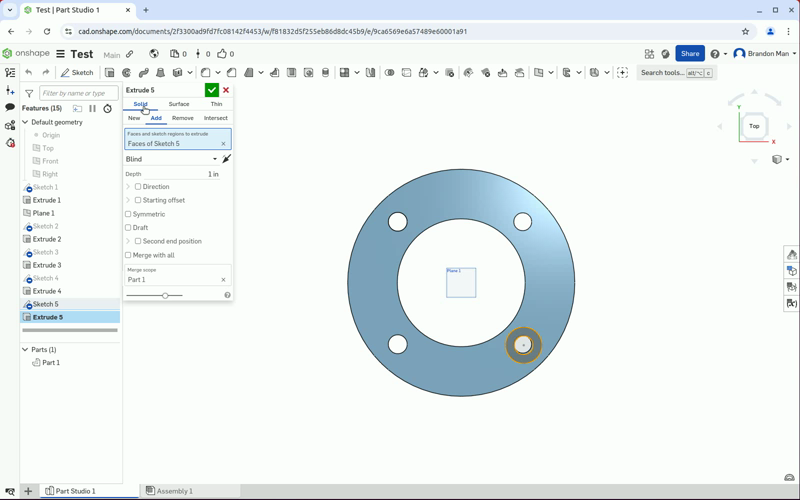
click(143, 106)
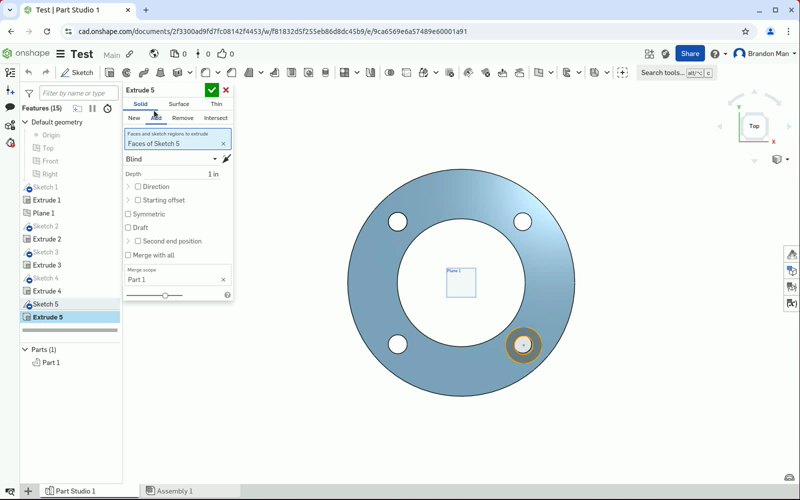
mouse_move(186, 120)
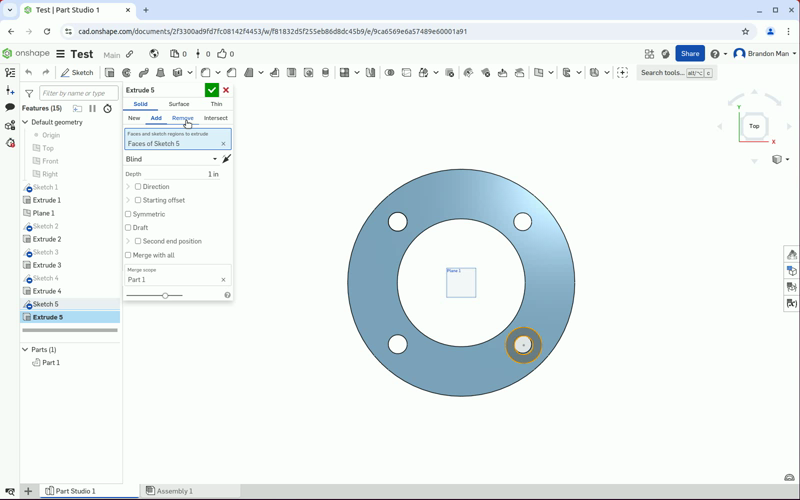
click(186, 120)
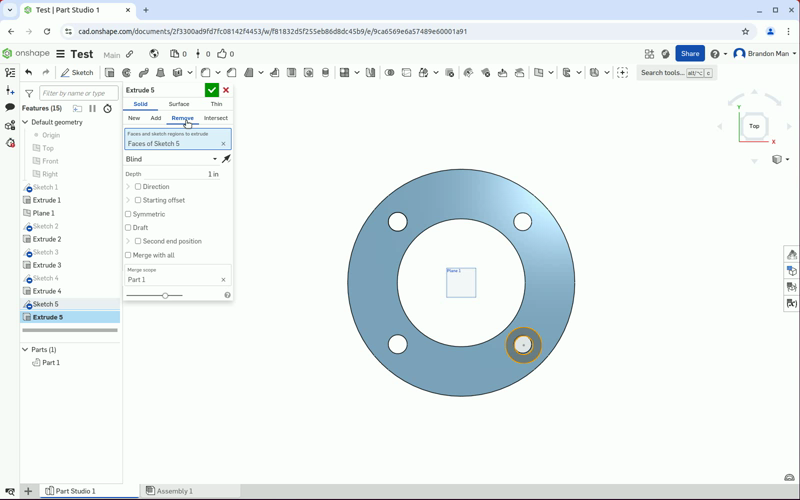
key(tab, 4)
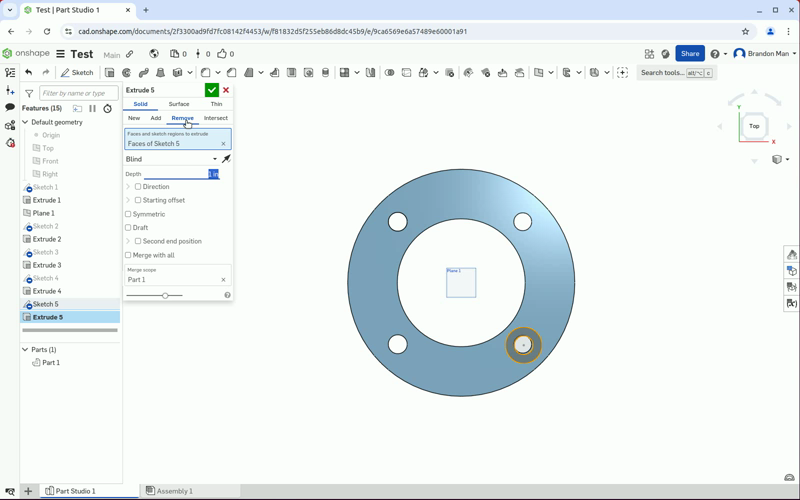
text(0.963)
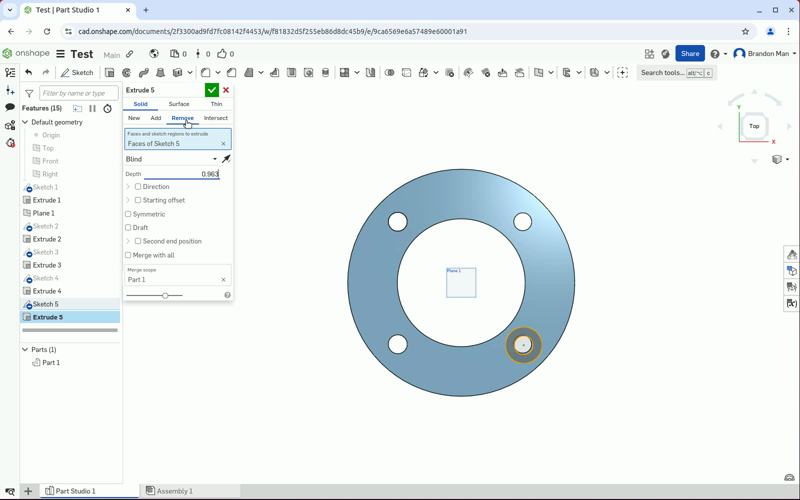
key(tab, 6)
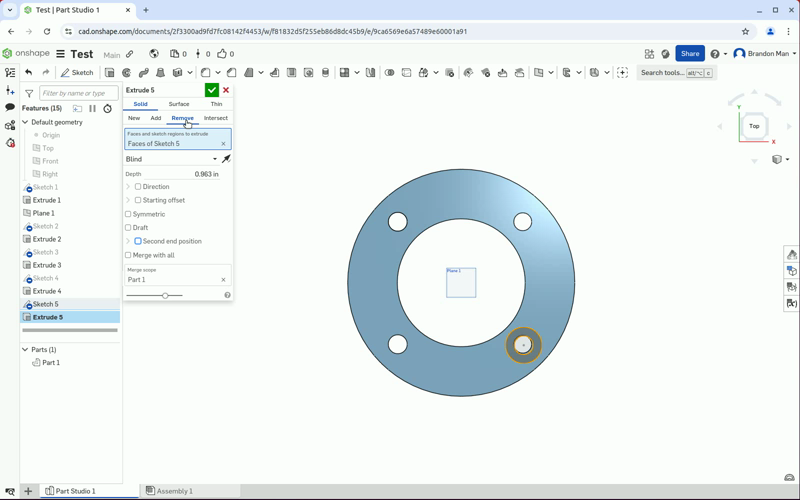
key(space)
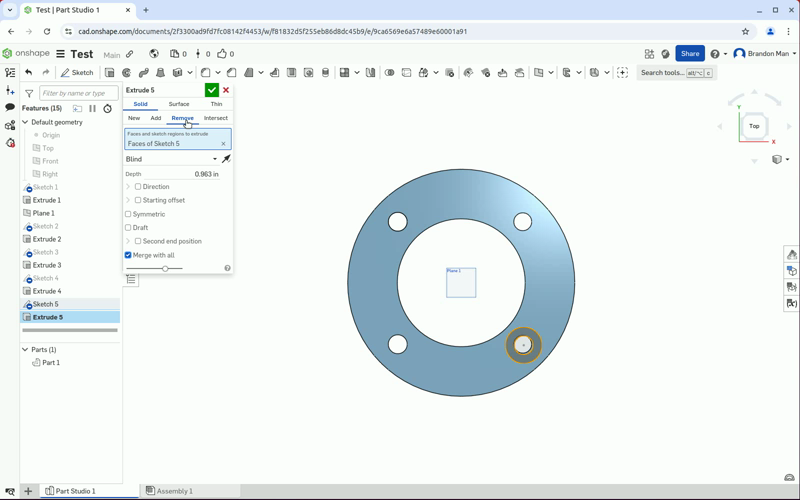
key(enter)
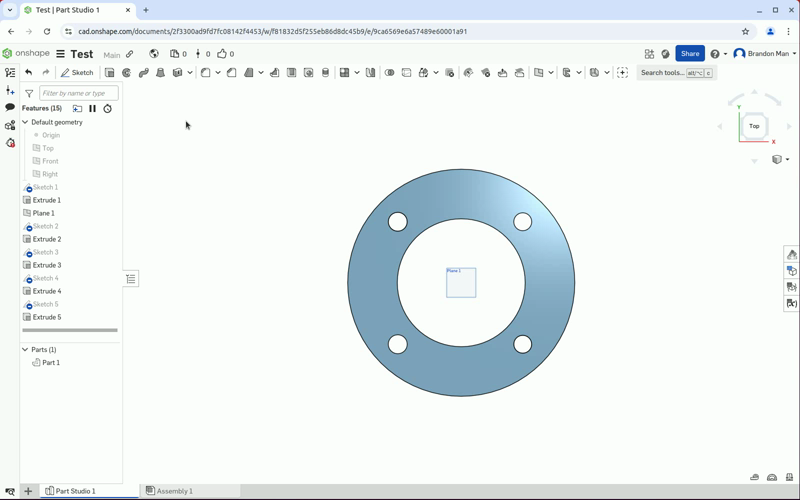
key(shift+h)
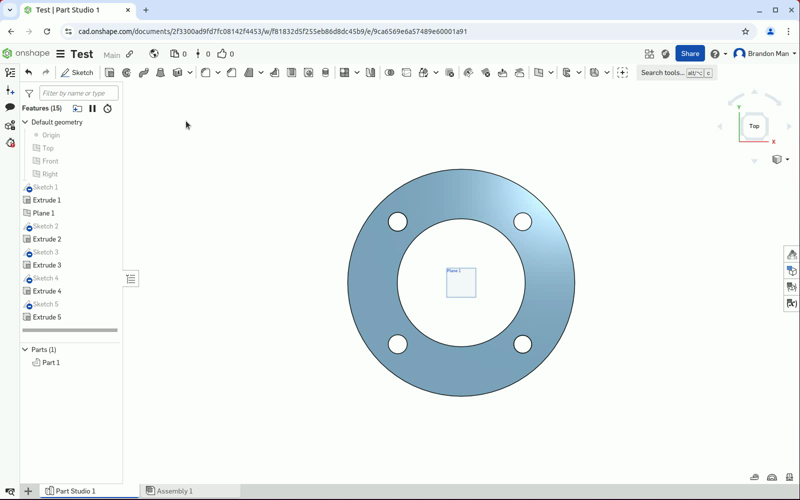
key(shift+h)
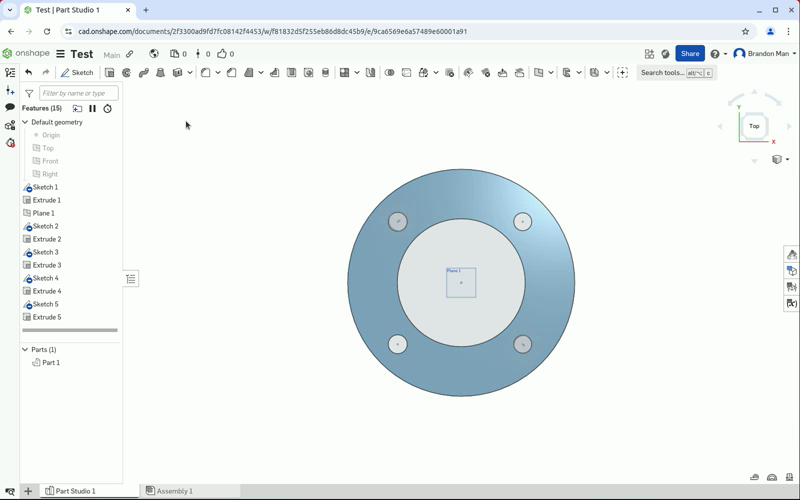
key(shift+7)
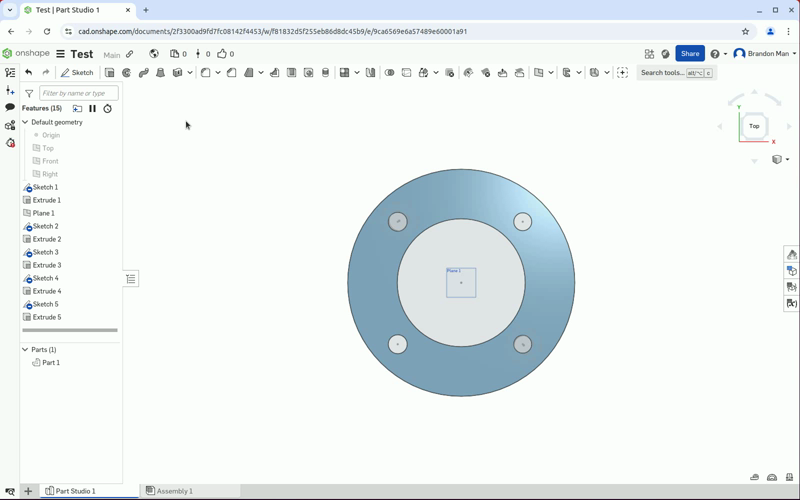
key(up, 3)
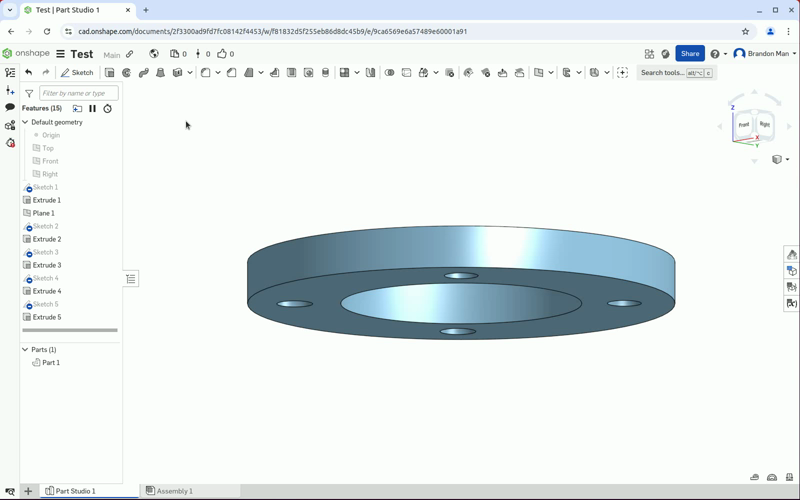
key(left, 3)
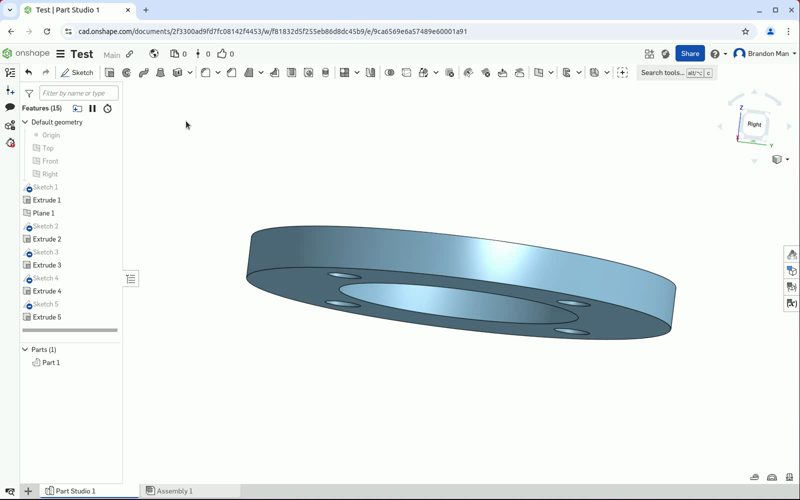
key(right, 3)
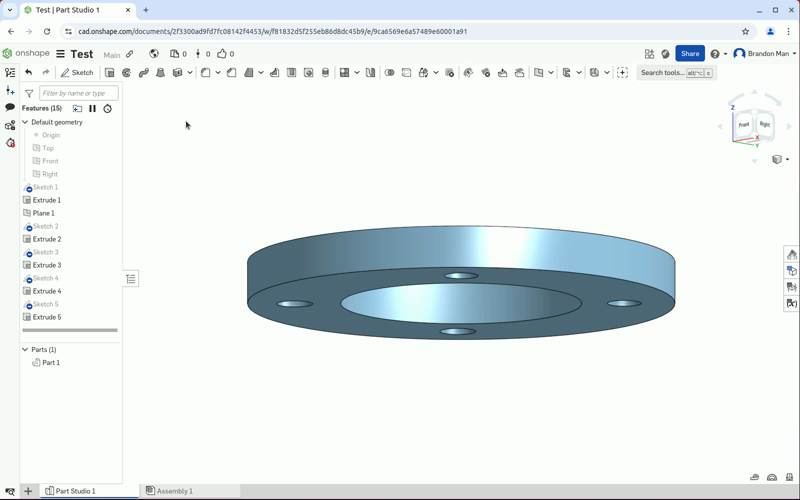
key(down, 3)
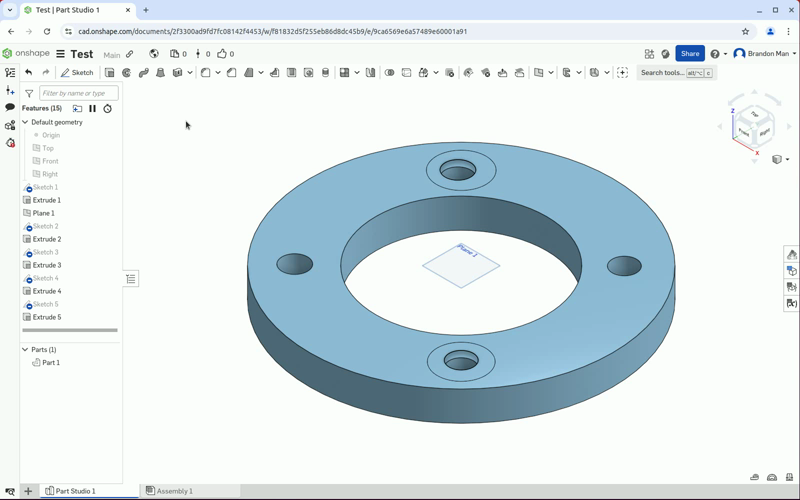
mouse_move(73, 189)
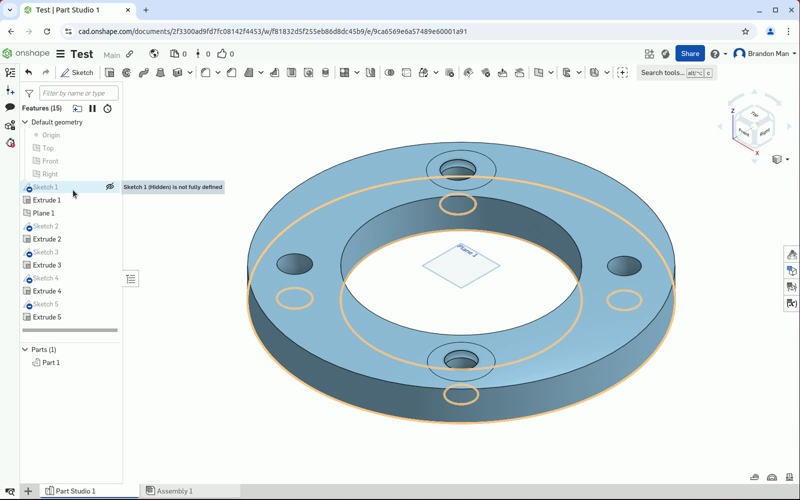
click(73, 189)